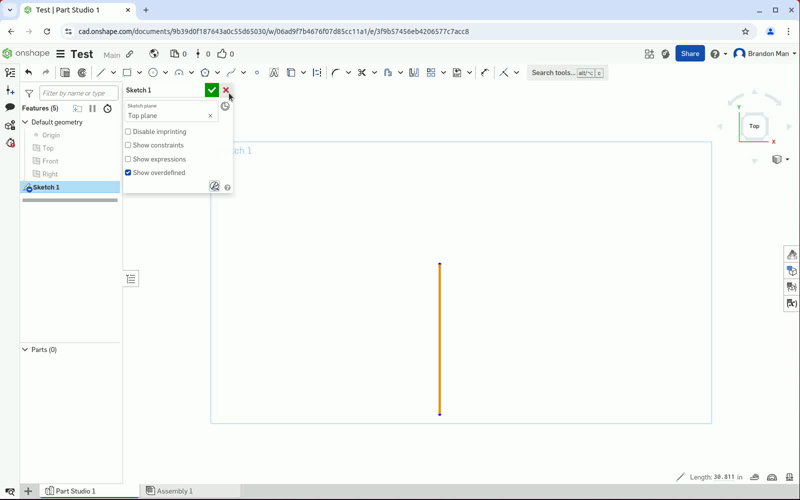
key(shift+h)
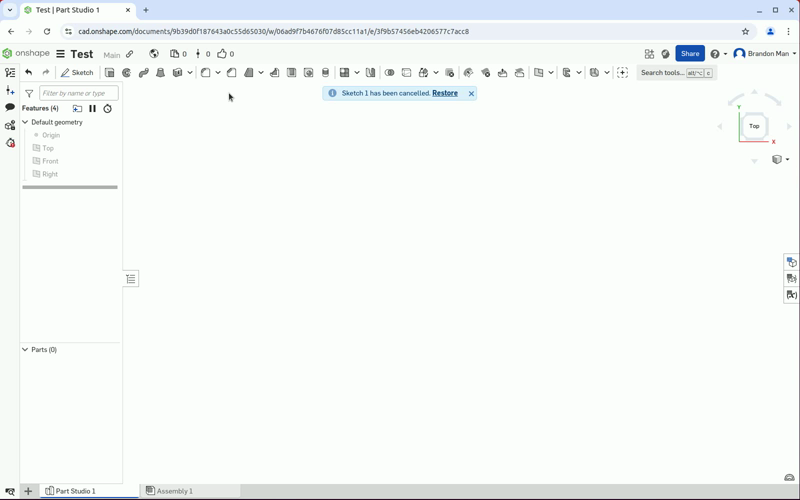
mouse_move(73, 352)
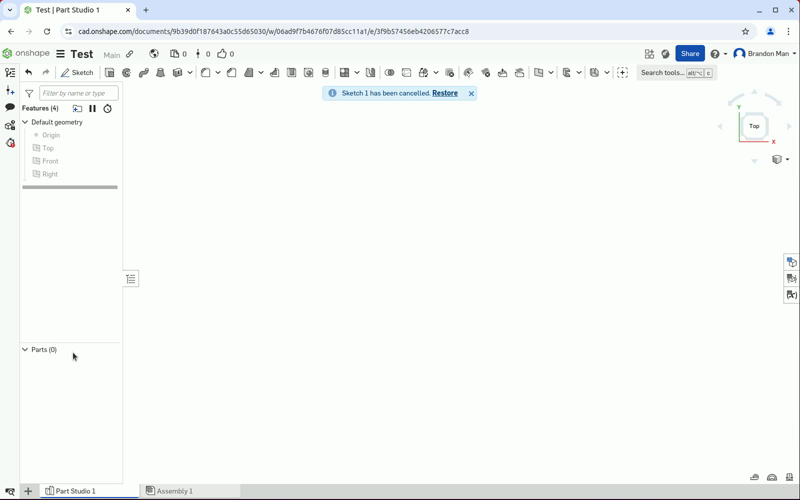
key(y)
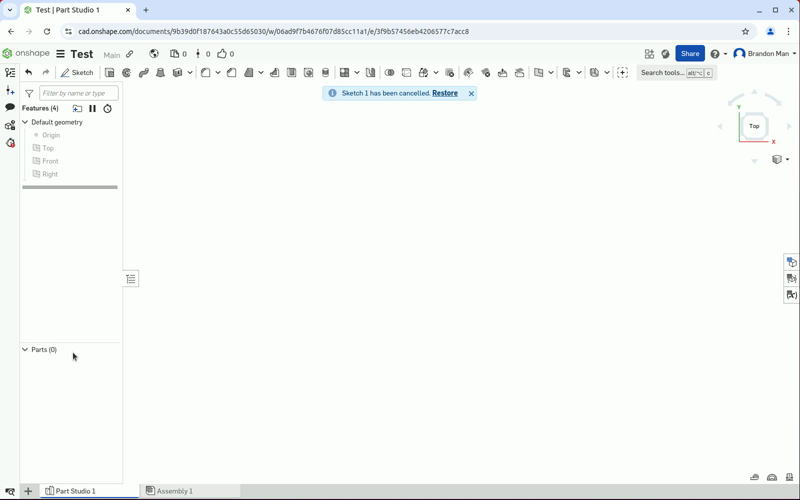
key(shift+p)
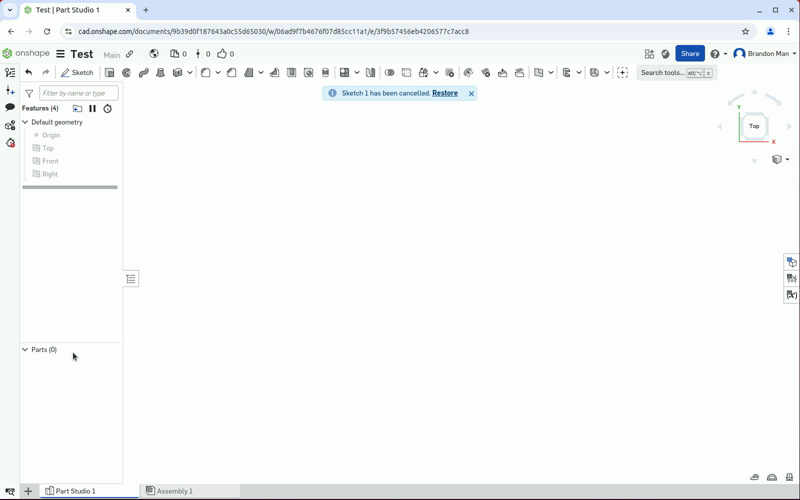
key(space)
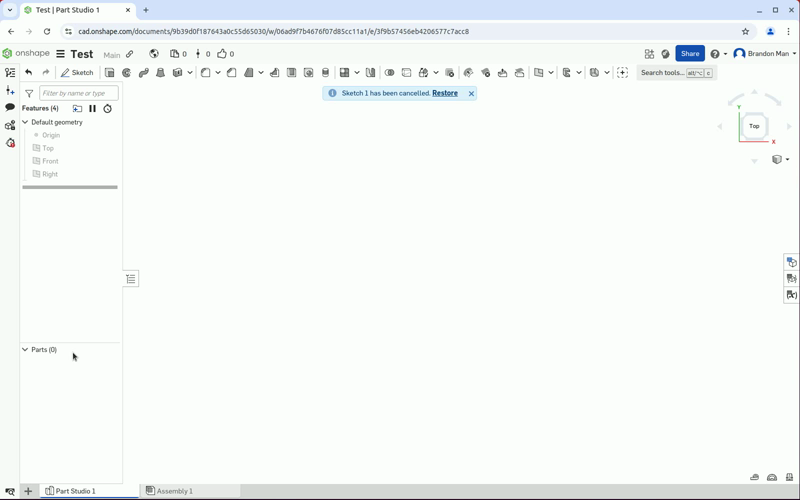
key_down(shift)
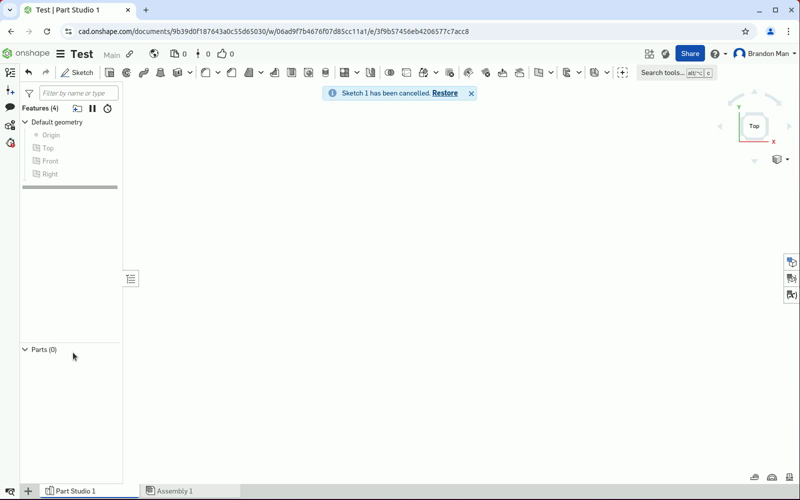
key(up)
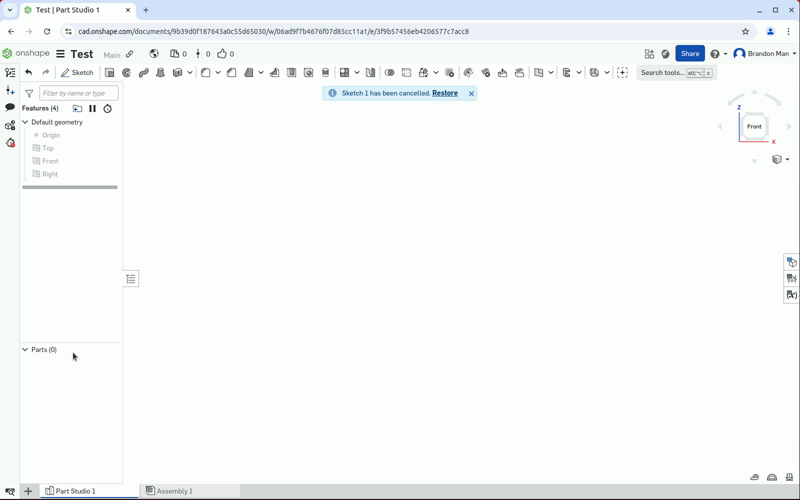
key_up(shift)
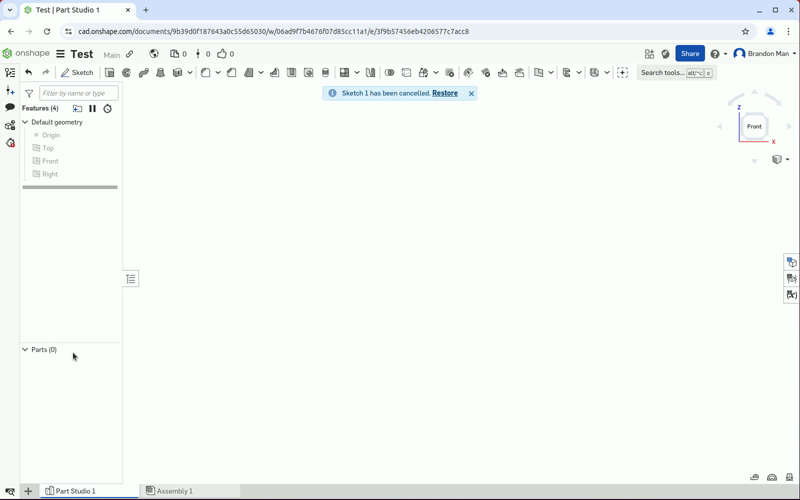
mouse_move(73, 352)
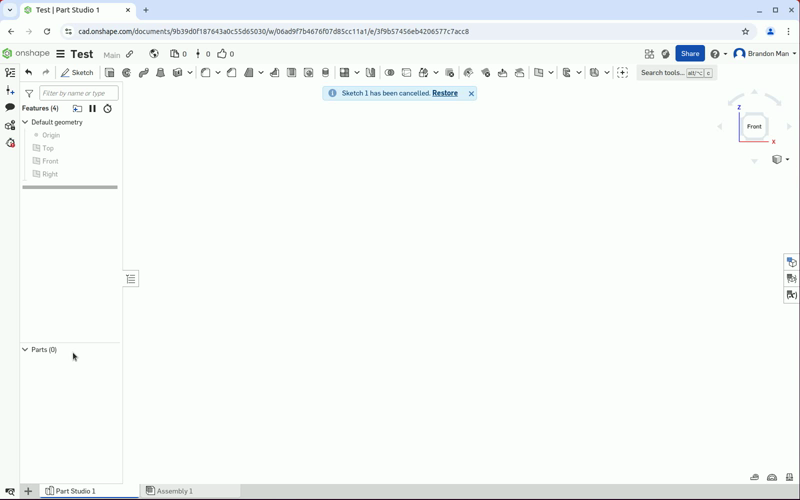
key(shift+y)
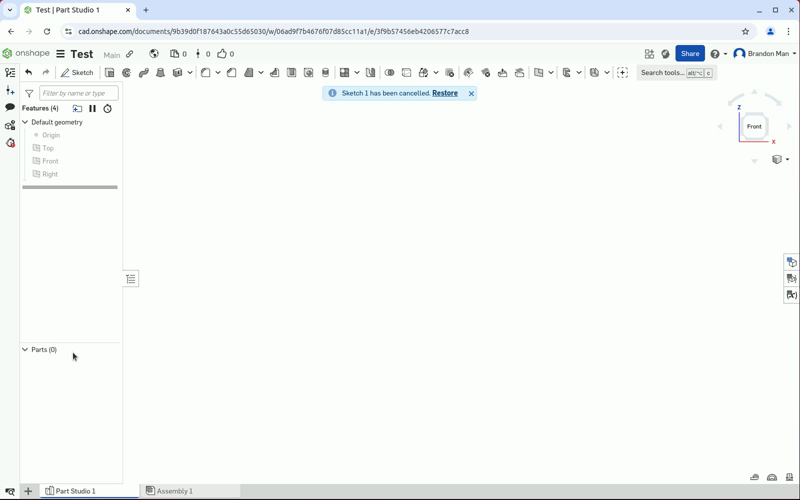
key(shift+s)
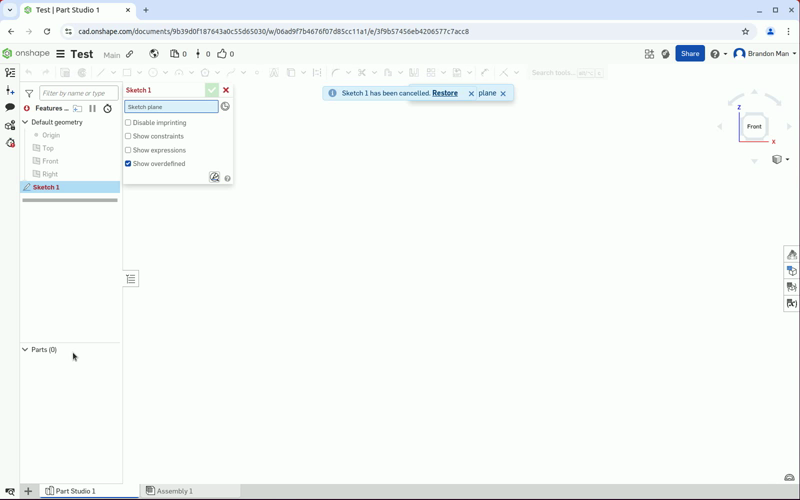
mouse_move(73, 163)
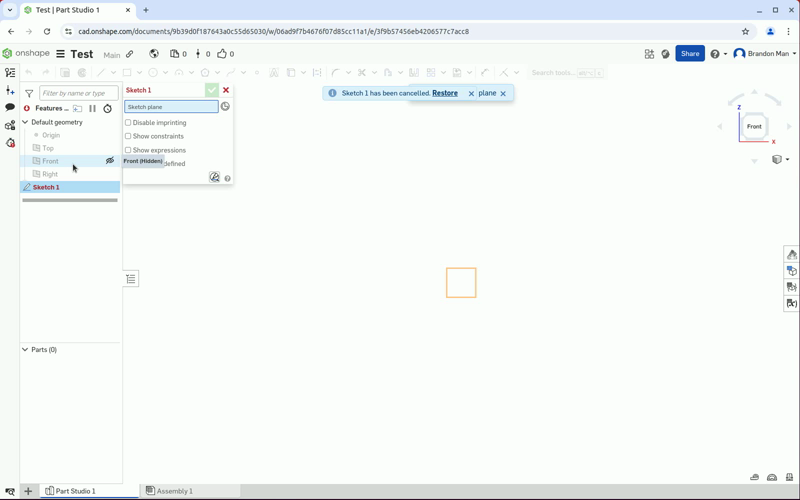
click(73, 163)
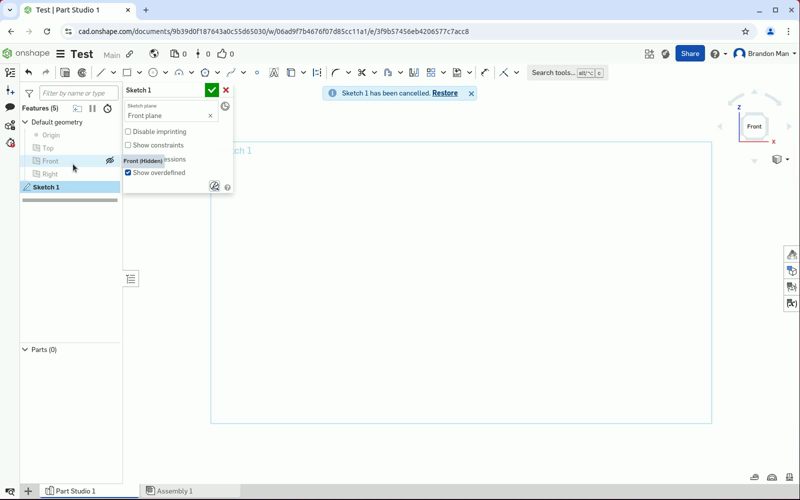
mouse_move(73, 352)
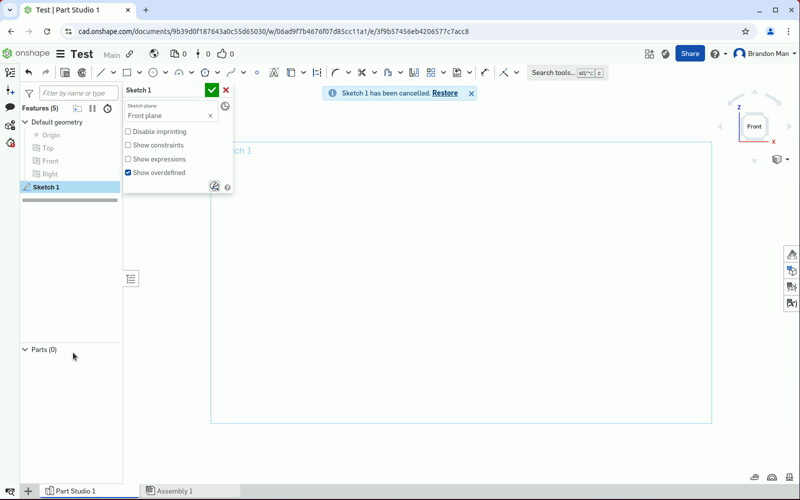
key(y)
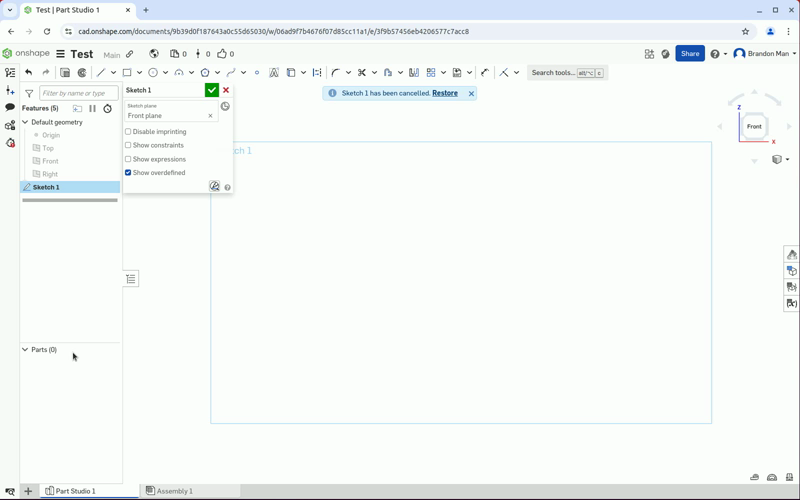
key(l)
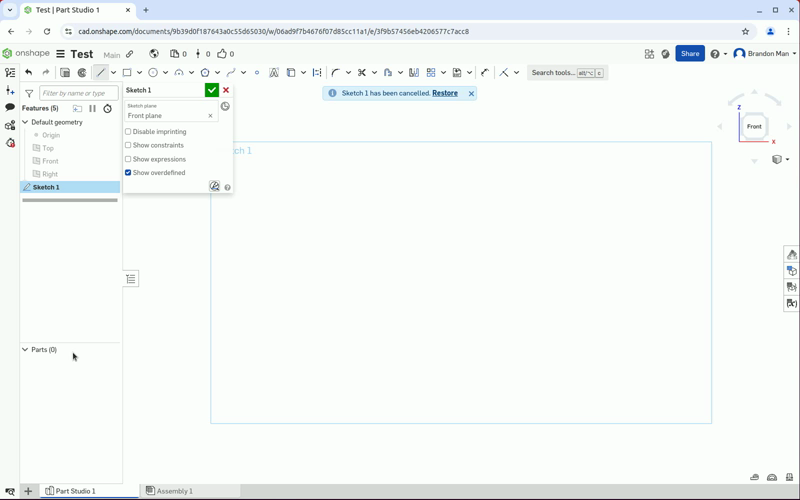
key_down(shift)
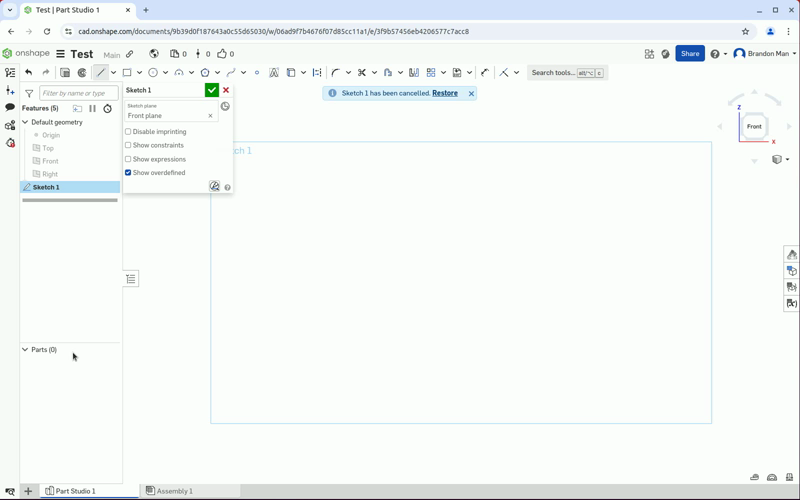
mouse_move(348, 335)
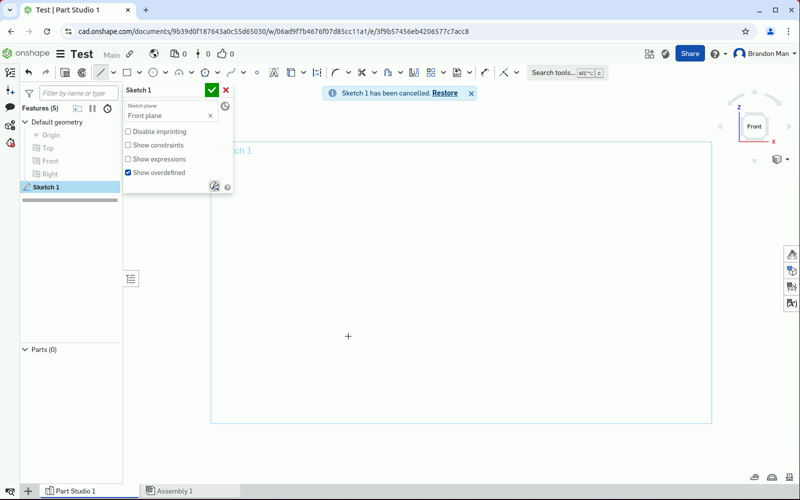
click(348, 335)
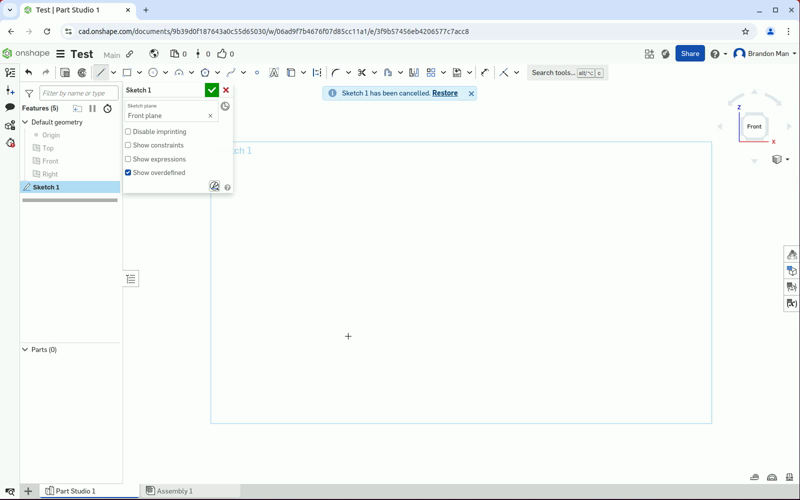
key_up(shift)
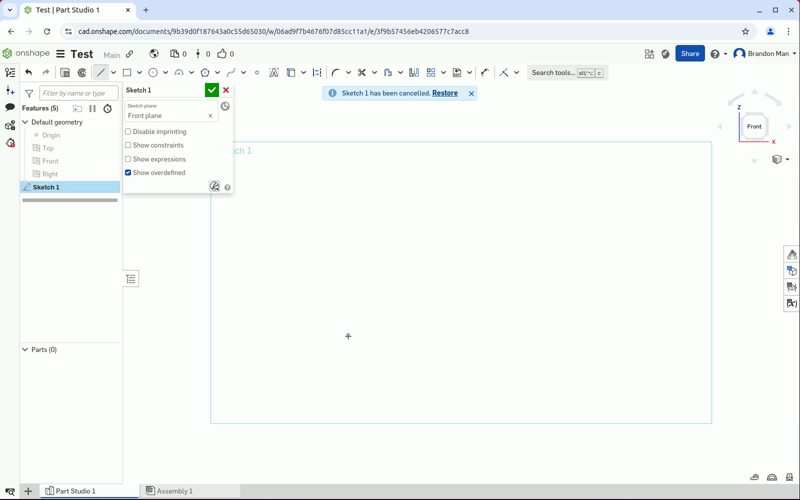
key_down(shift)
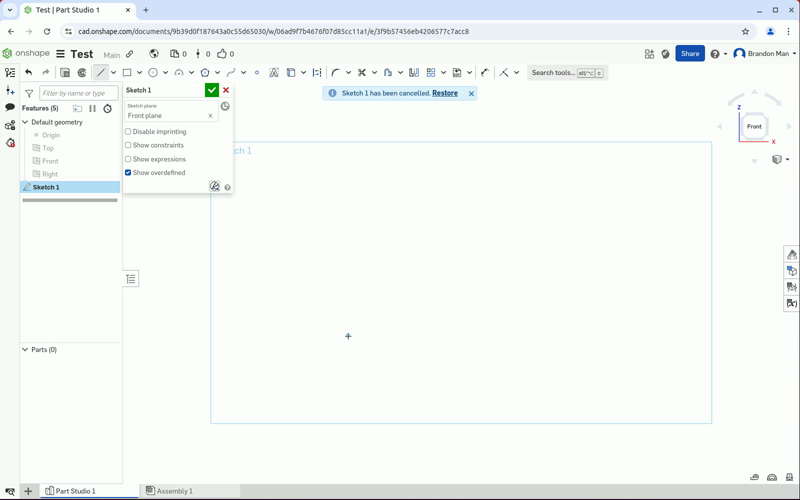
mouse_move(572, 335)
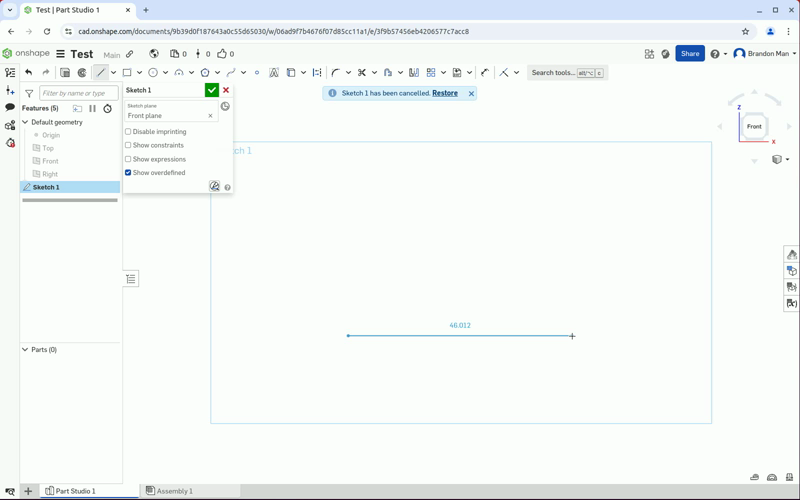
click(572, 335)
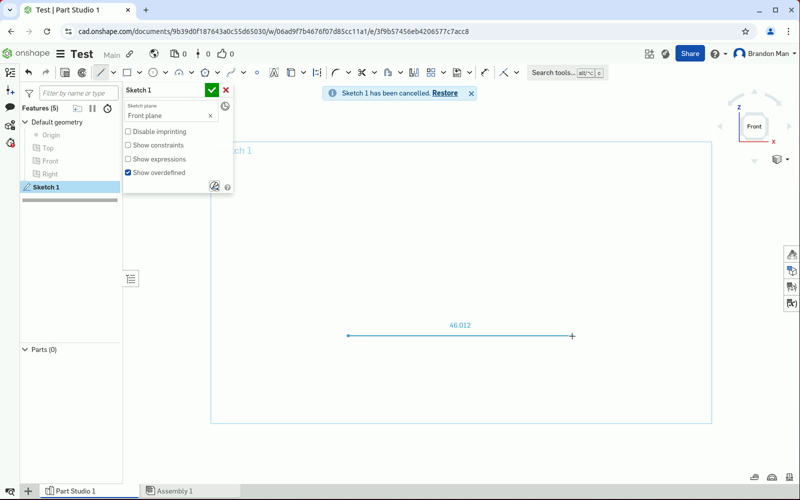
key_up(shift)
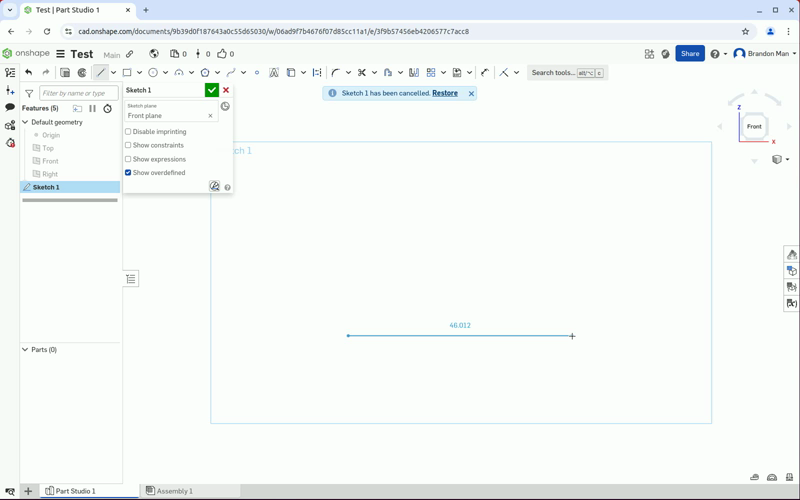
key_down(shift)
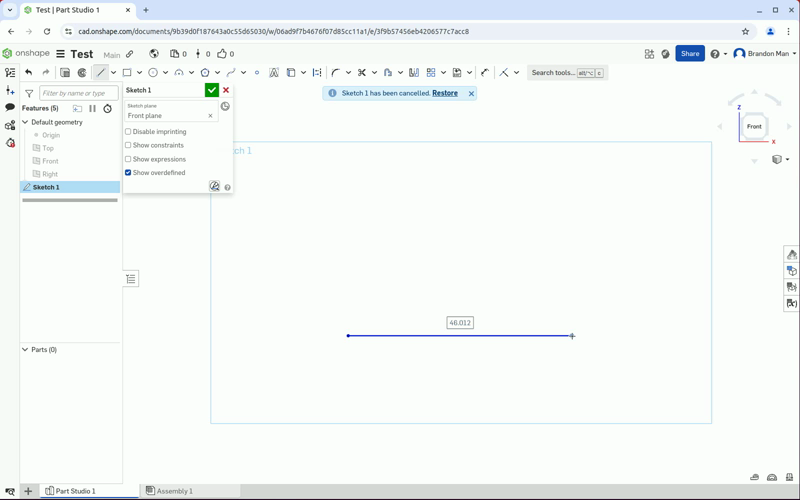
mouse_move(572, 229)
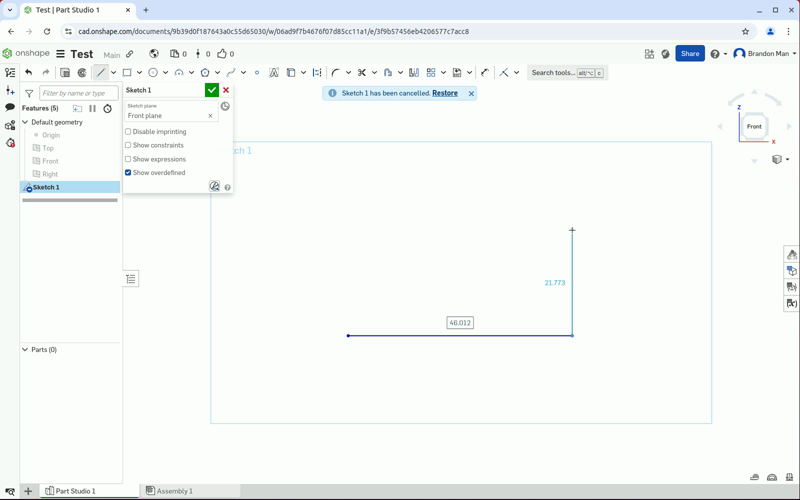
click(572, 229)
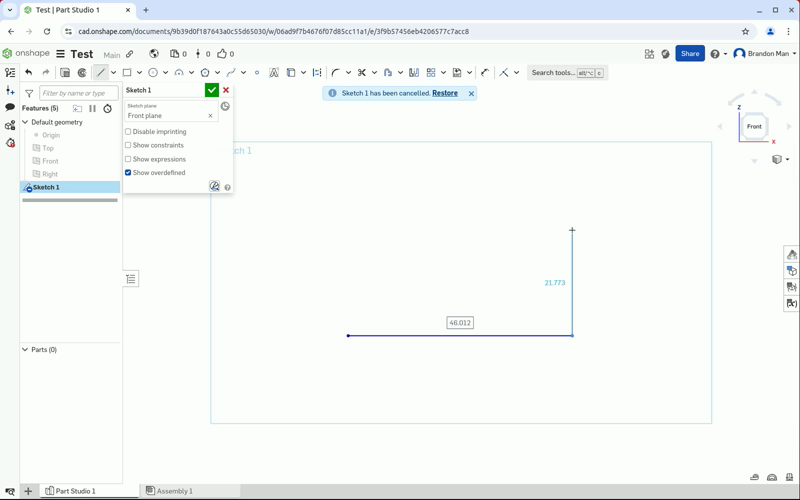
key_up(shift)
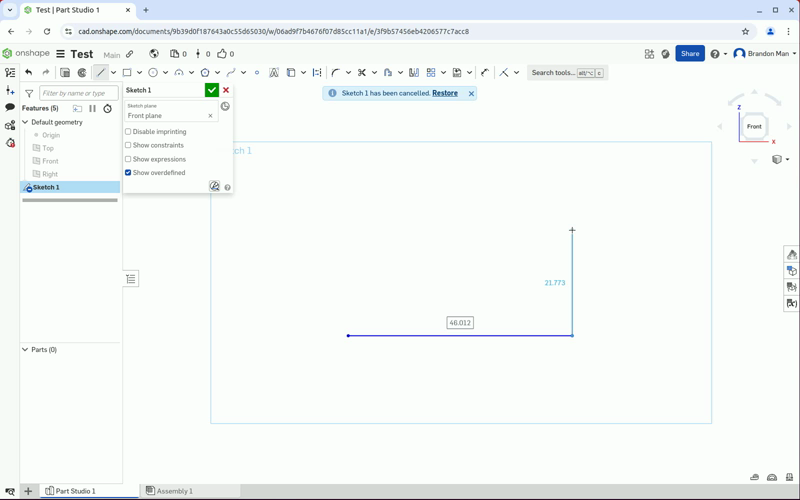
key_down(shift)
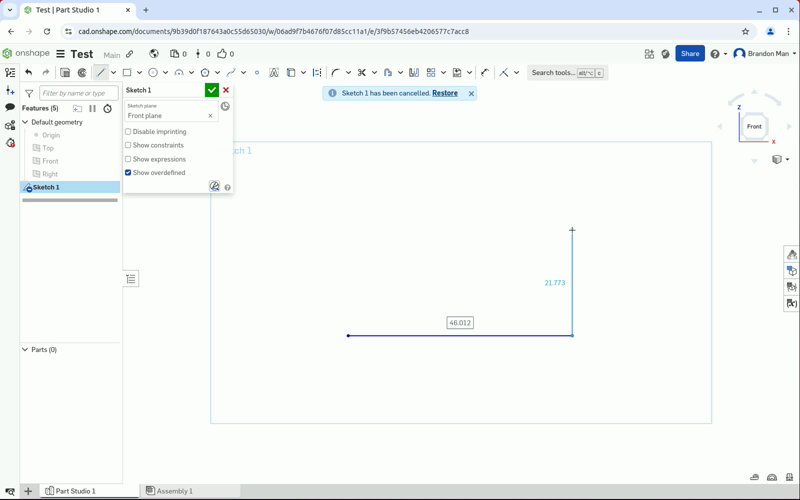
mouse_move(348, 229)
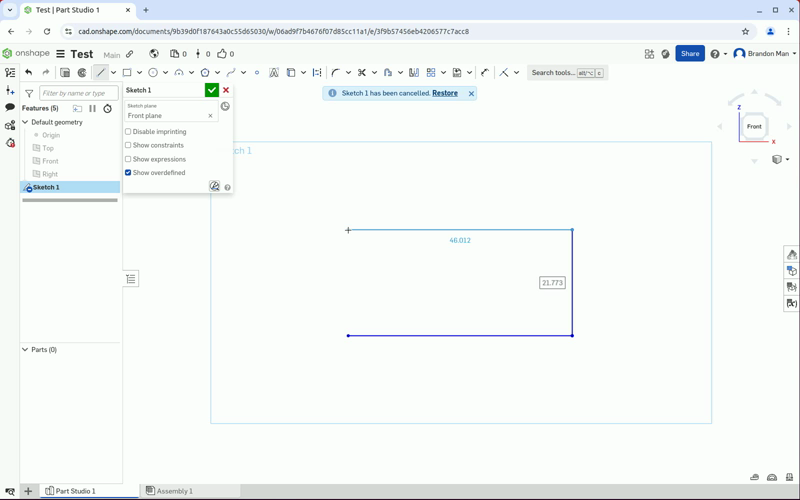
click(348, 229)
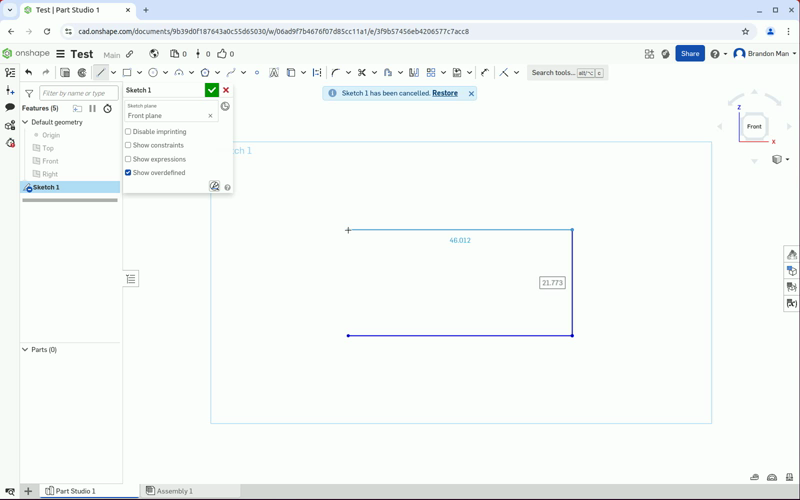
key_up(shift)
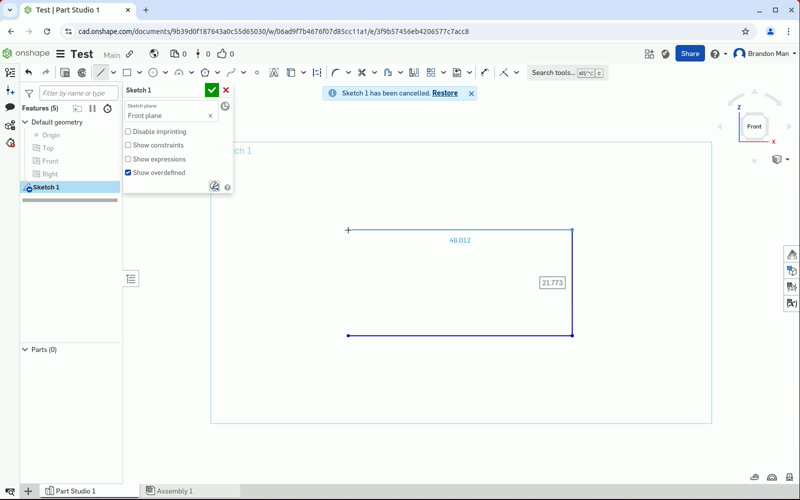
key_down(shift)
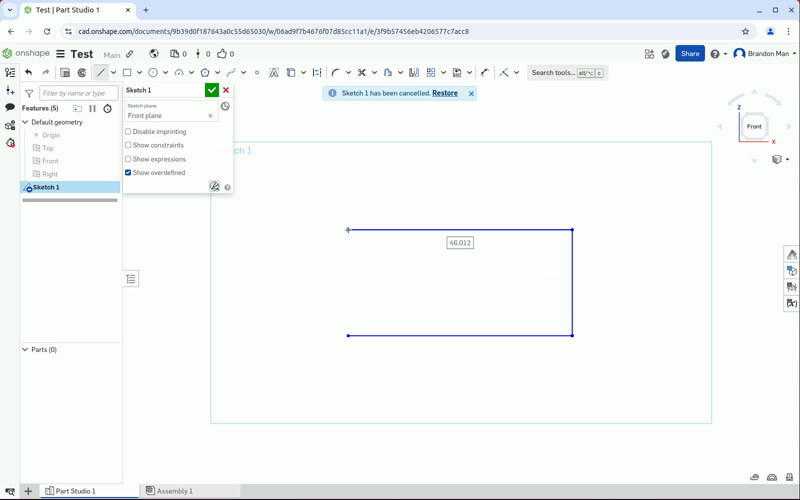
mouse_move(348, 335)
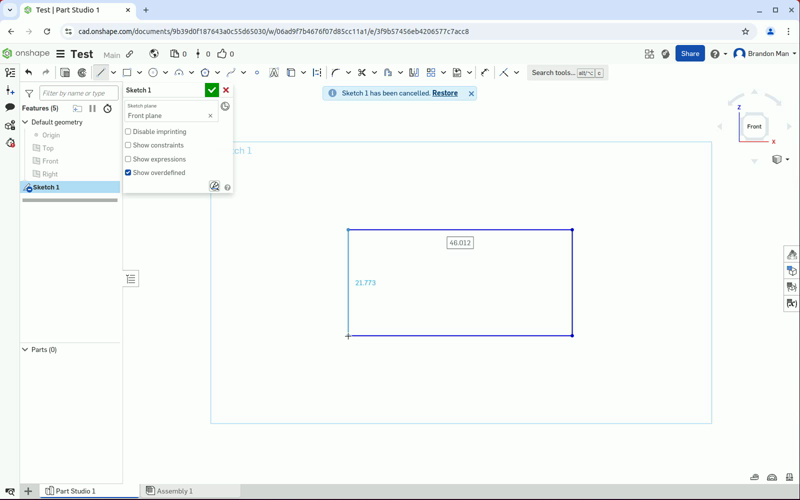
key_up(shift)
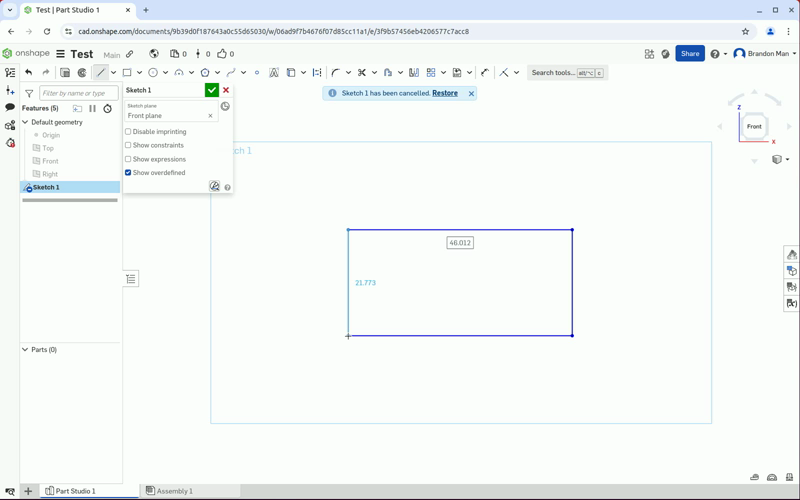
click(348, 335)
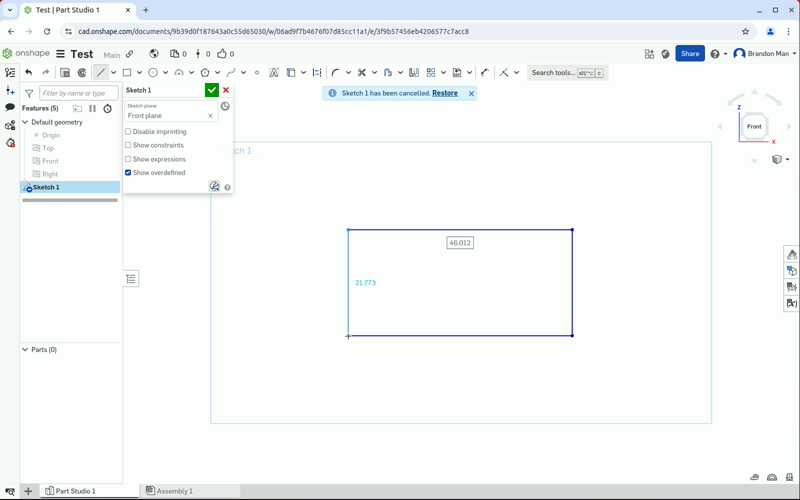
key(esc)
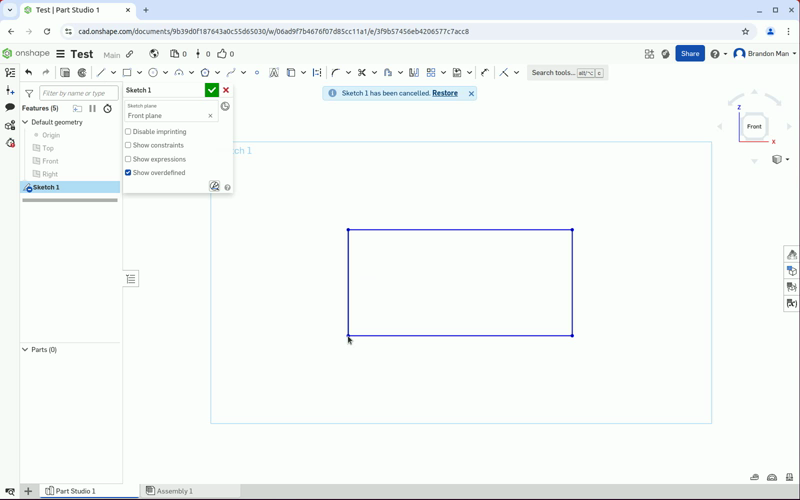
mouse_move(368, 292)
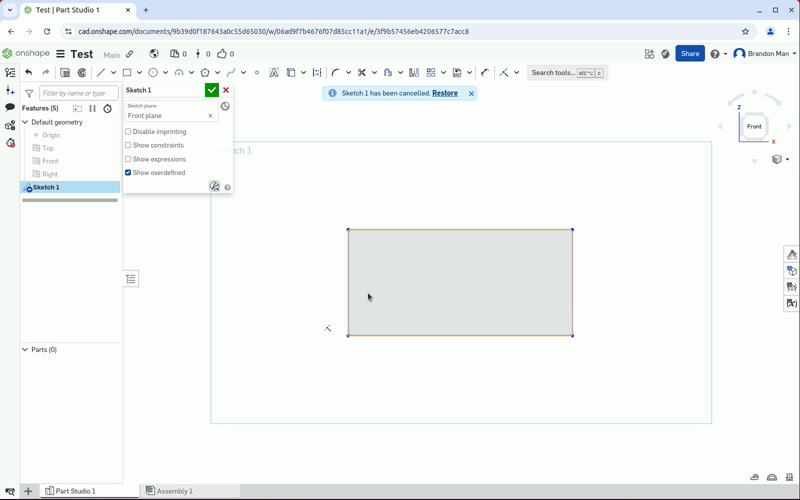
click(368, 292)
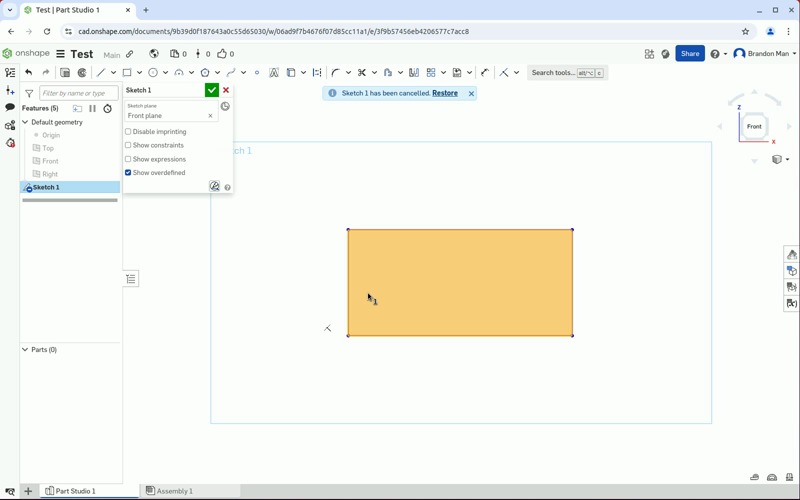
mouse_move(73, 352)
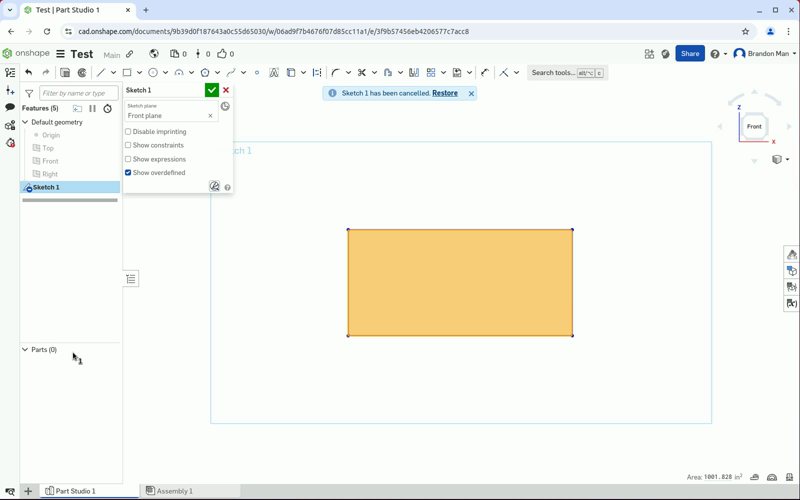
key(shift+y)
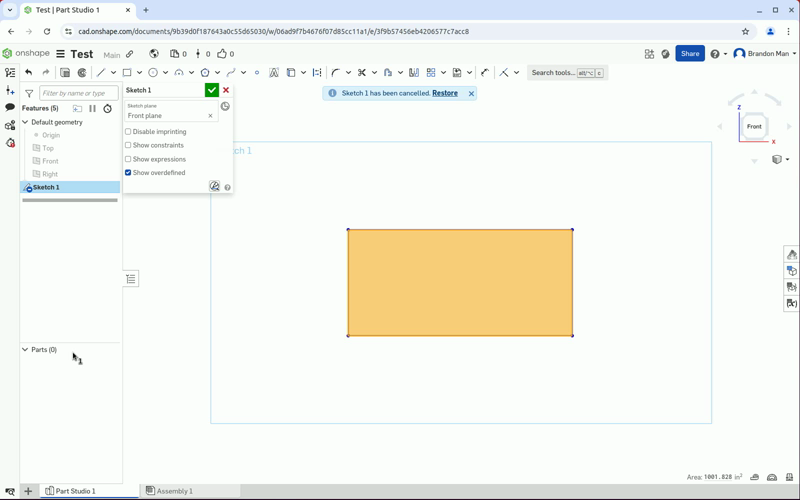
key(shift+e)
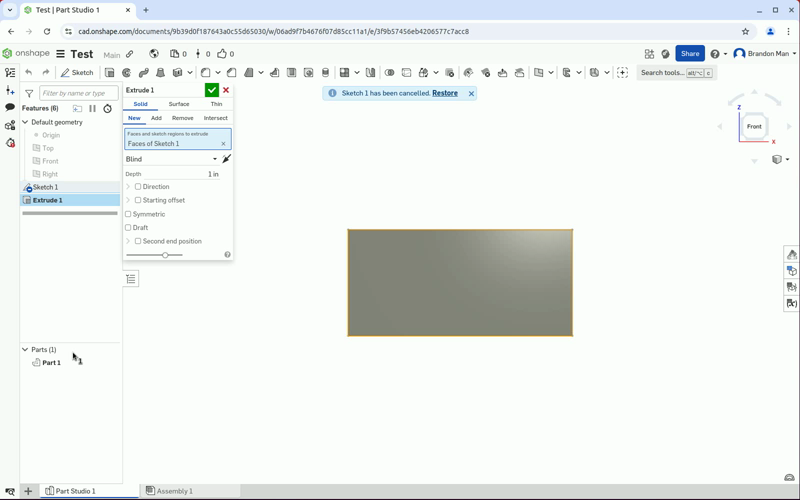
mouse_move(143, 106)
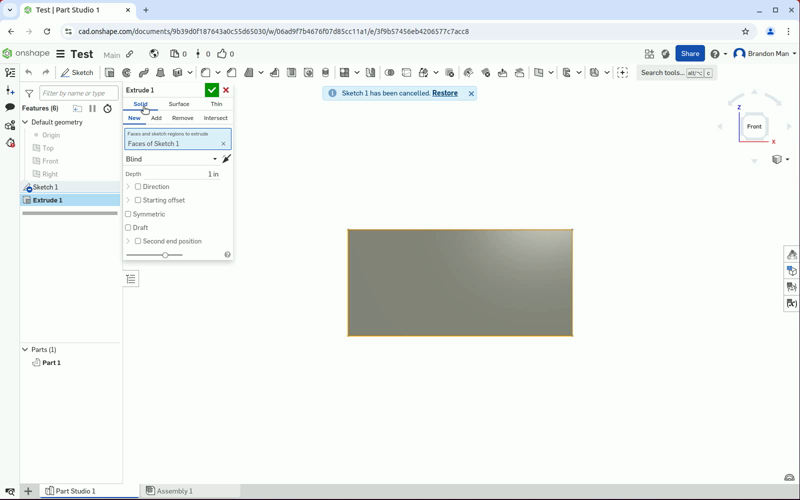
click(143, 106)
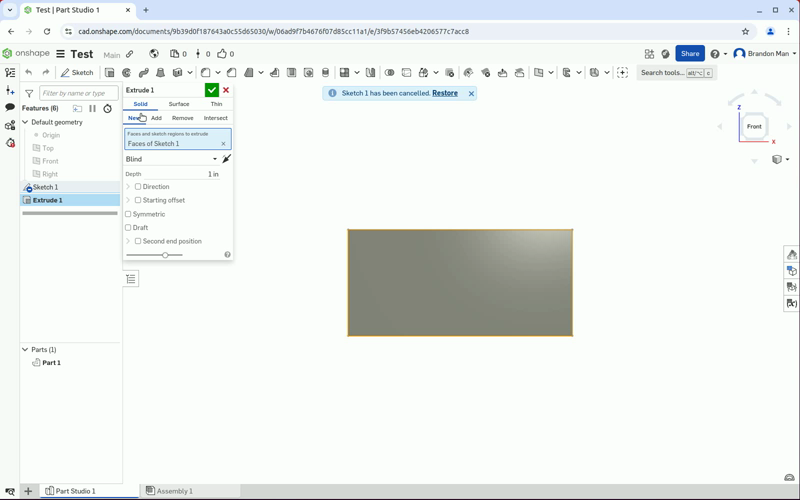
mouse_move(137, 120)
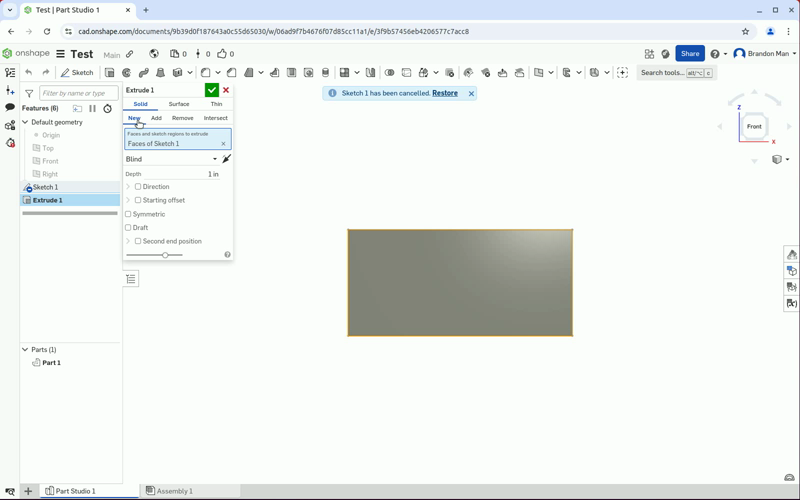
click(137, 120)
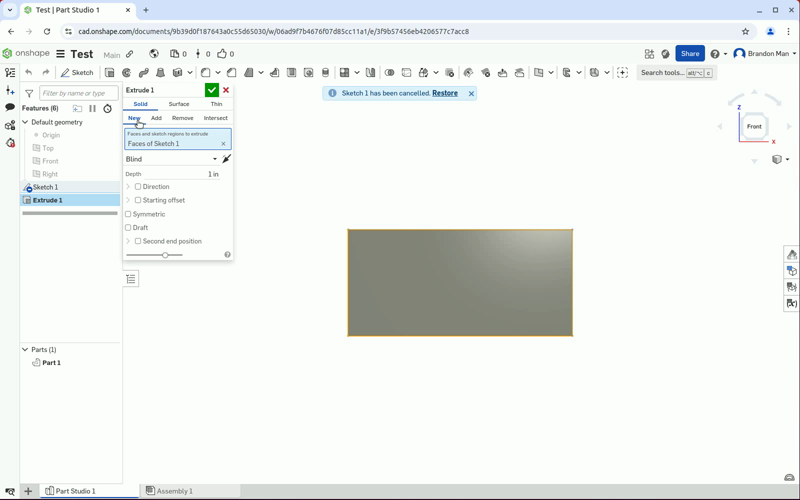
key(tab, 4)
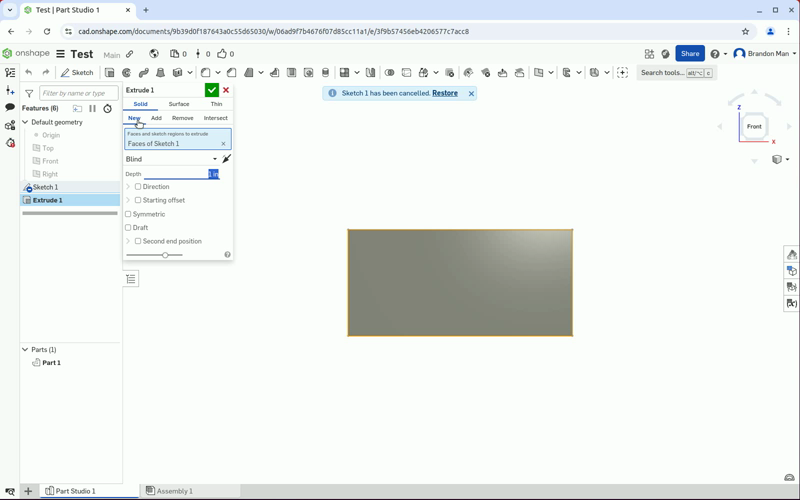
text(3.37)
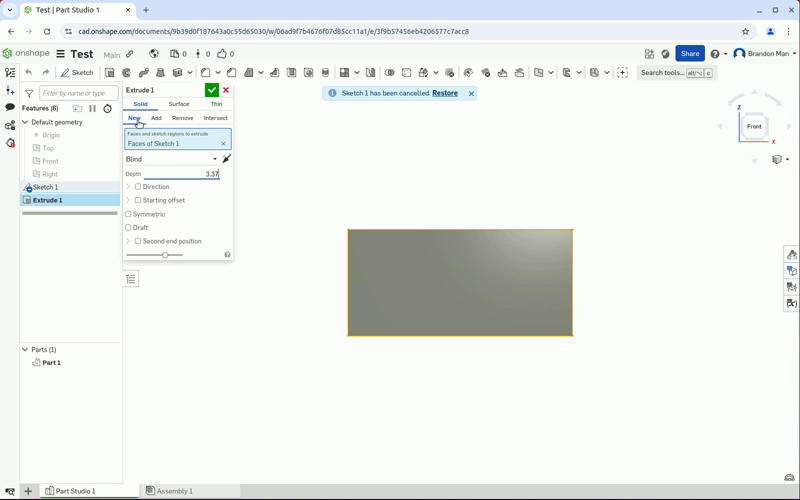
key(enter)
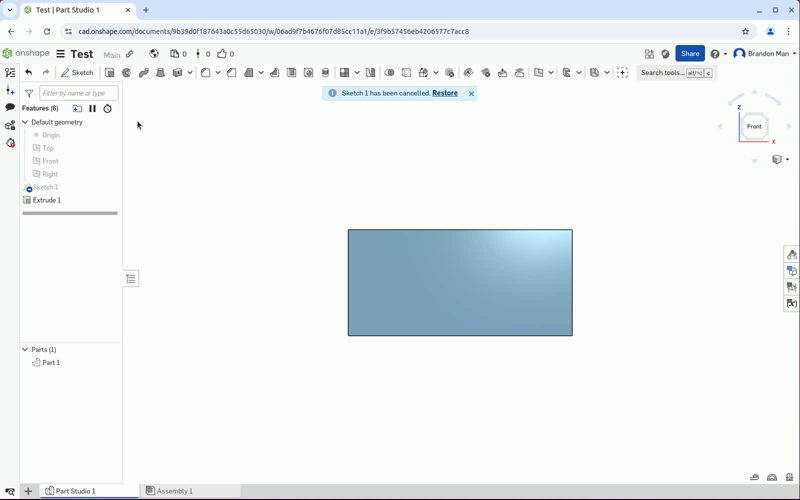
key(shift+h)
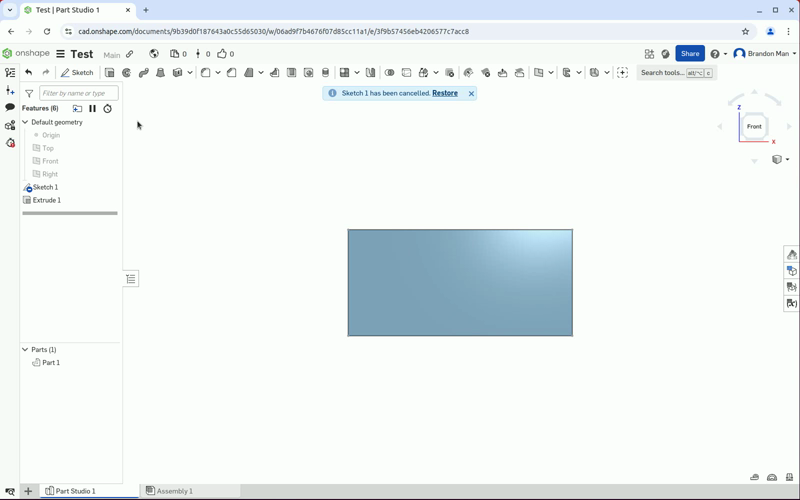
key(shift+h)
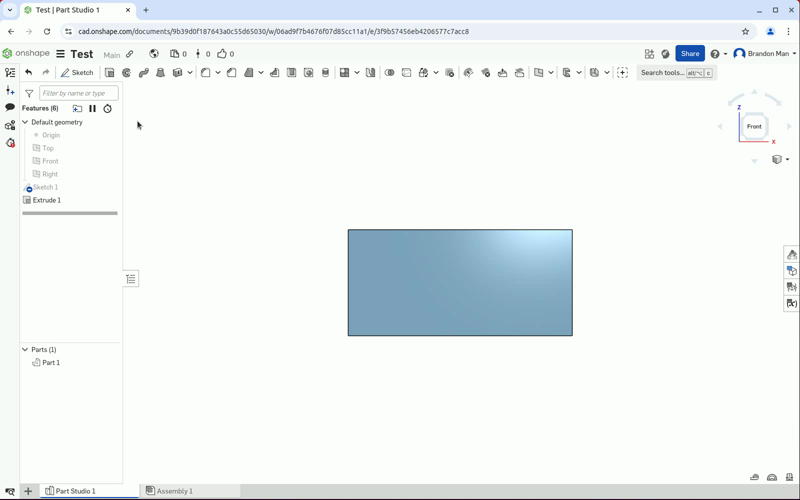
mouse_move(73, 189)
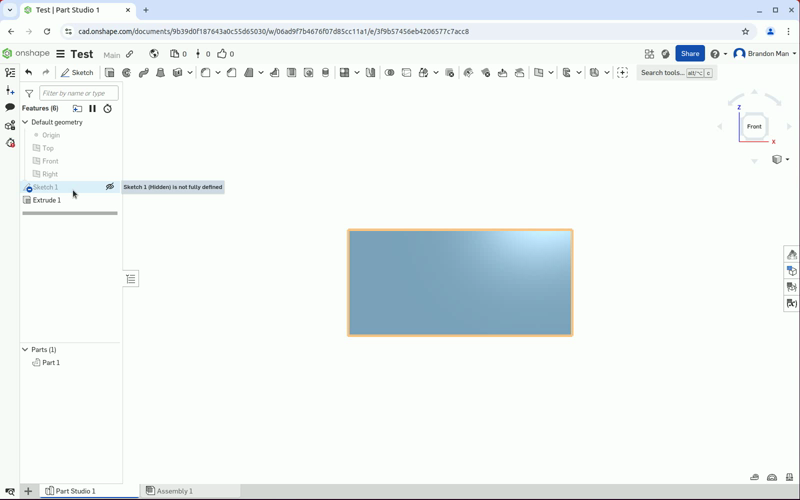
click(73, 189)
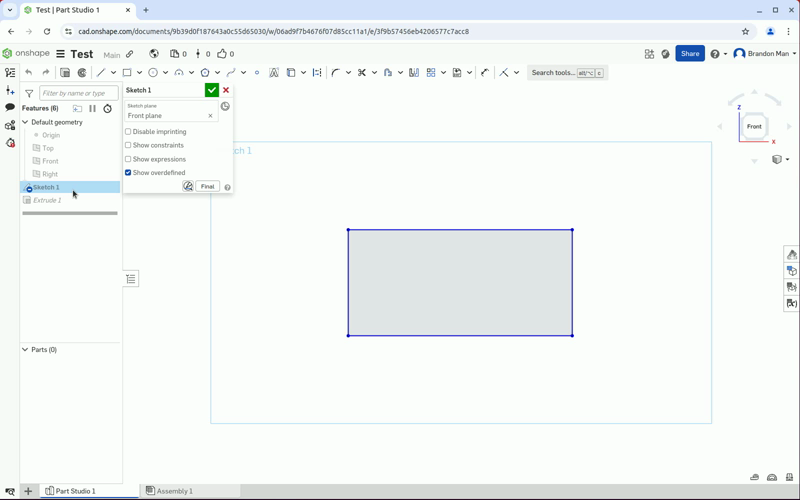
mouse_move(229, 92)
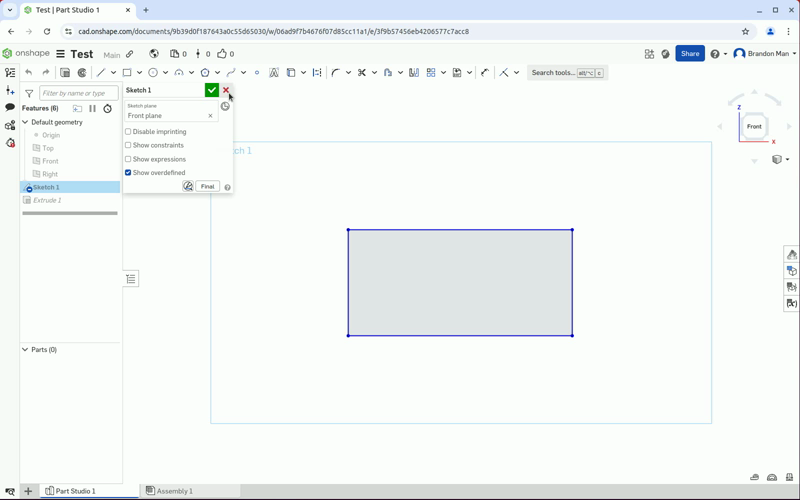
click(229, 92)
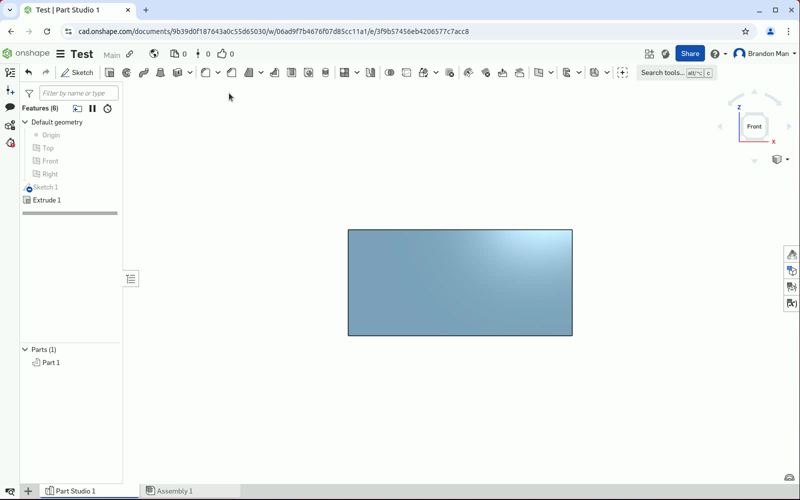
mouse_move(541, 75)
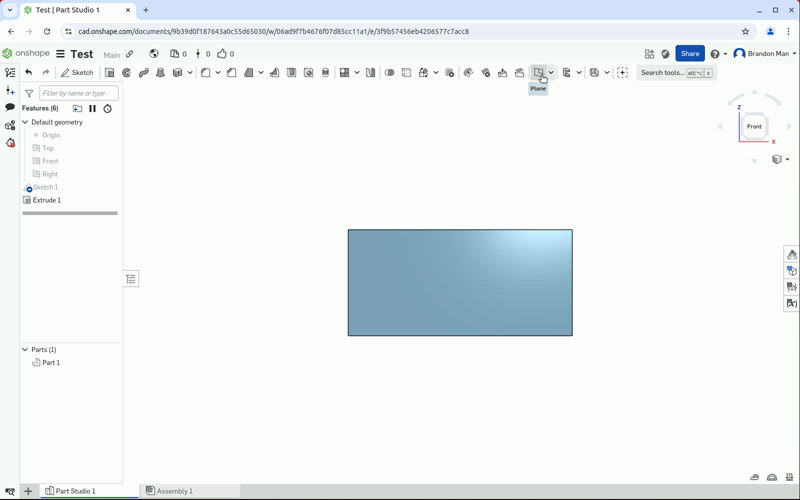
click(541, 75)
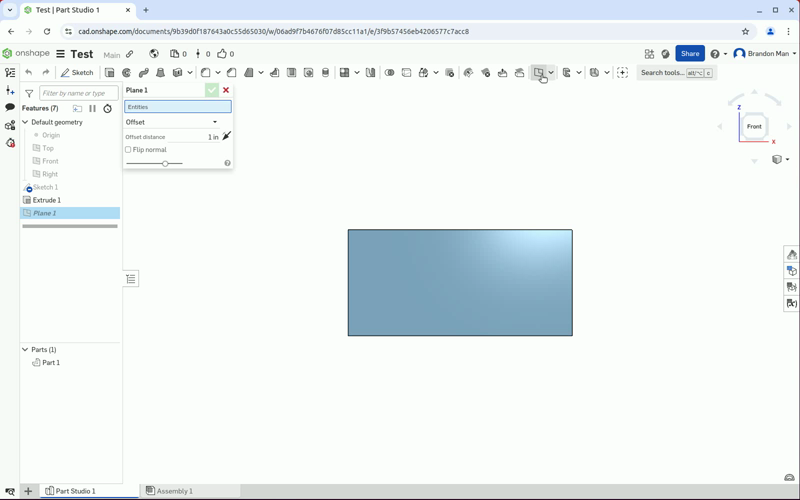
mouse_move(73, 163)
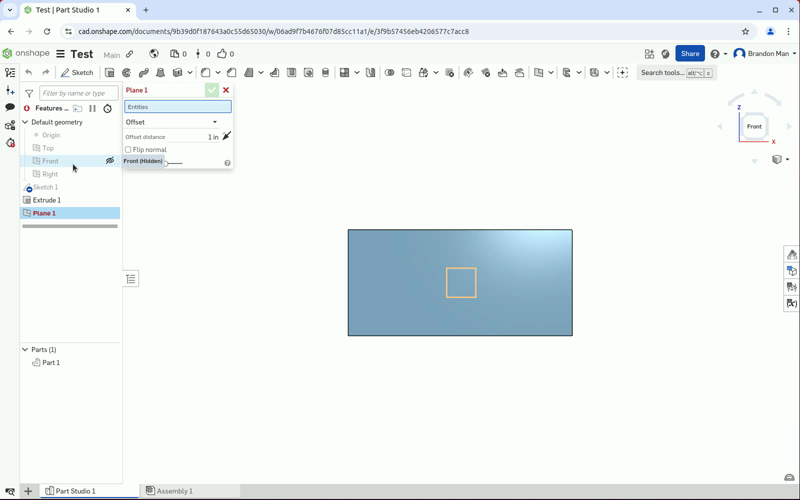
click(73, 163)
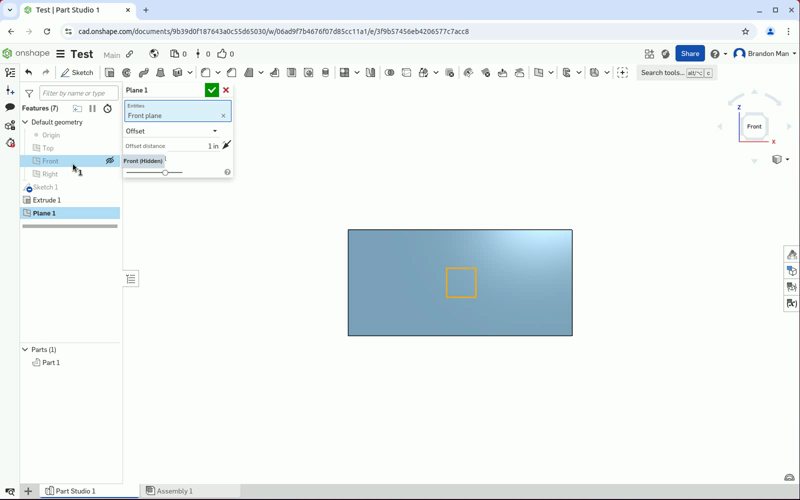
key(tab, 2)
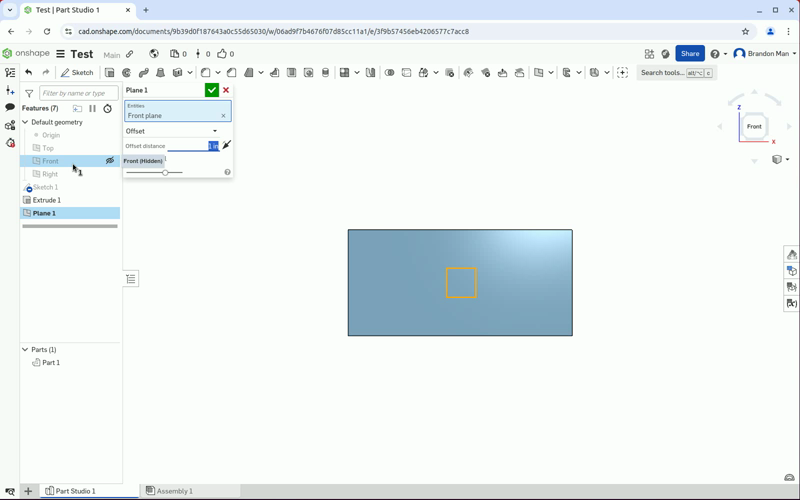
text(3.358)
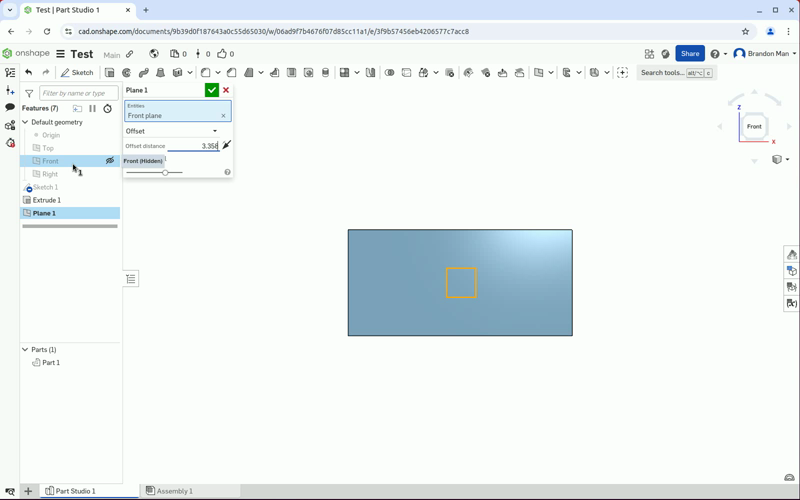
key(enter, 2)
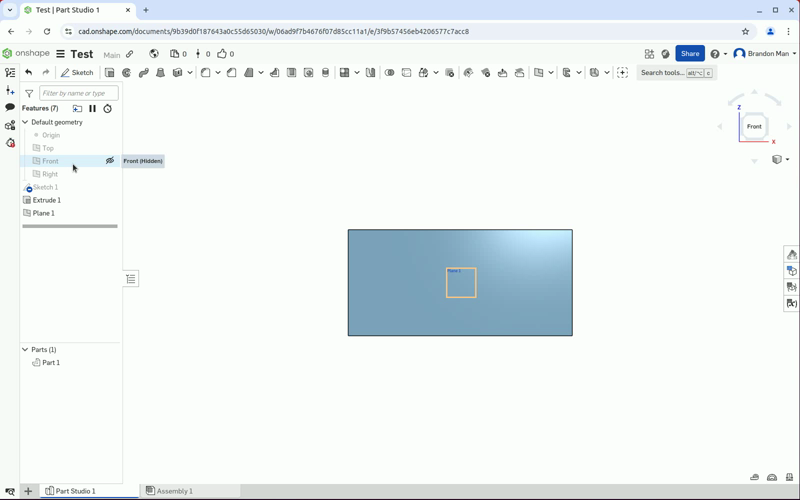
key(shift+s)
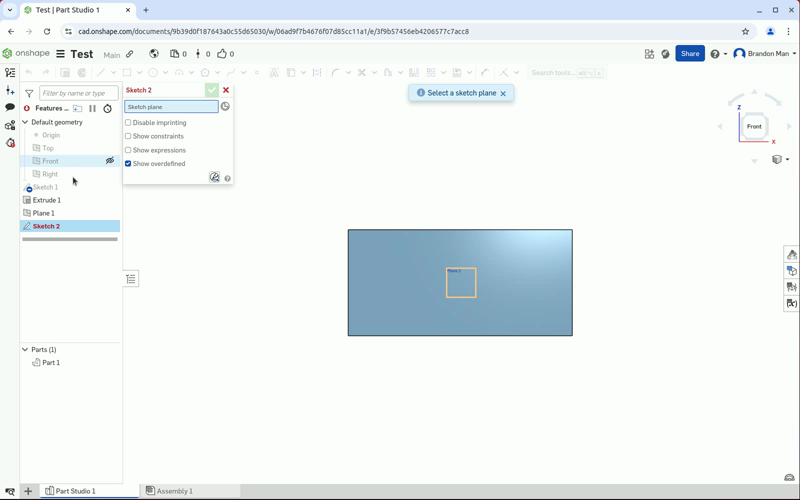
mouse_move(73, 215)
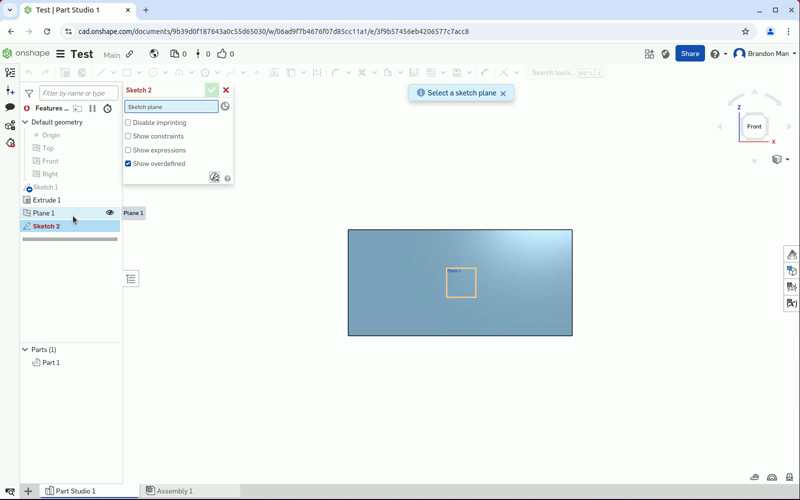
click(73, 215)
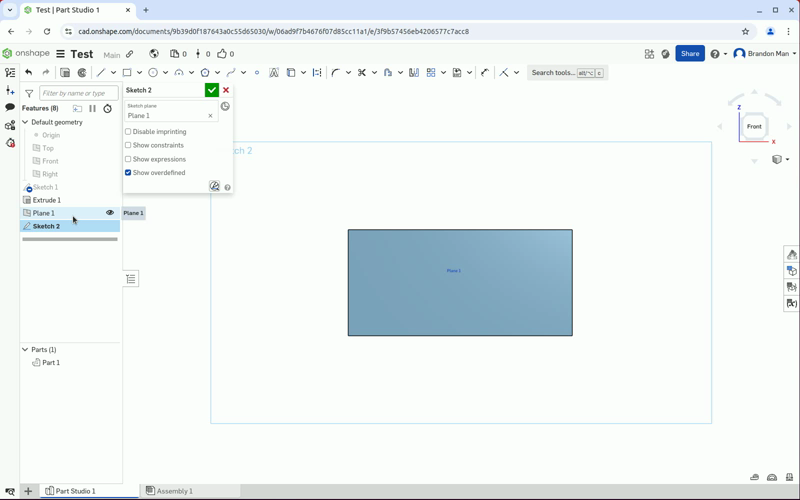
mouse_move(73, 352)
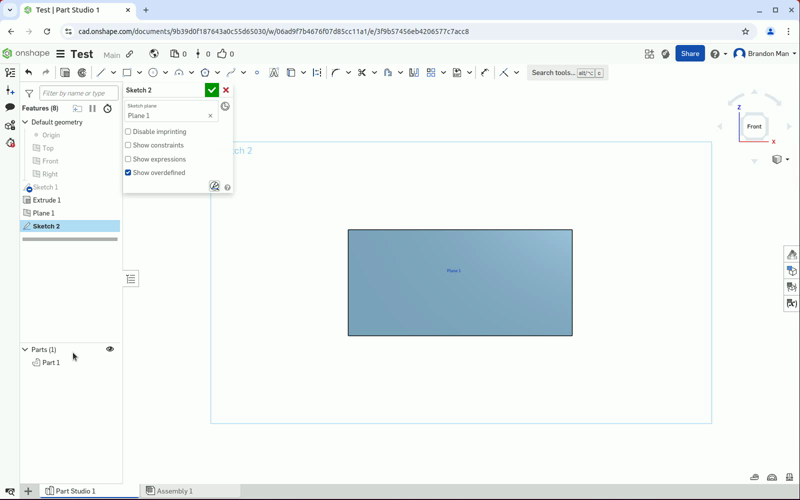
key(y)
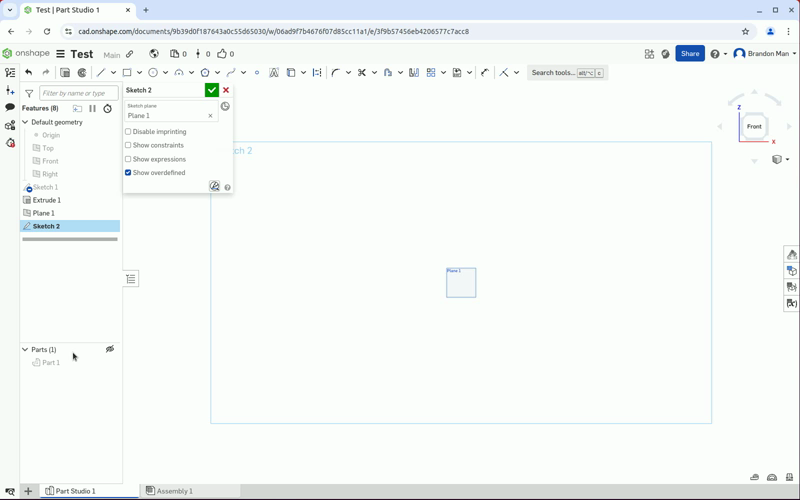
key(l)
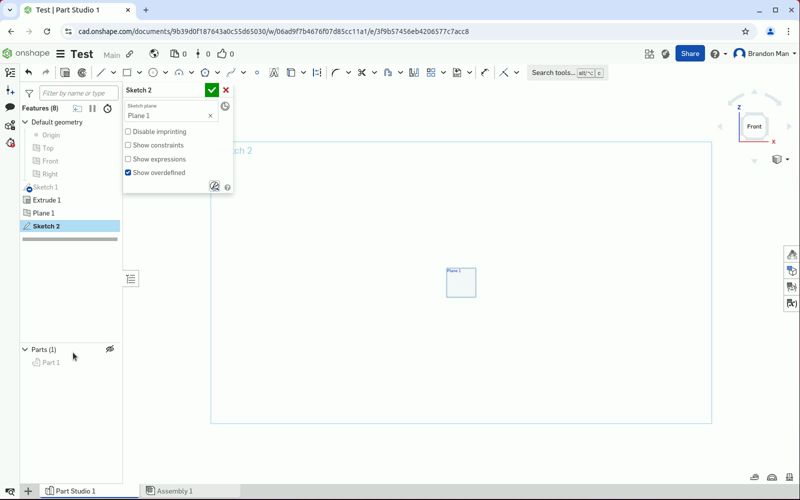
key_down(shift)
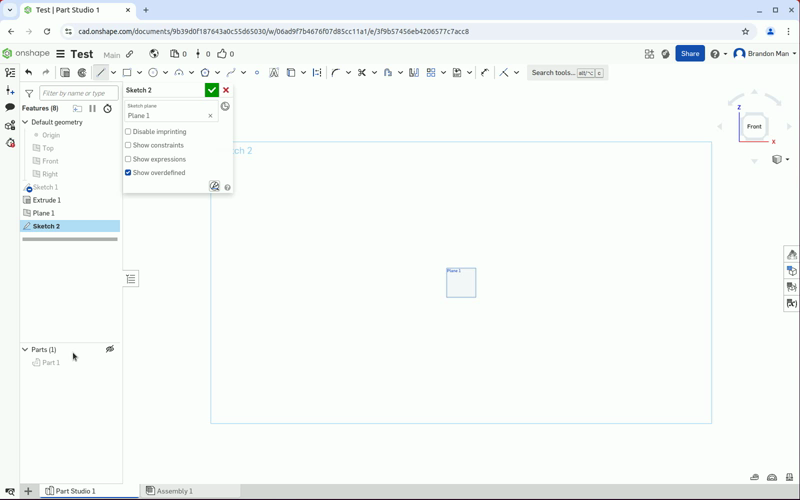
mouse_move(377, 314)
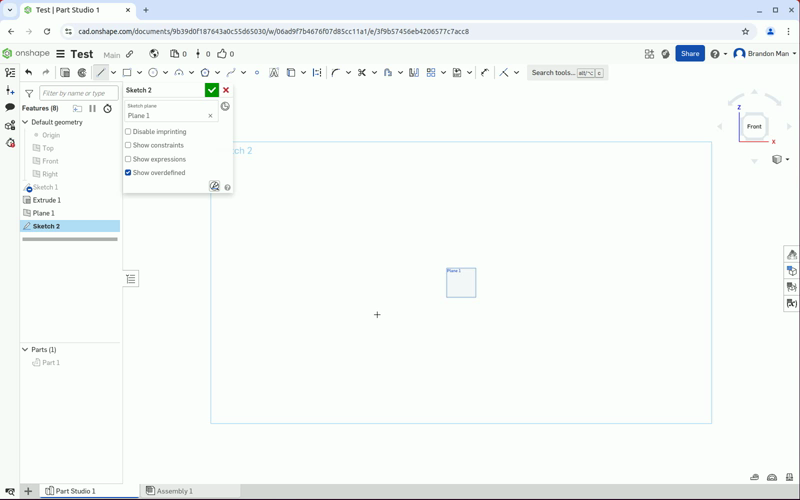
click(377, 314)
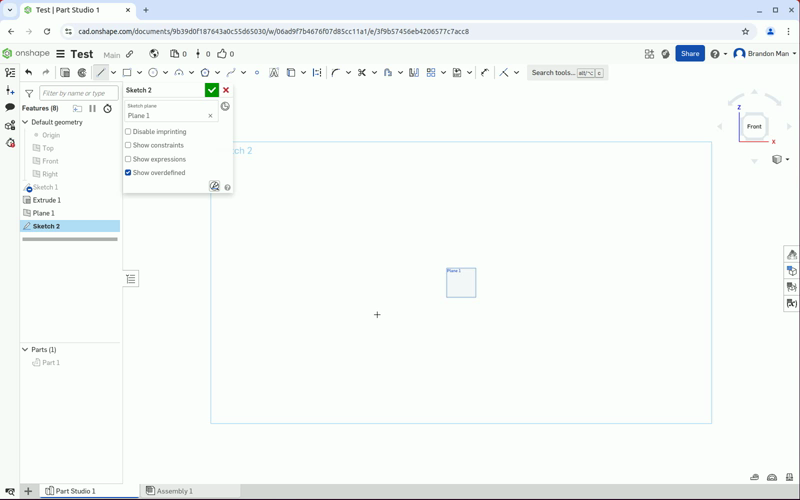
key_up(shift)
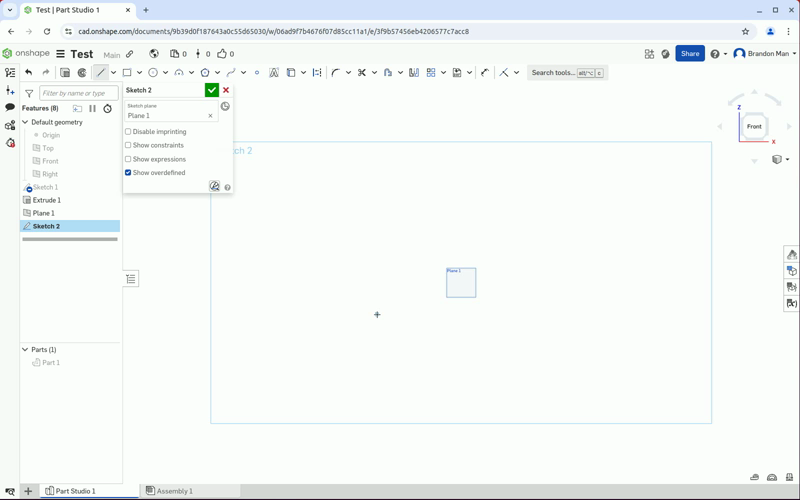
key_down(shift)
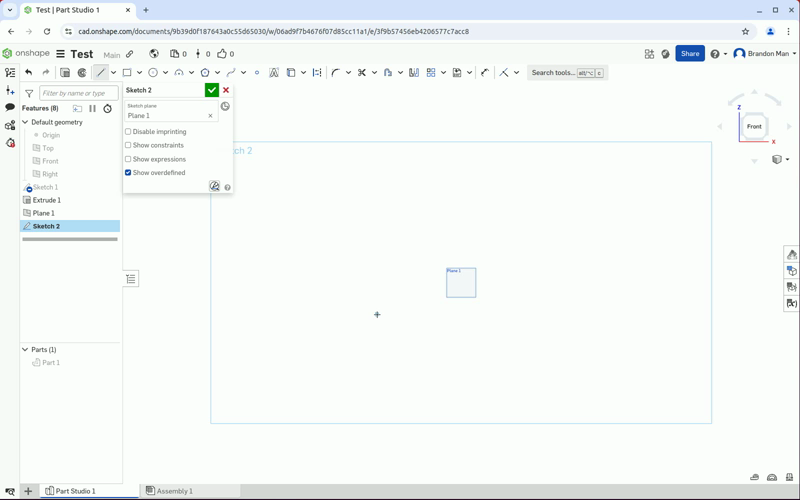
mouse_move(542, 314)
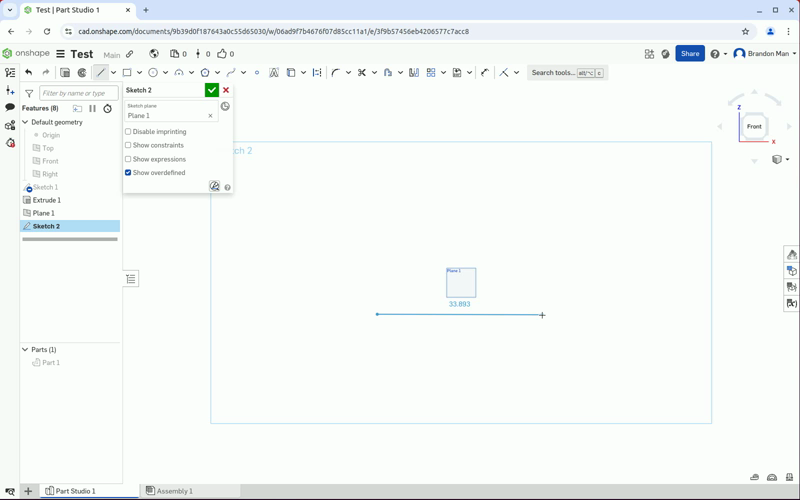
click(542, 314)
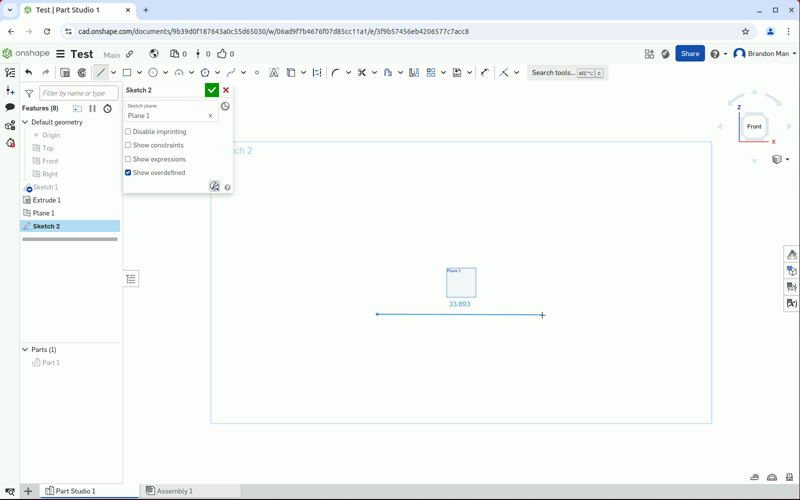
key_up(shift)
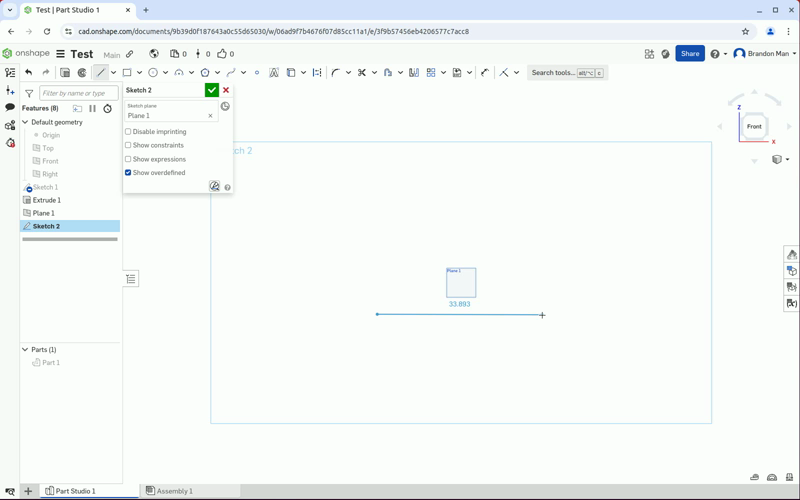
key_down(shift)
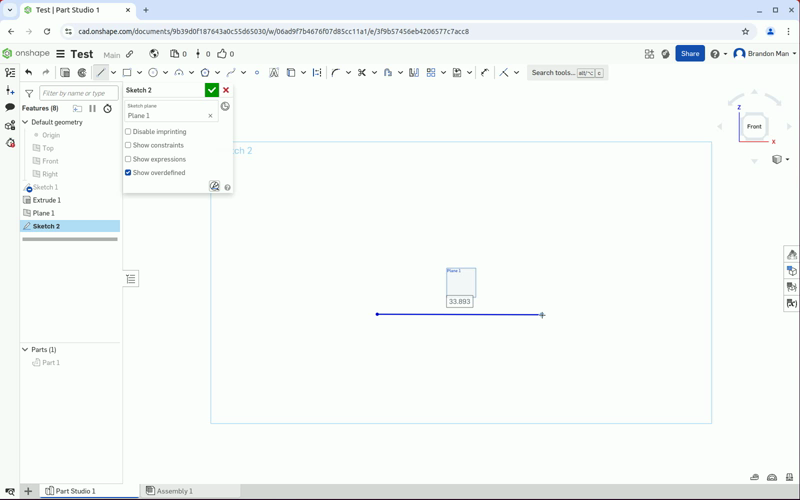
mouse_move(542, 252)
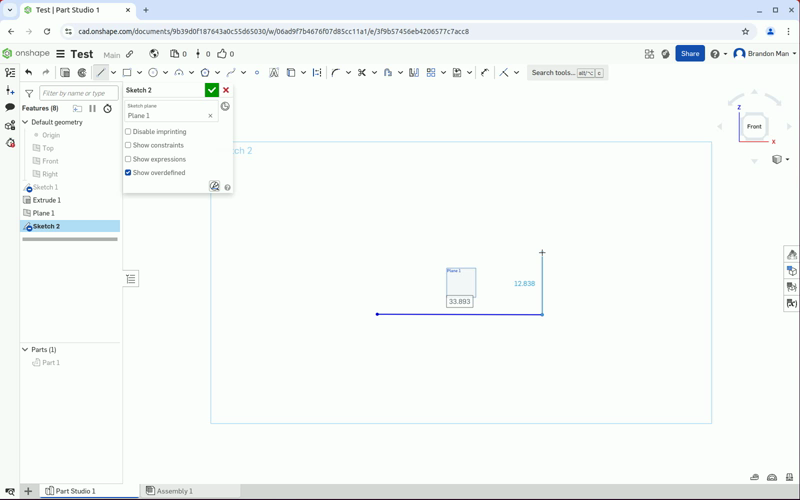
click(542, 252)
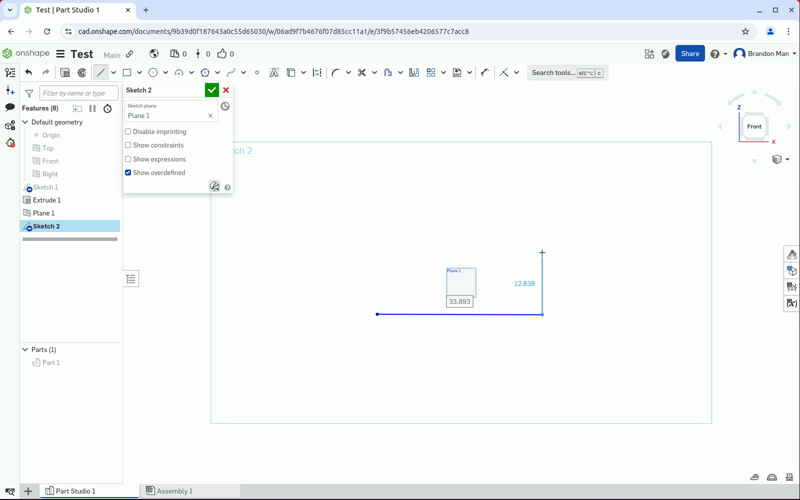
key_up(shift)
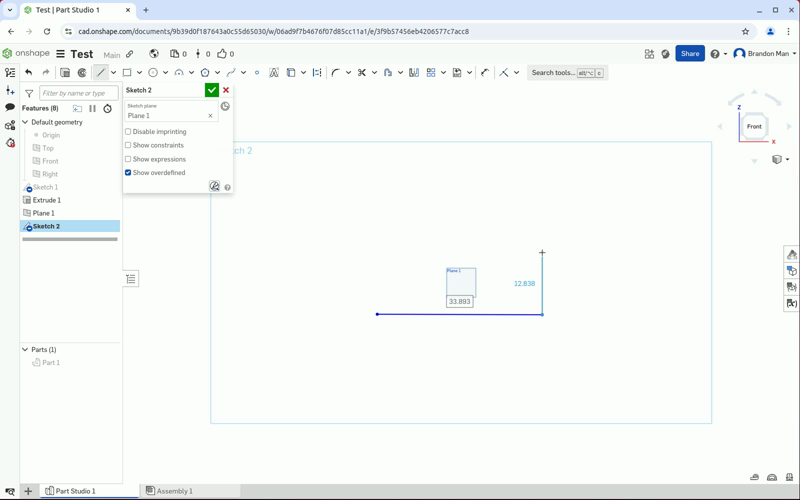
key_down(shift)
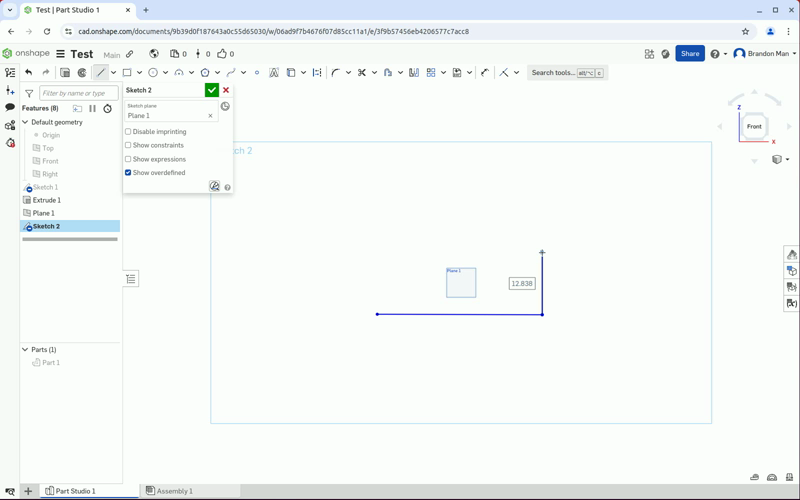
mouse_move(377, 252)
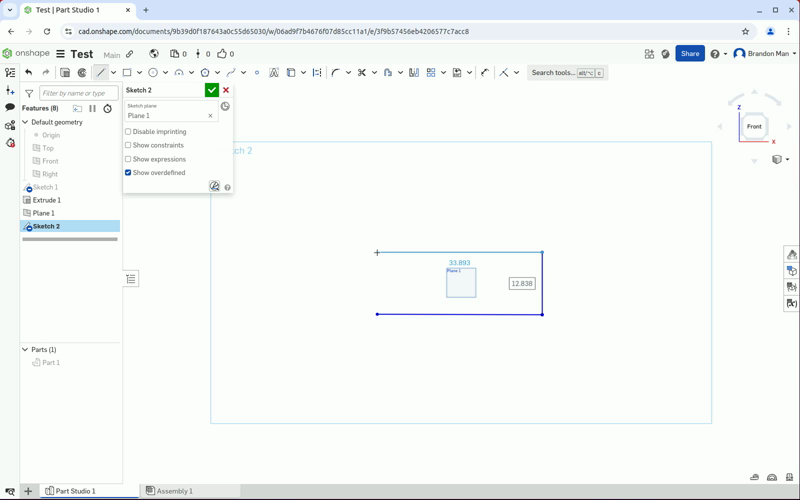
click(377, 252)
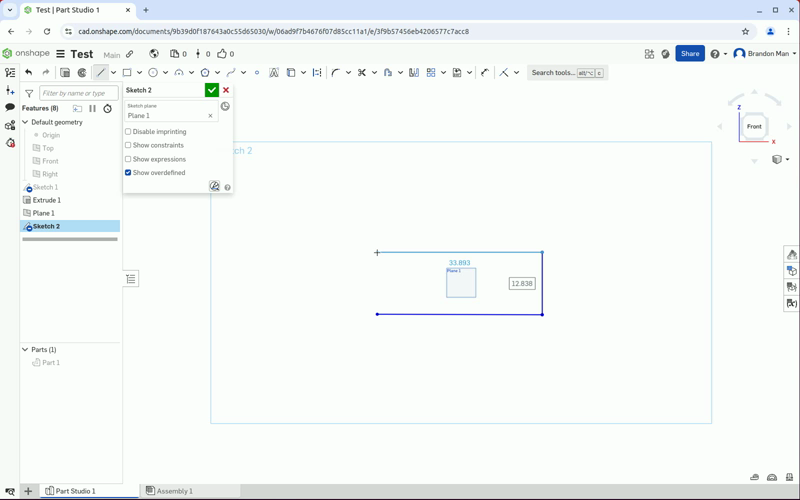
key_up(shift)
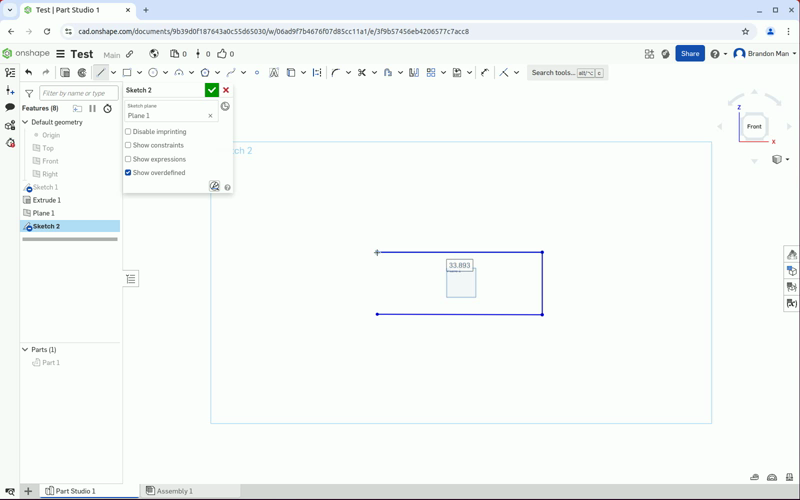
key_down(shift)
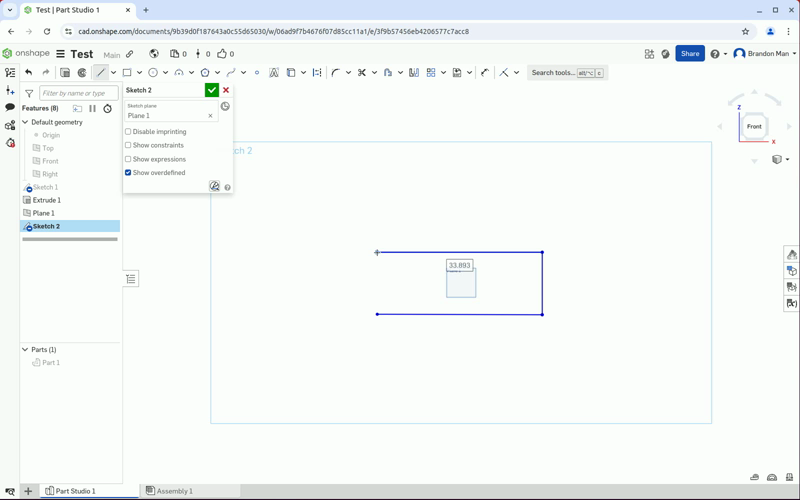
mouse_move(377, 314)
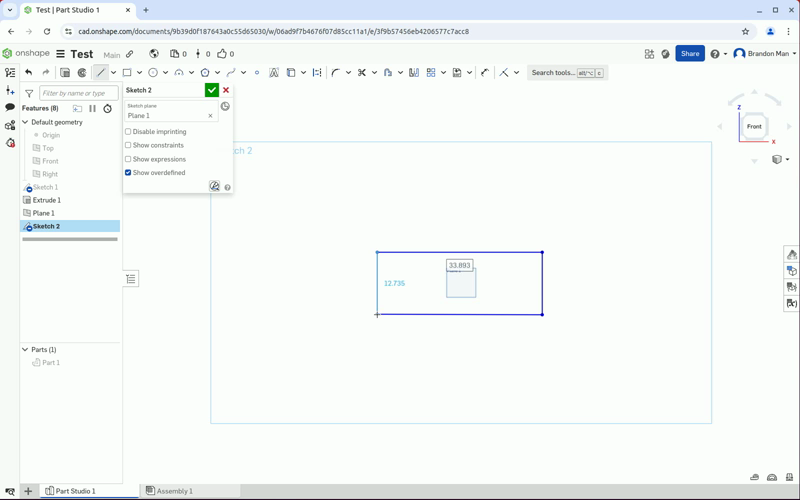
key_up(shift)
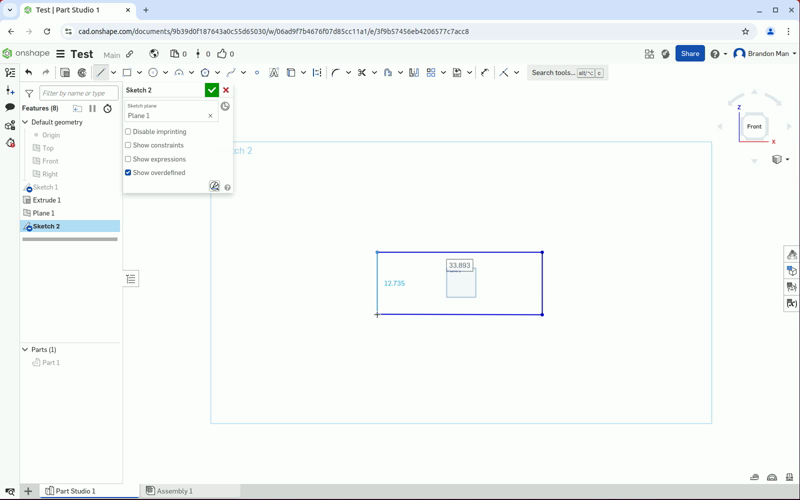
click(377, 314)
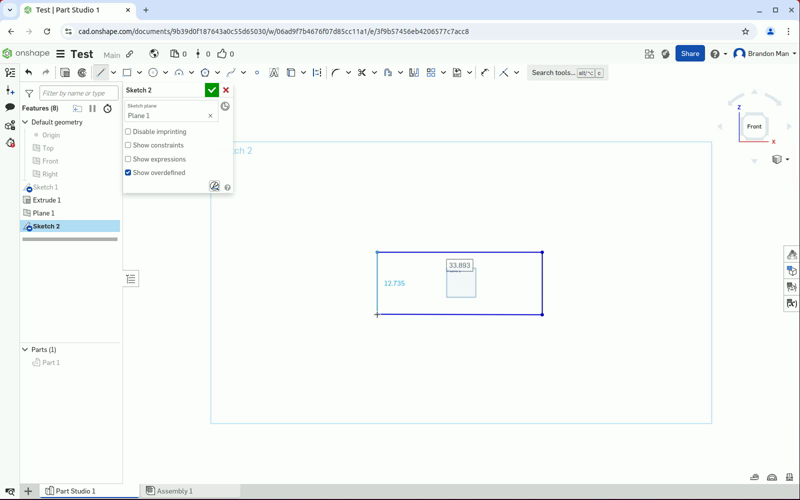
key(esc)
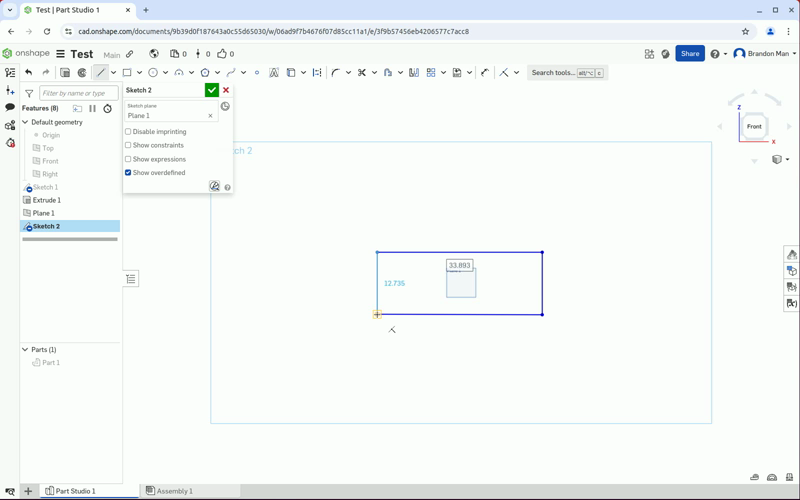
mouse_move(485, 274)
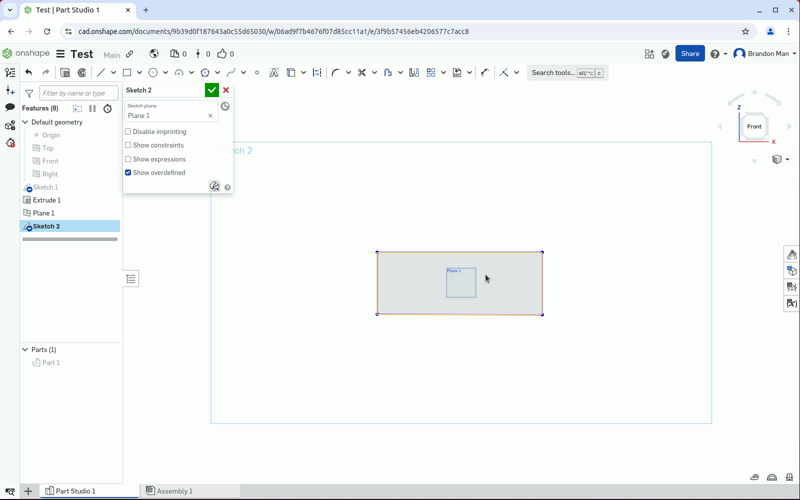
click(485, 274)
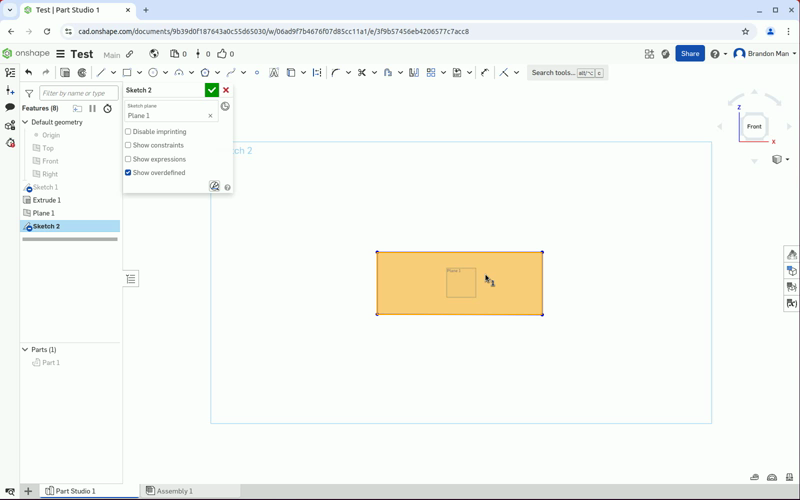
mouse_move(73, 352)
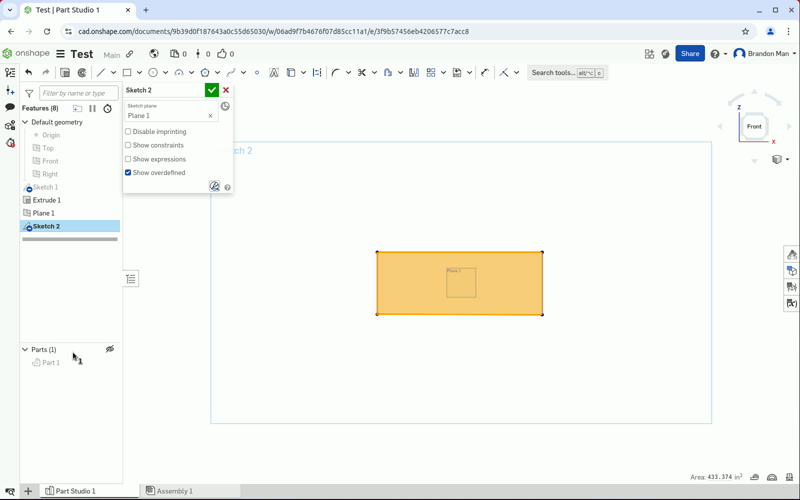
key(shift+y)
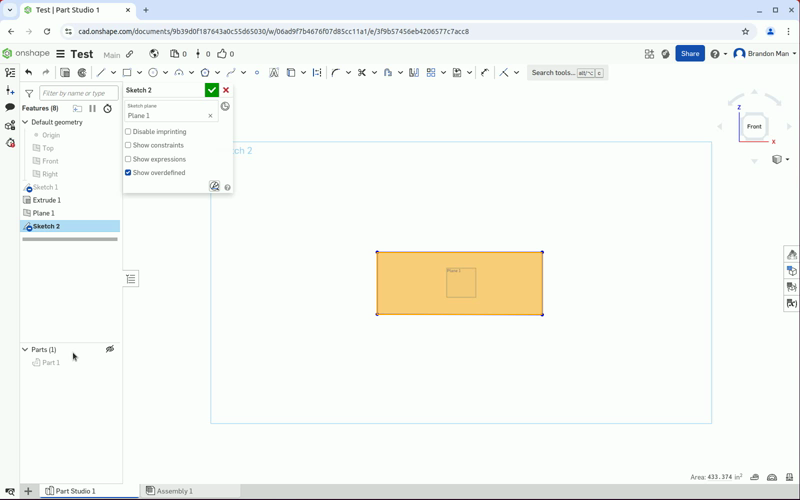
key(shift+e)
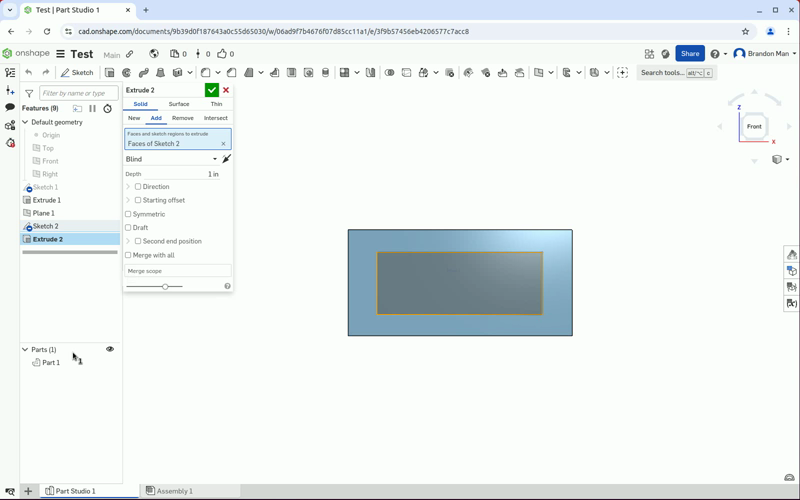
mouse_move(143, 106)
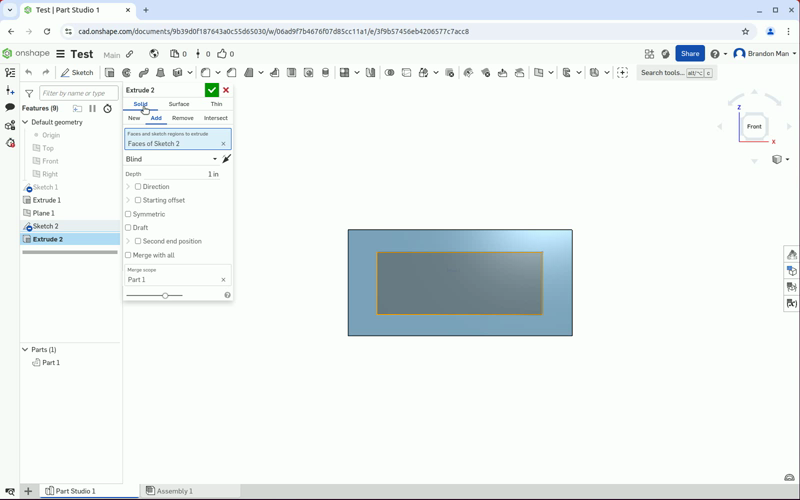
click(143, 106)
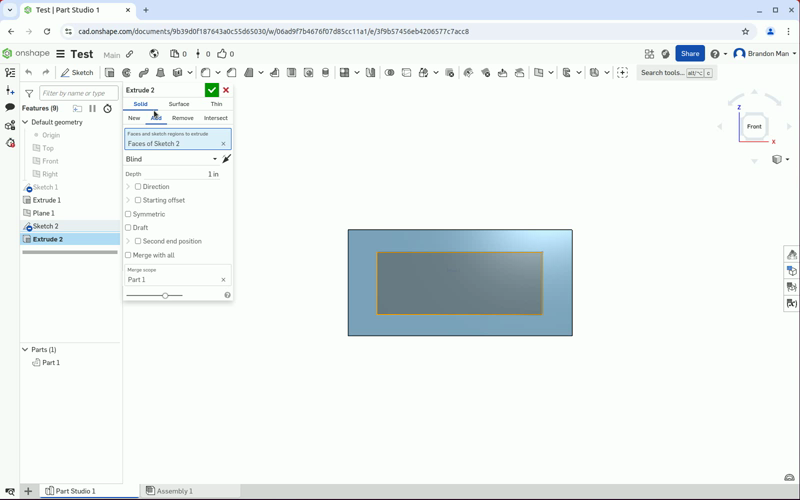
mouse_move(186, 120)
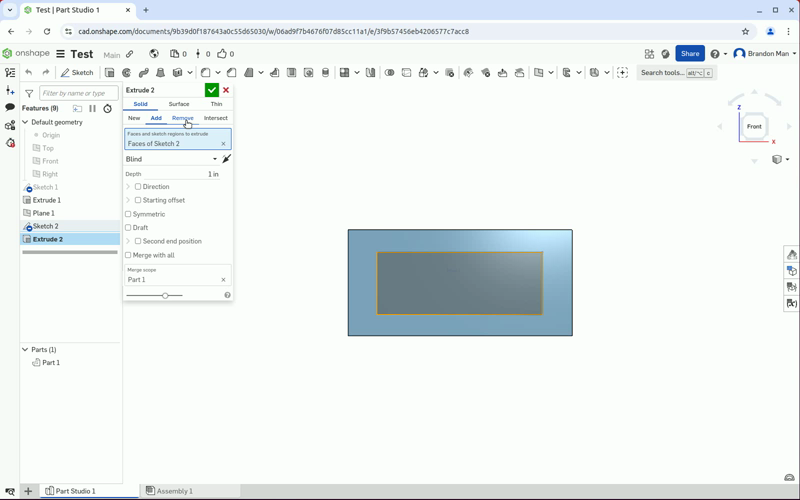
click(186, 120)
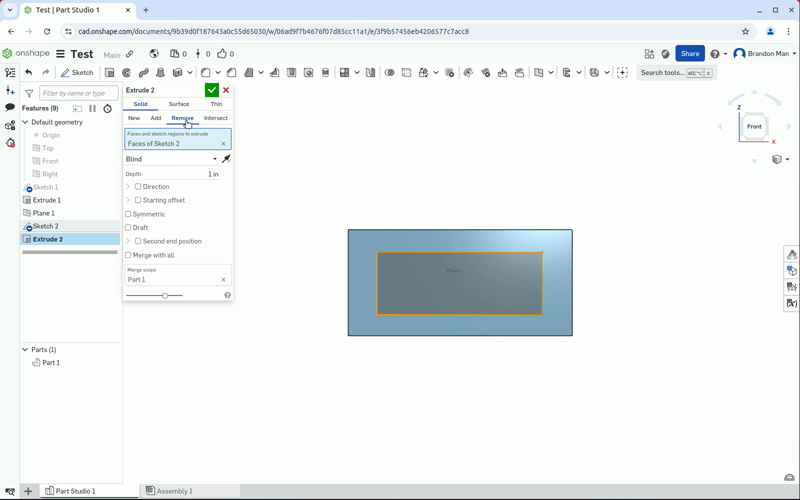
key(tab, 4)
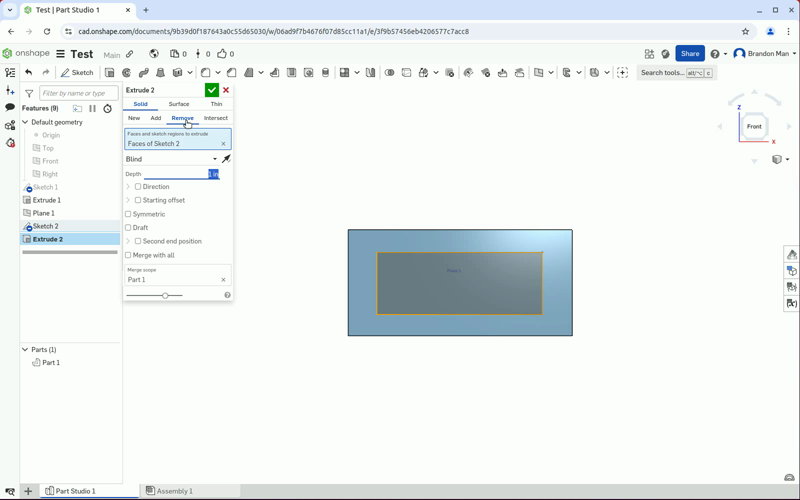
text(13.48)
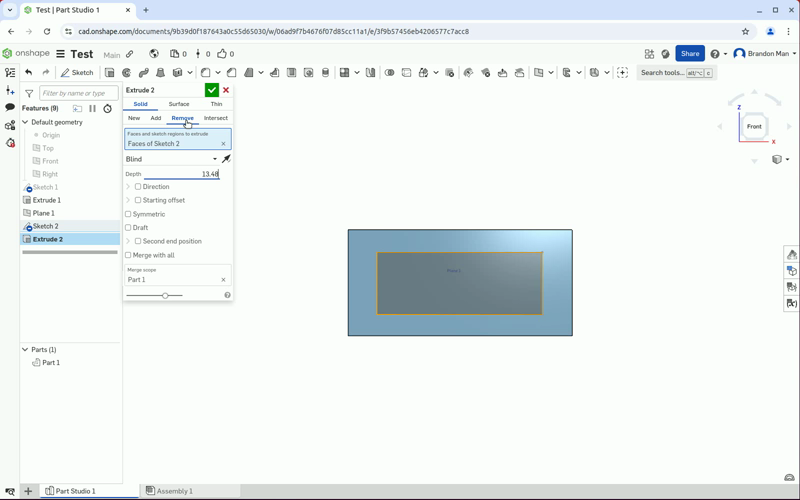
key(tab, 6)
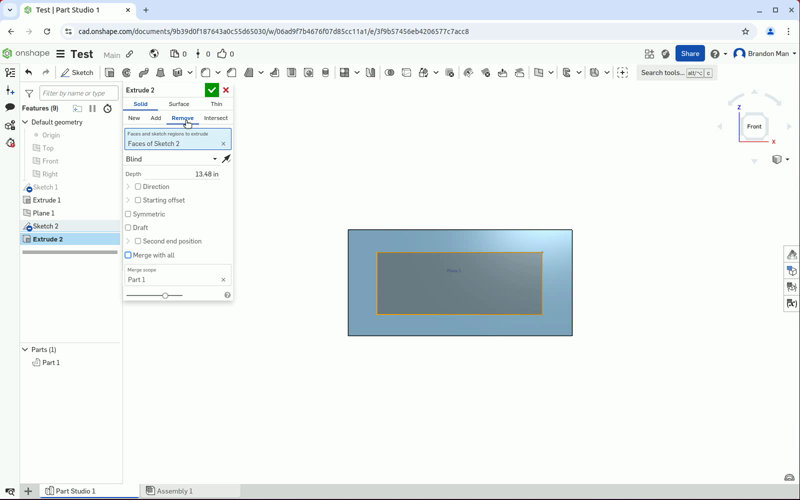
key(space)
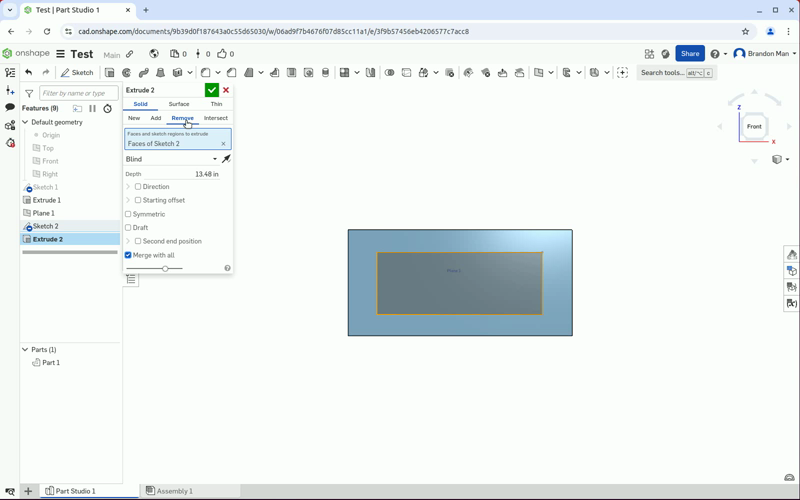
key(enter)
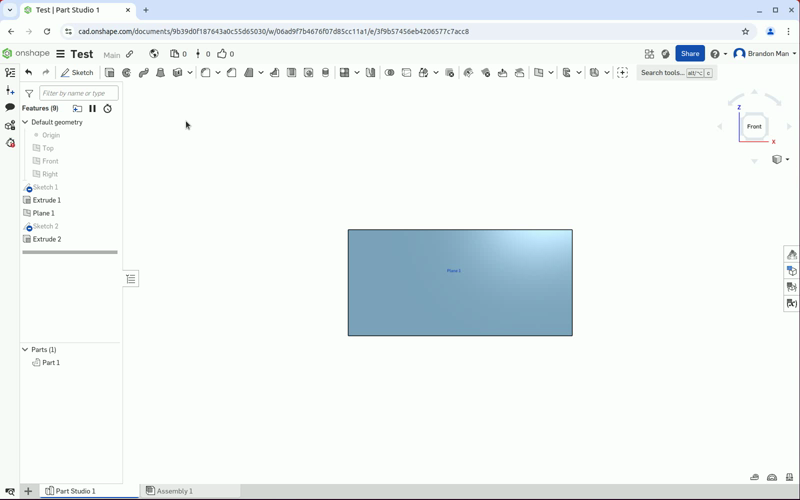
key(shift+h)
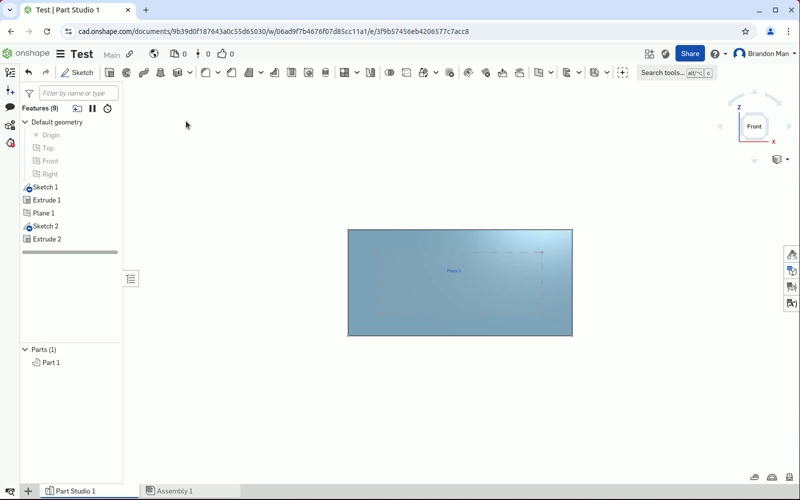
key(shift+h)
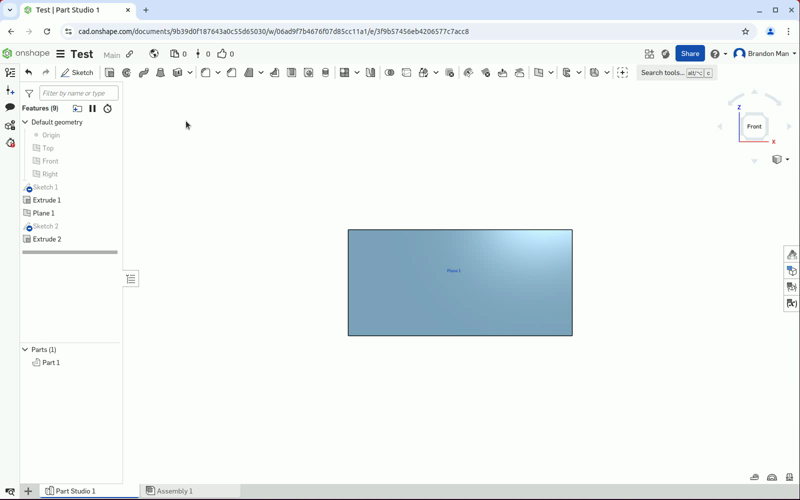
mouse_move(73, 189)
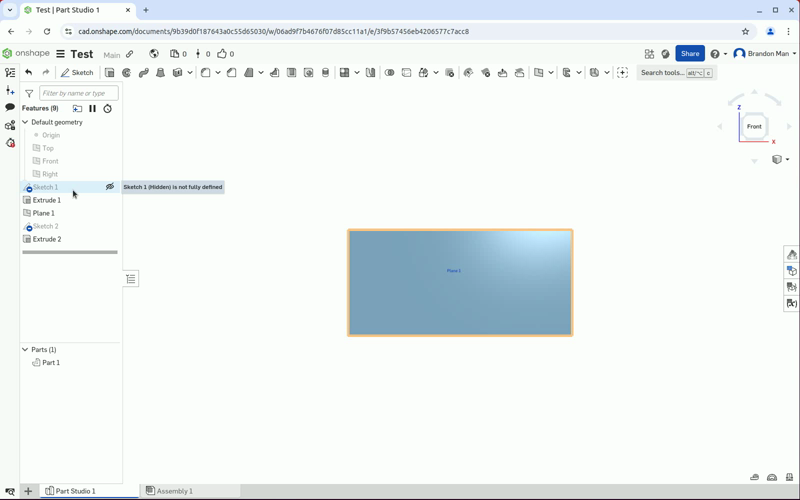
click(73, 189)
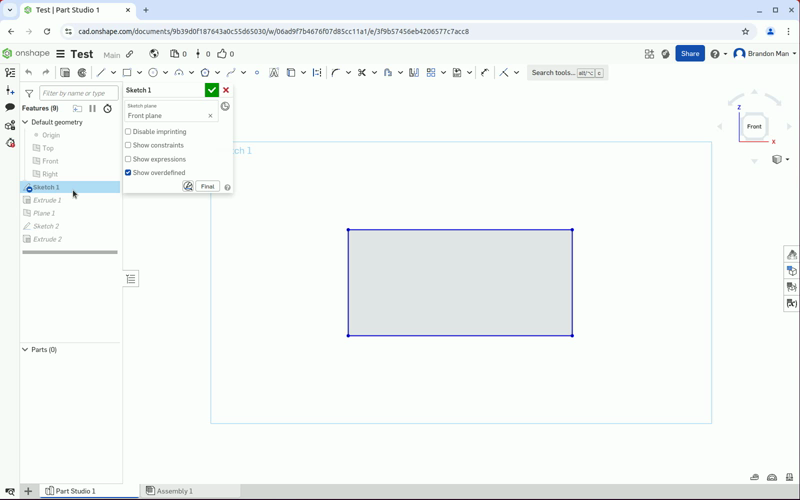
mouse_move(229, 92)
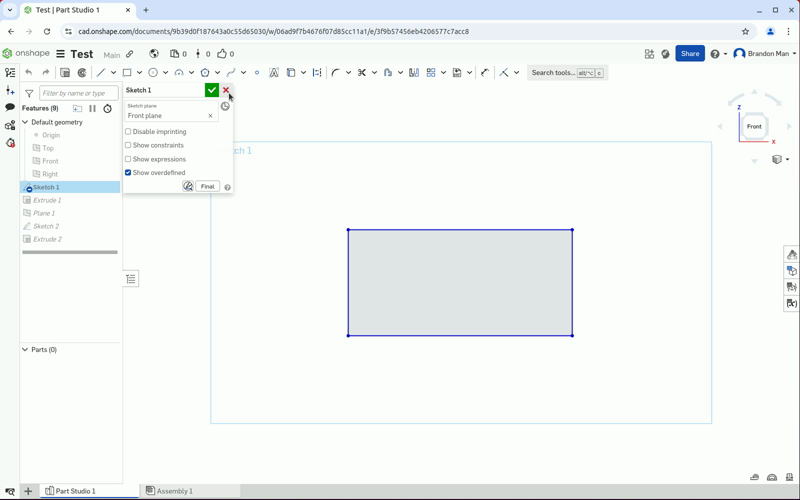
click(229, 92)
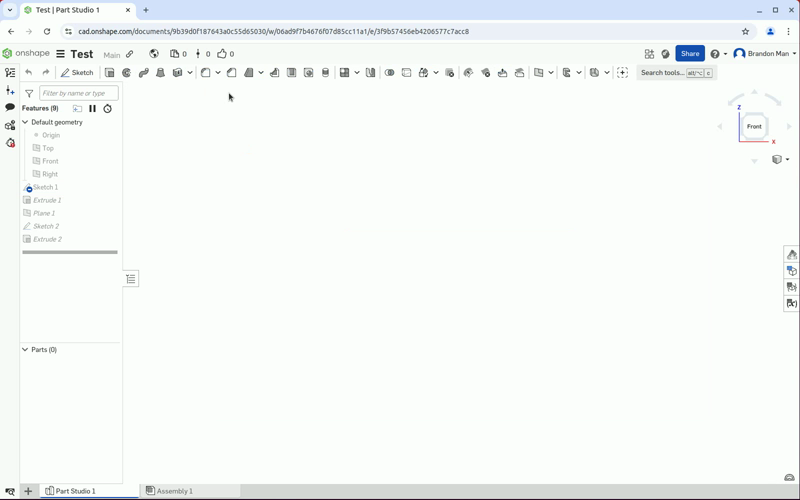
key(shift+s)
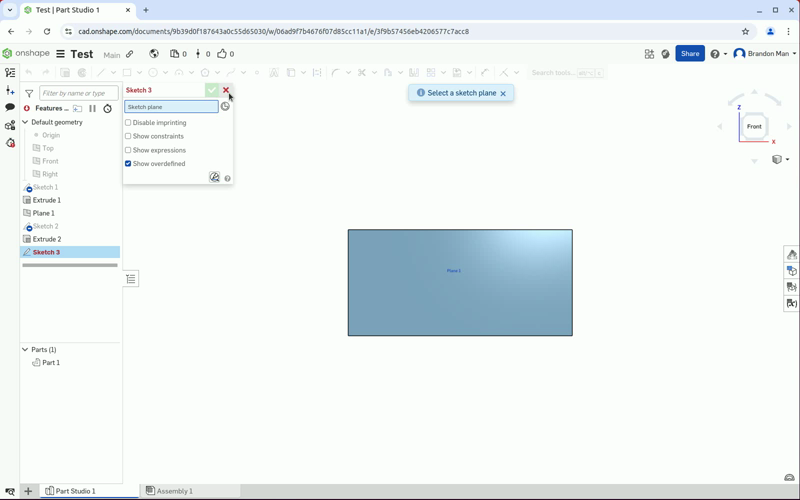
mouse_move(73, 215)
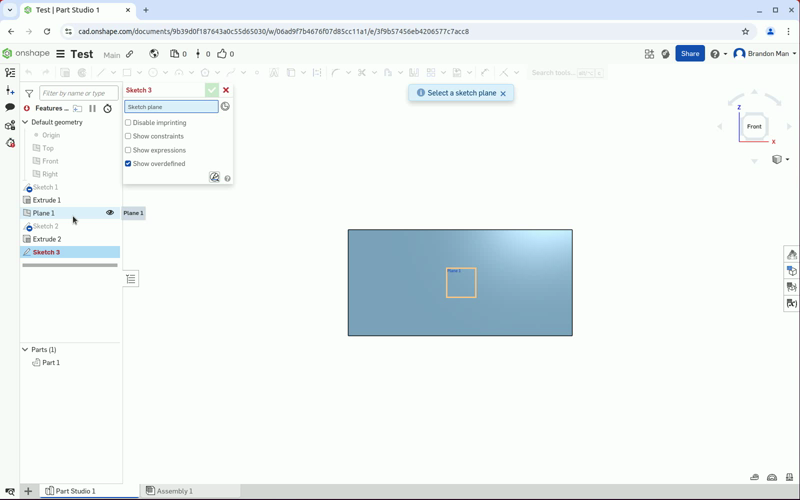
click(73, 215)
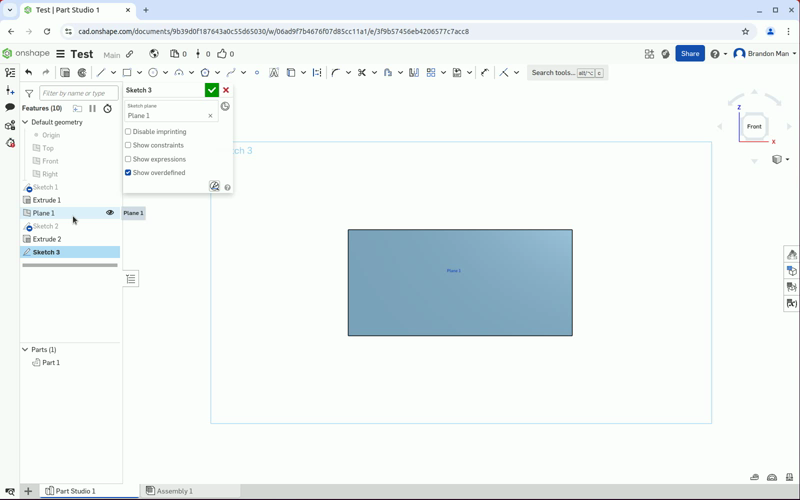
mouse_move(73, 352)
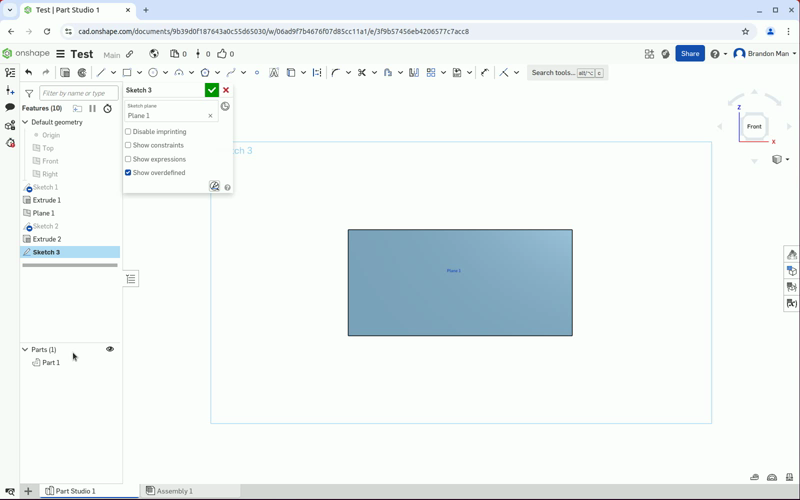
key(y)
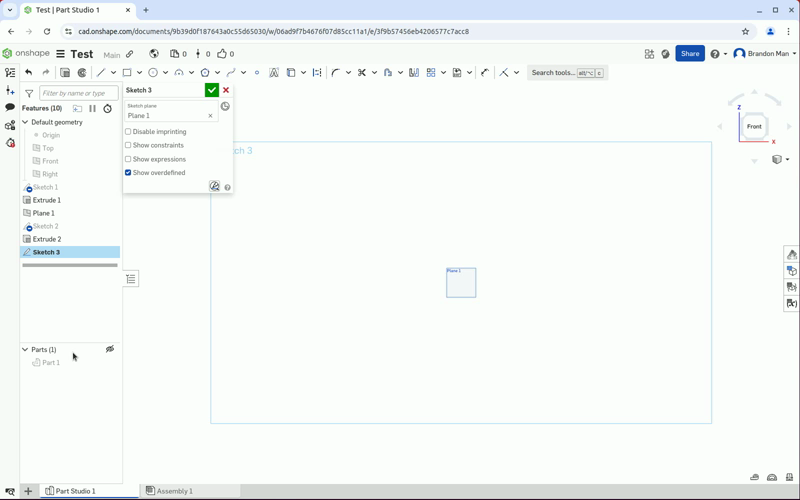
key(l)
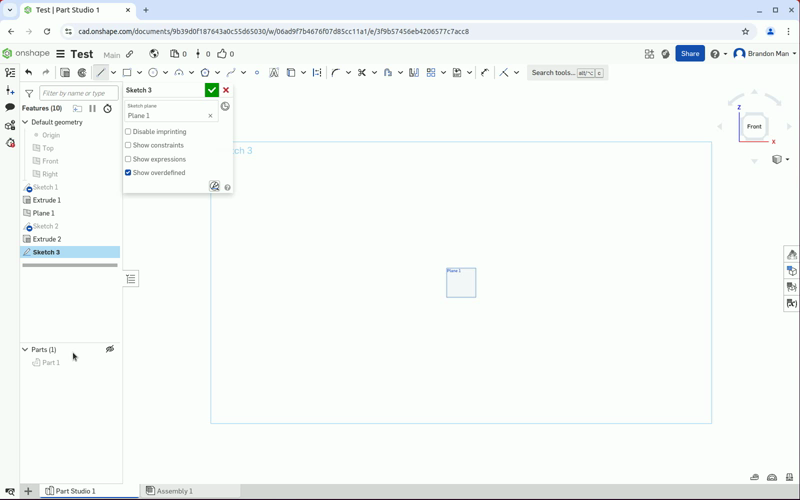
key_down(shift)
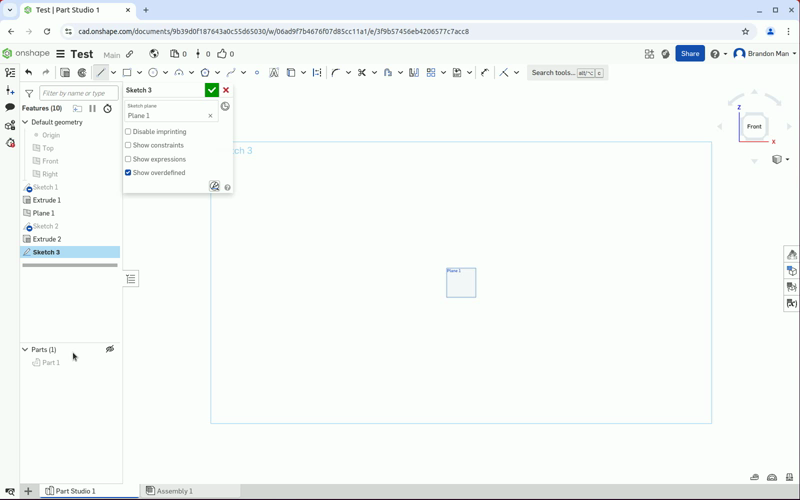
mouse_move(564, 335)
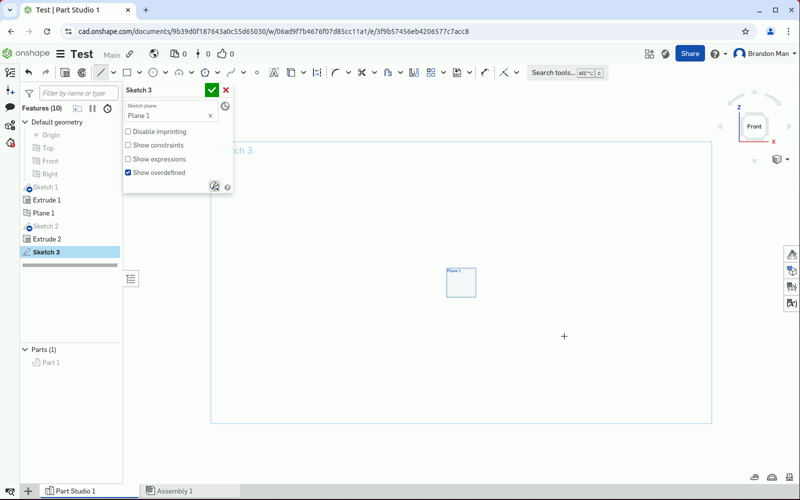
click(564, 335)
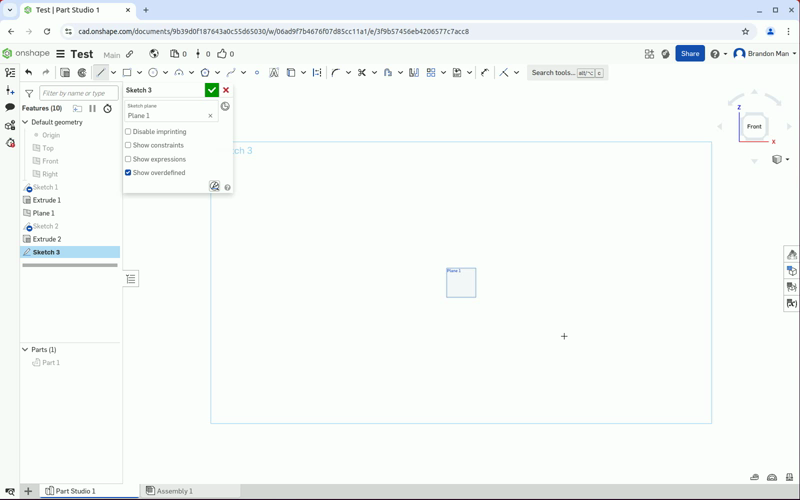
key_up(shift)
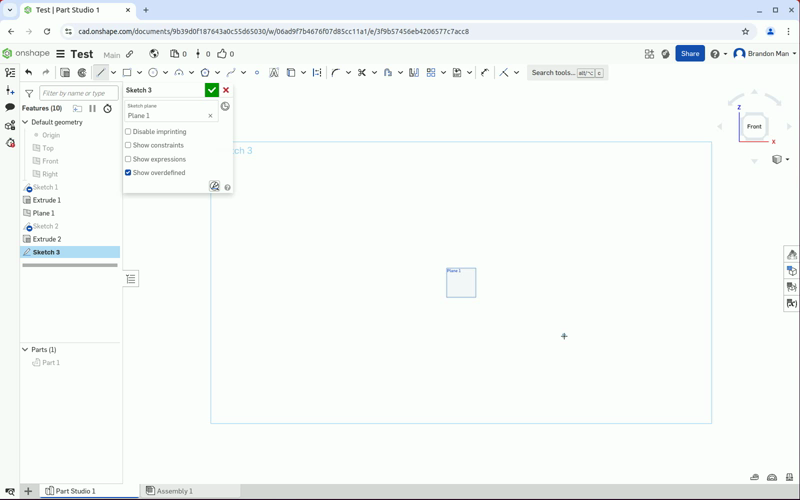
key_down(shift)
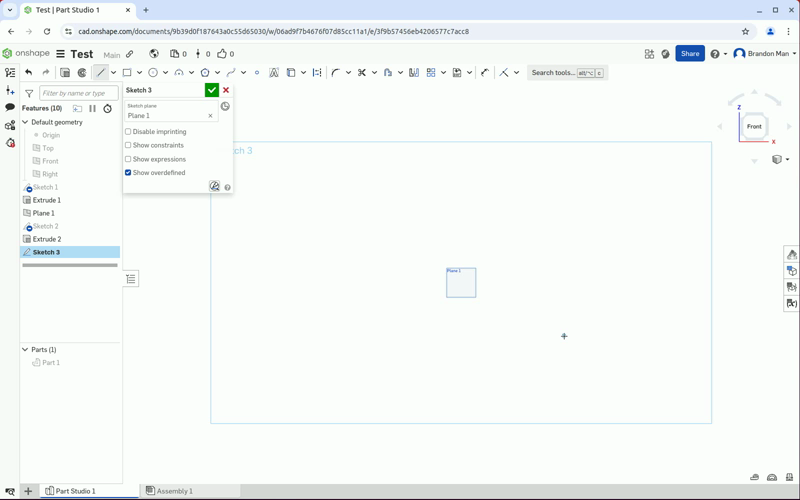
mouse_move(589, 335)
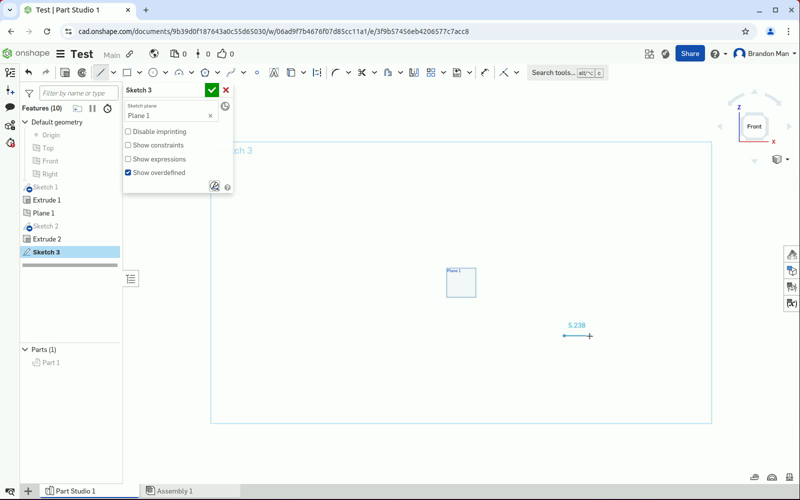
mouse_move(573, 335)
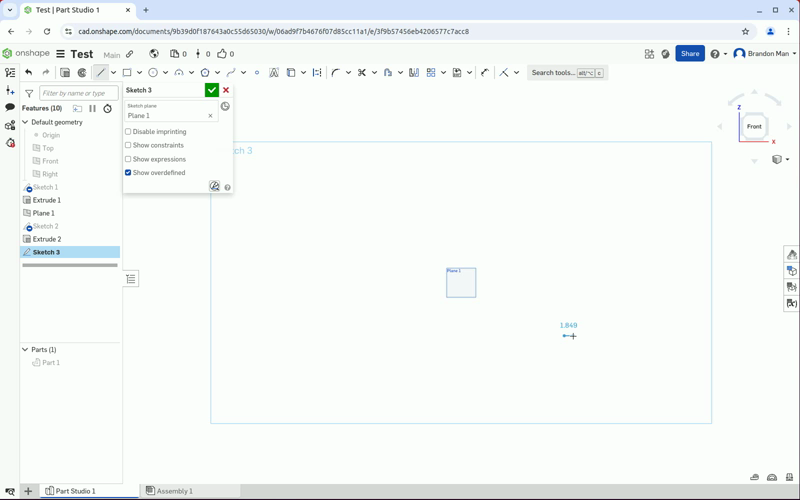
click(573, 335)
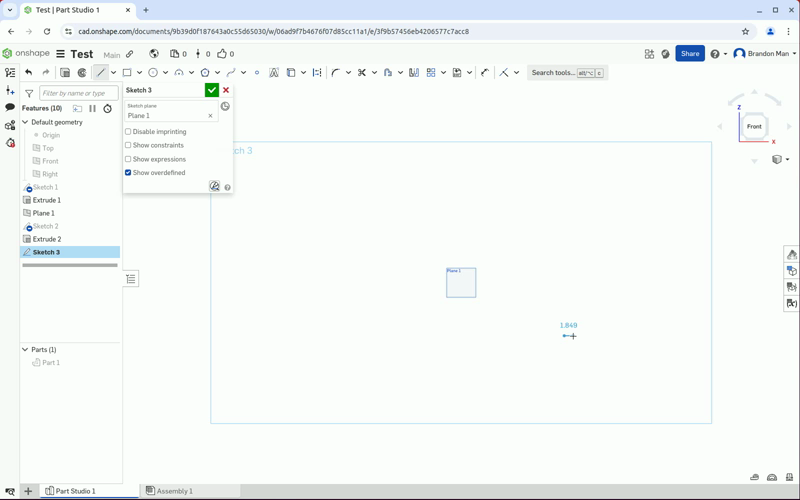
key_up(shift)
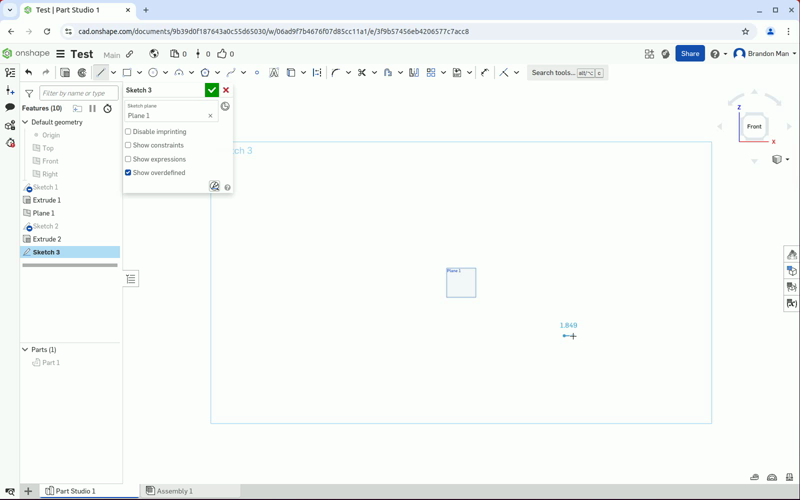
key_down(shift)
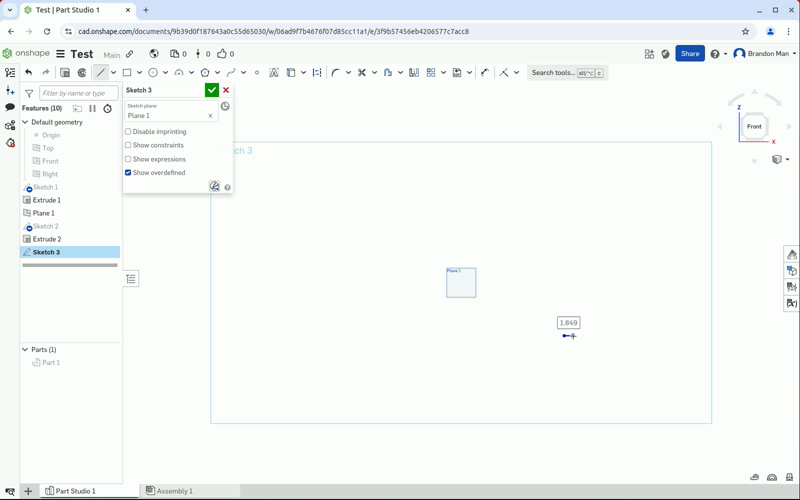
mouse_move(573, 230)
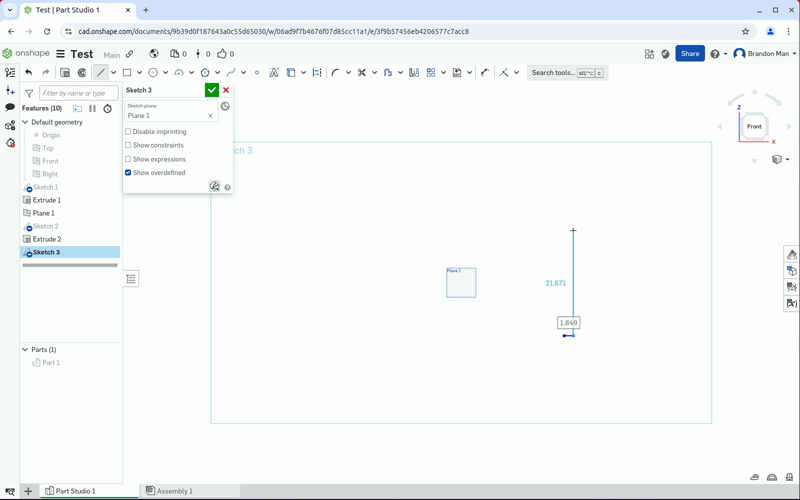
click(573, 230)
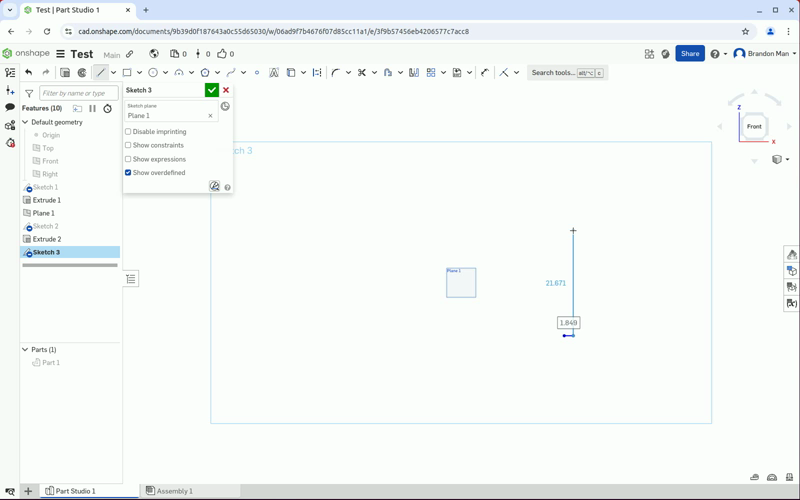
key_up(shift)
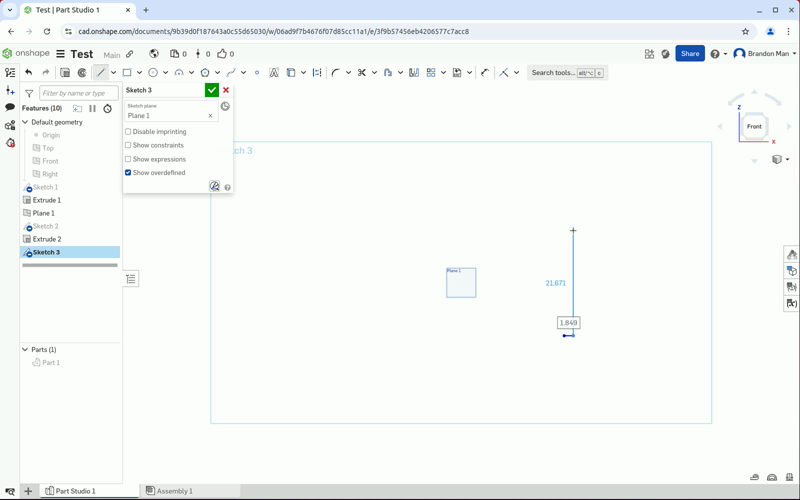
key_down(shift)
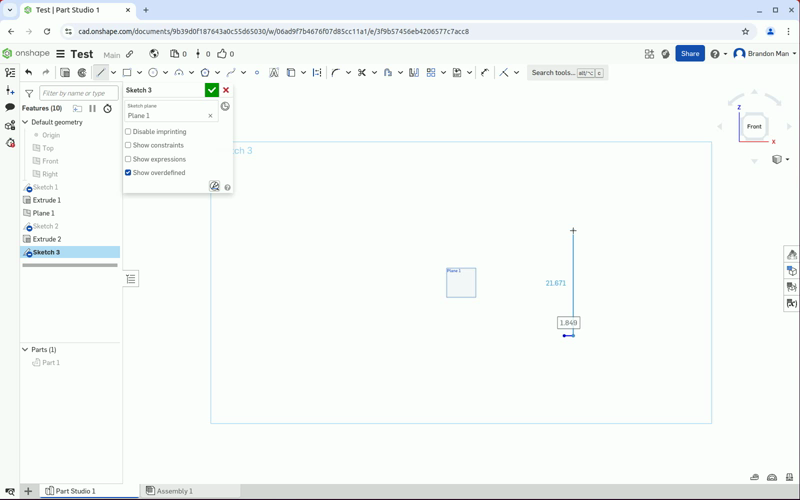
mouse_move(589, 230)
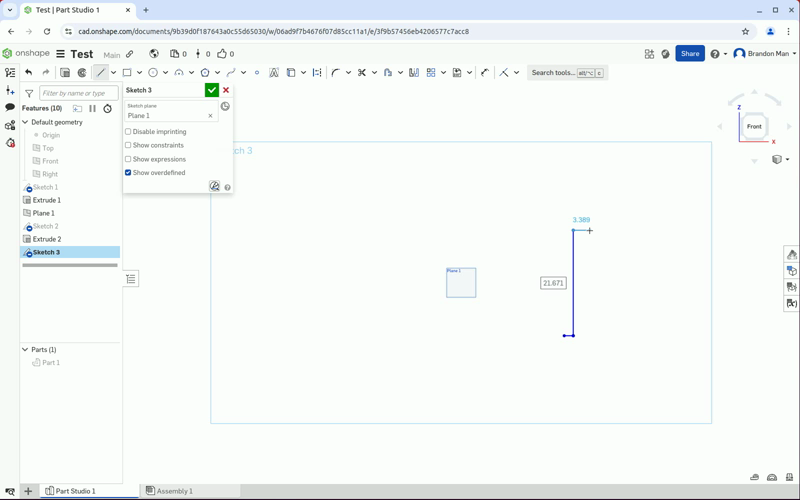
mouse_move(564, 230)
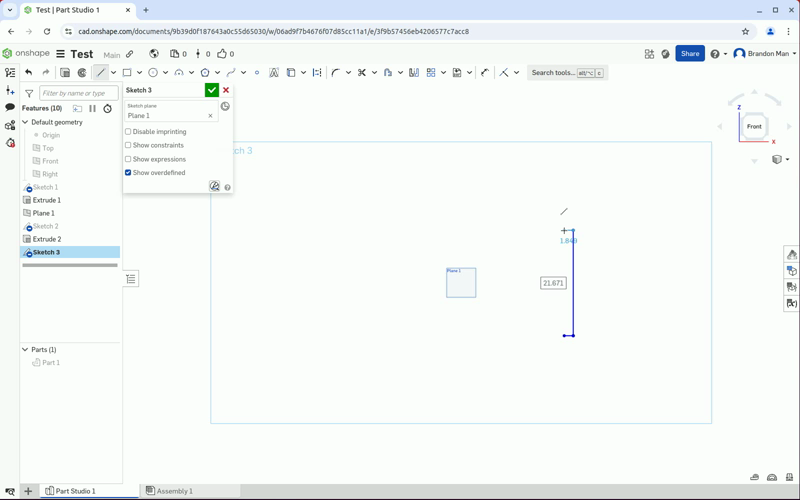
click(564, 230)
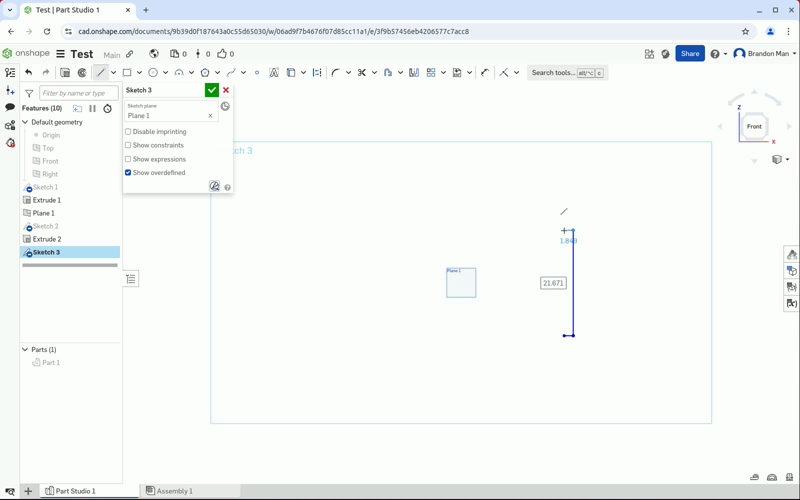
key_up(shift)
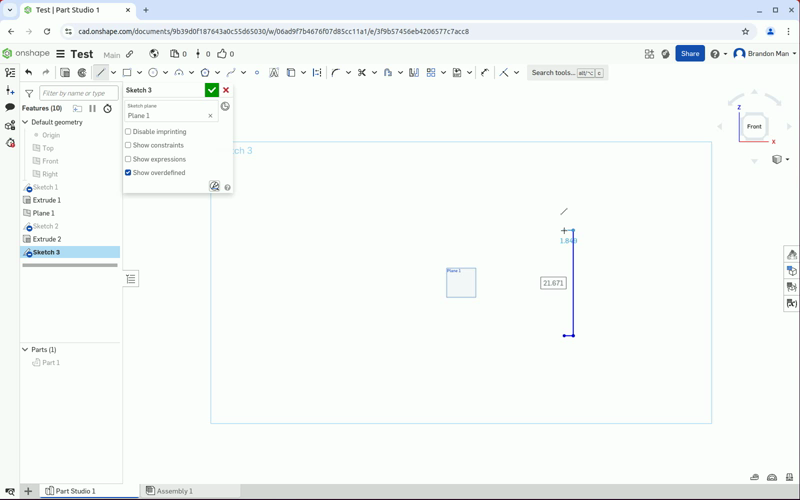
key_down(shift)
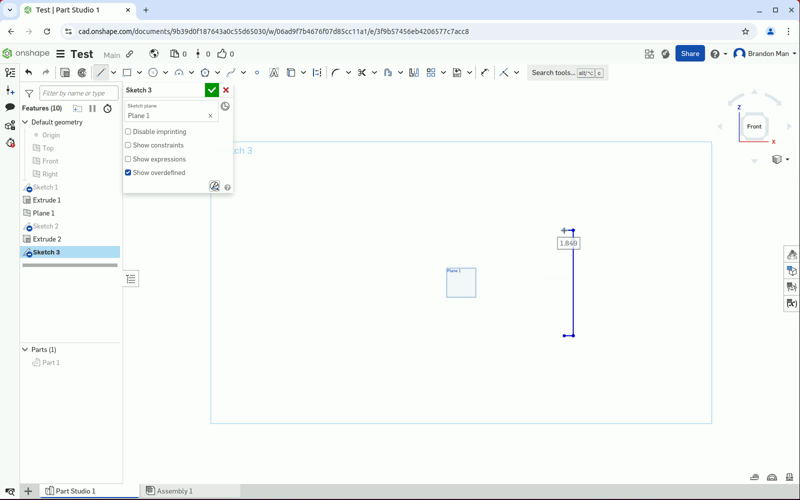
mouse_move(564, 335)
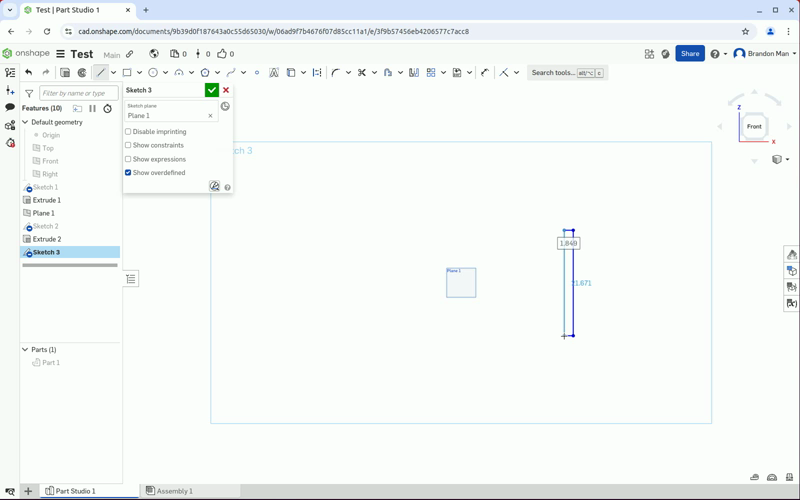
key_up(shift)
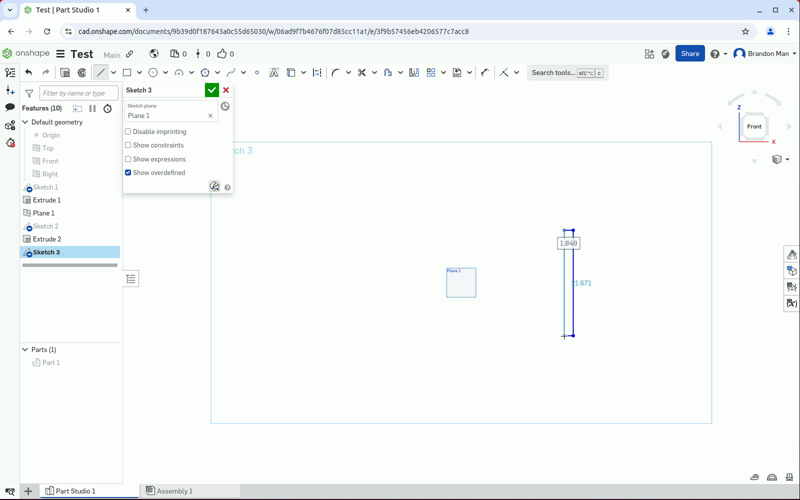
click(564, 335)
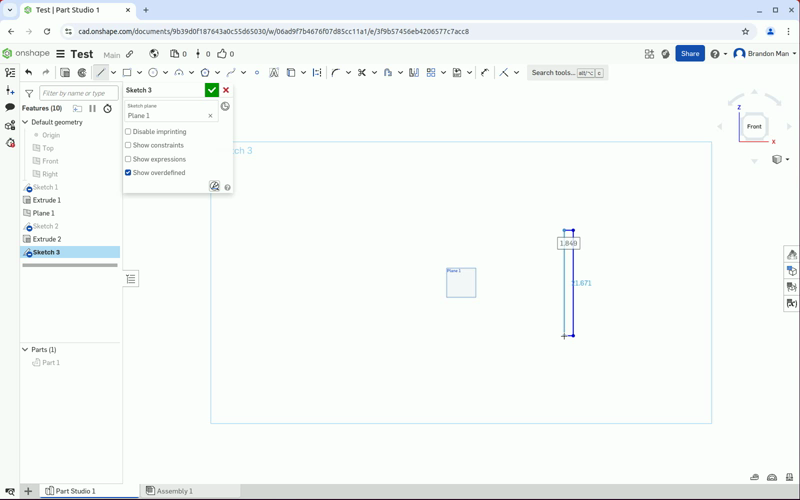
key(esc)
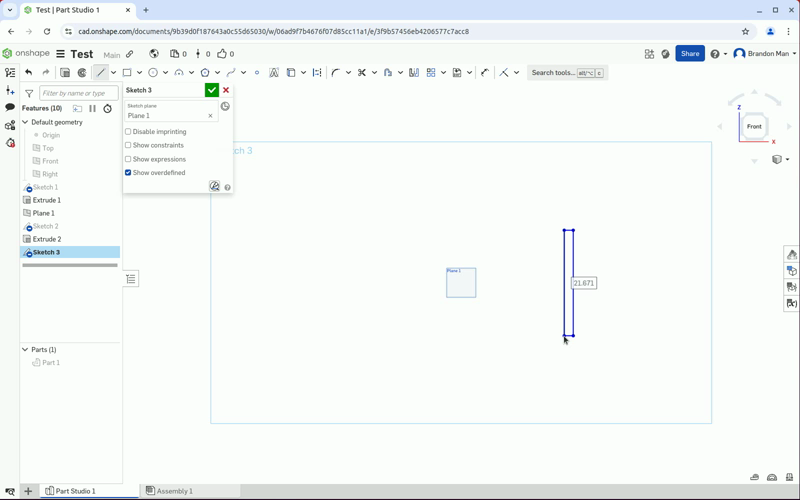
mouse_move(567, 305)
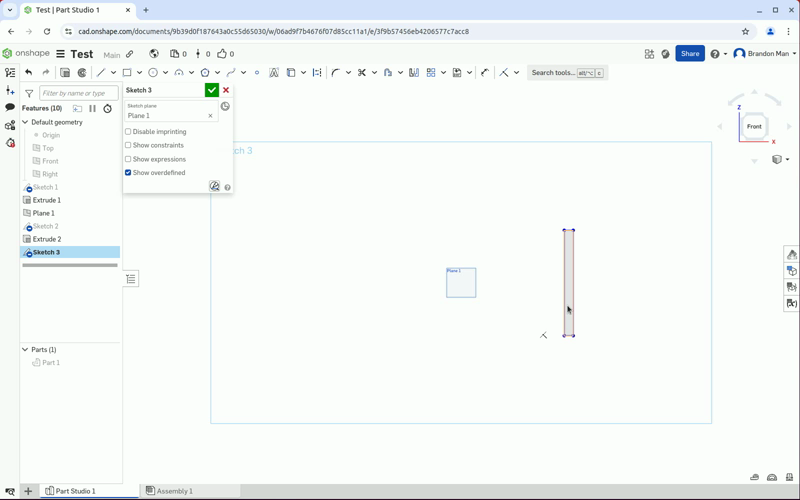
scroll(6)
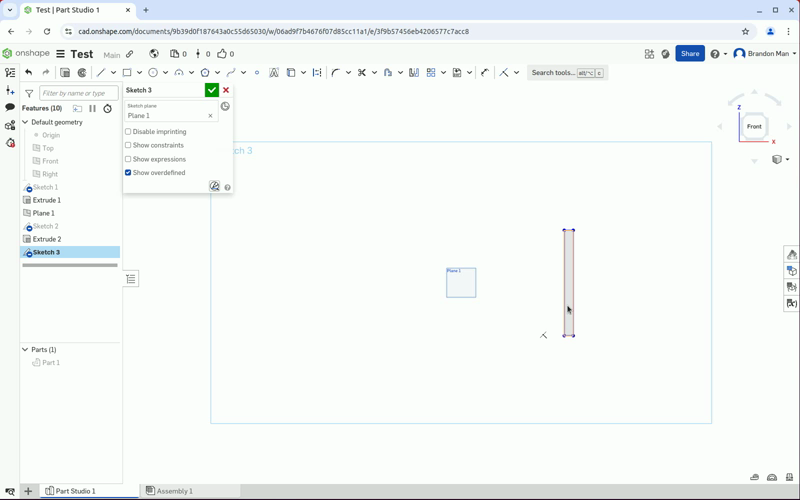
scroll(6)
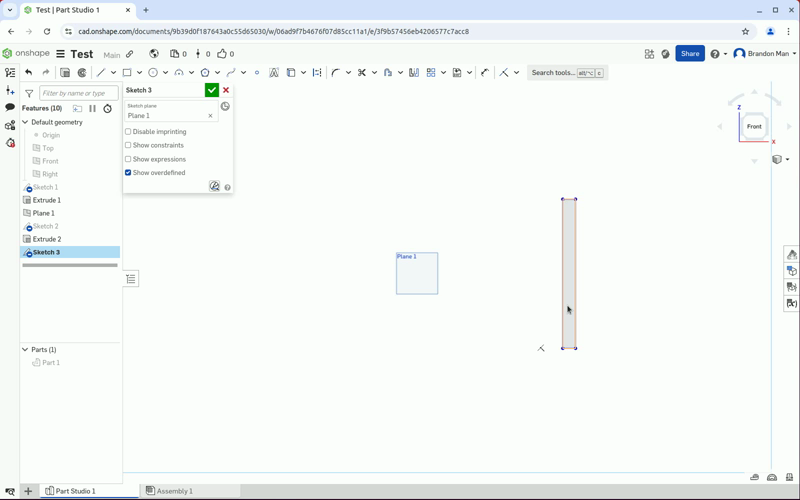
scroll(6)
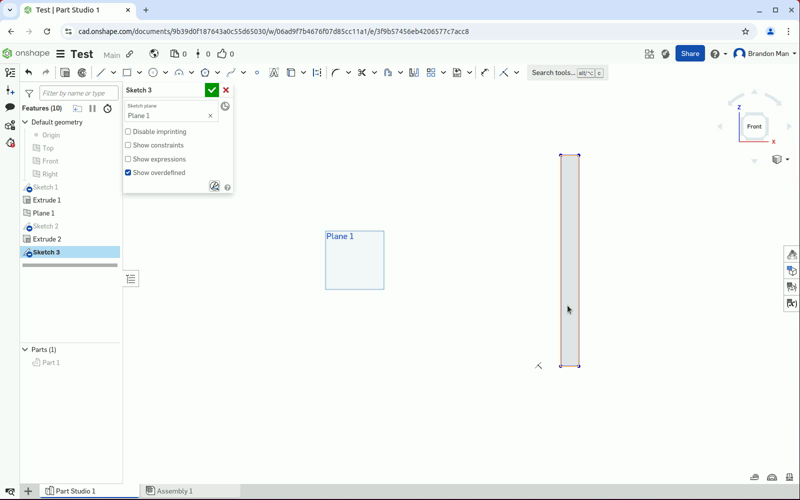
scroll(6)
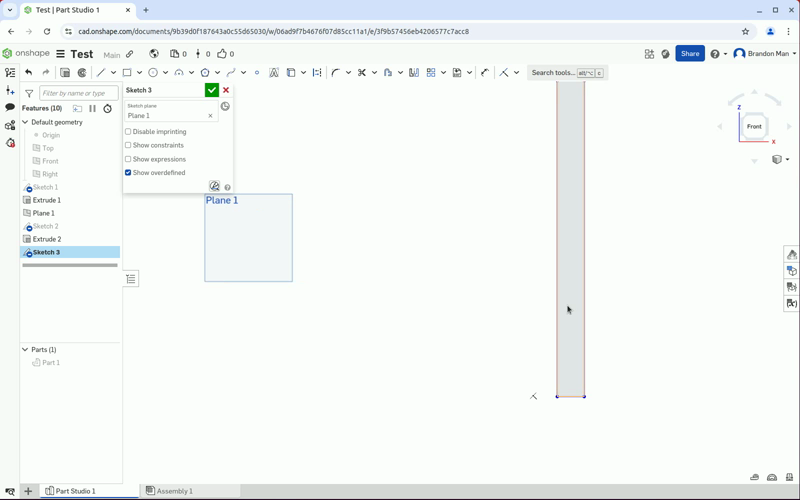
scroll(6)
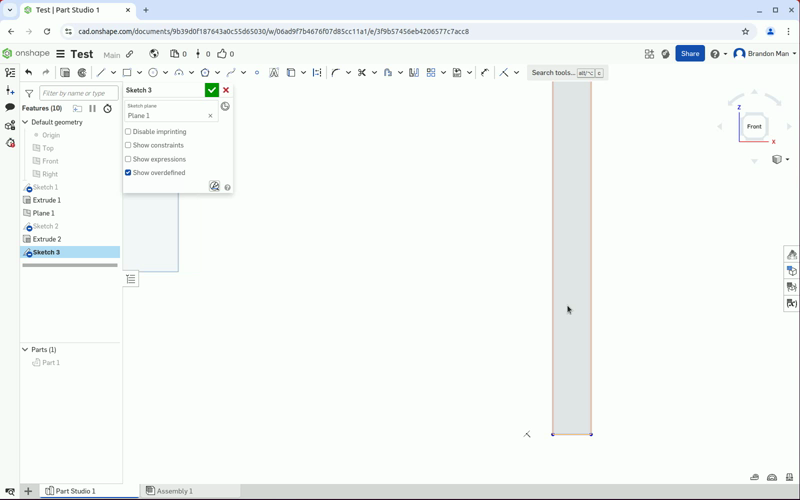
scroll(6)
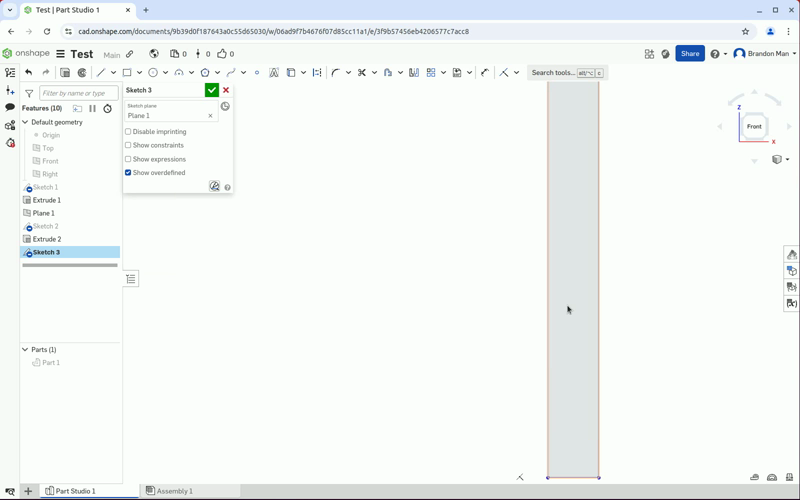
scroll(6)
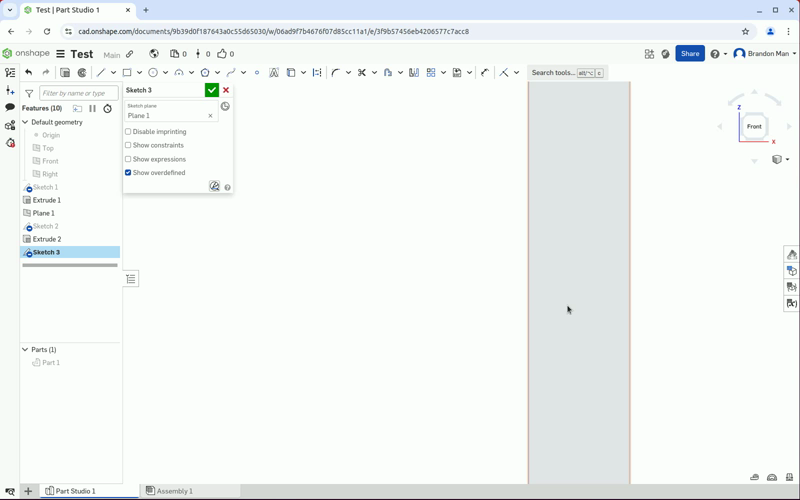
click(567, 305)
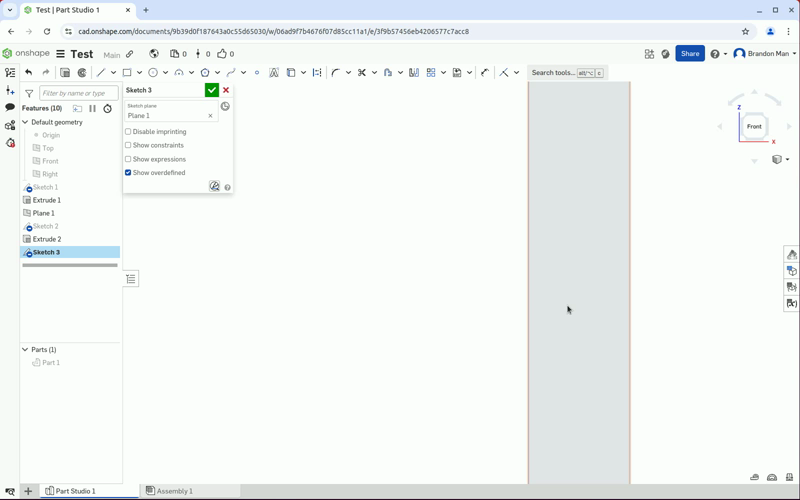
scroll(-6)
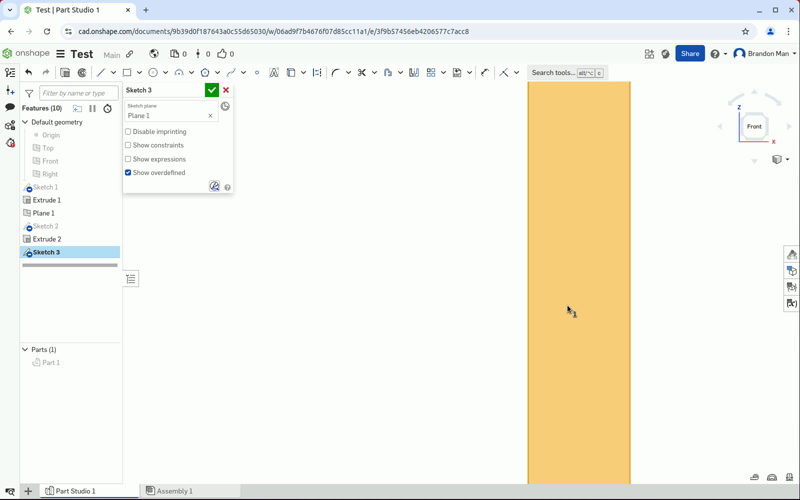
scroll(-6)
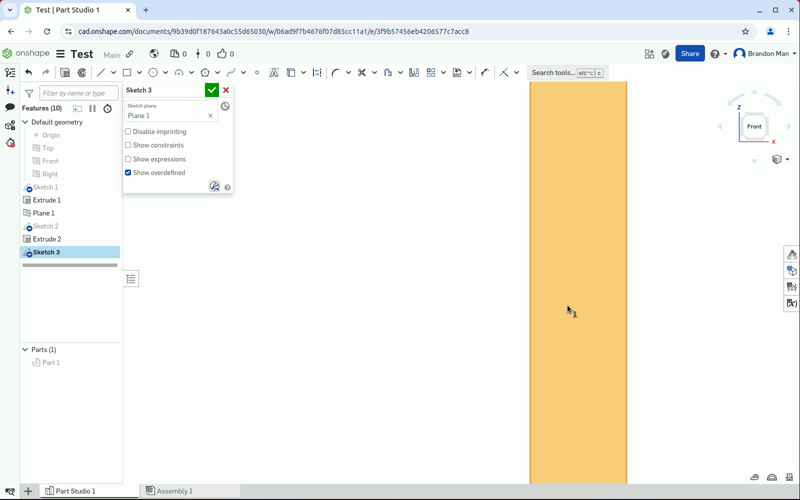
scroll(-6)
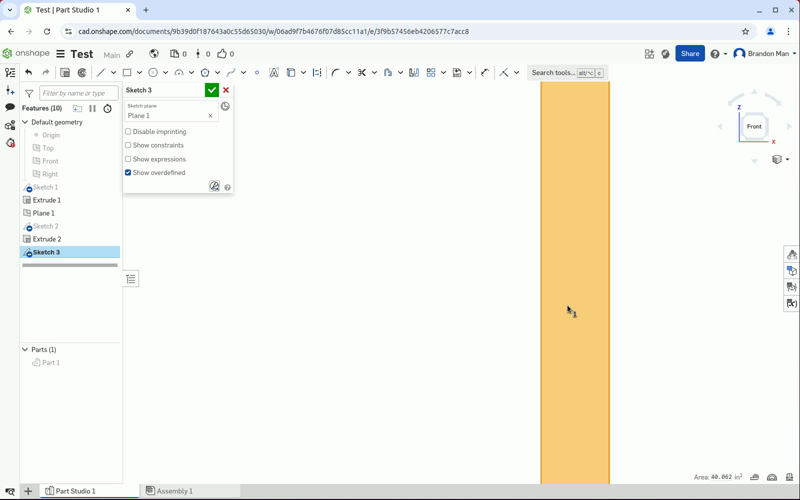
scroll(-6)
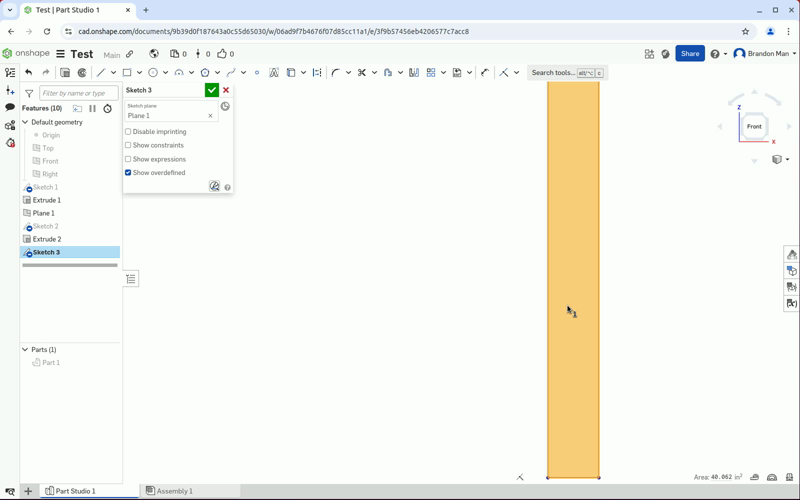
scroll(-6)
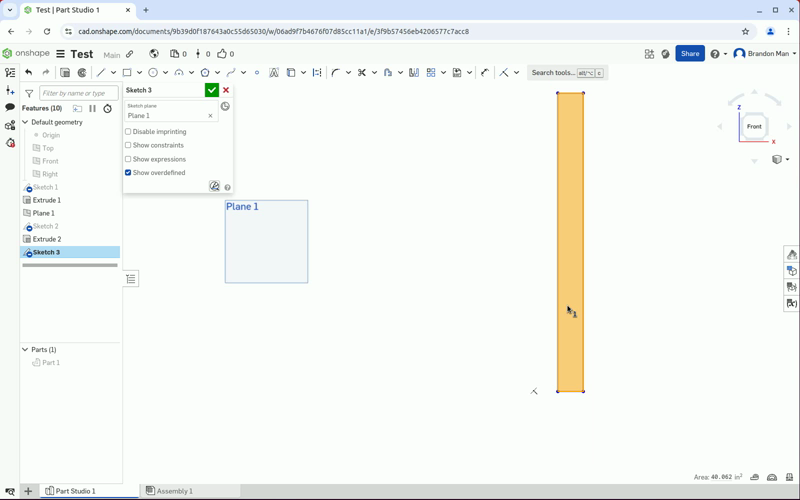
scroll(-6)
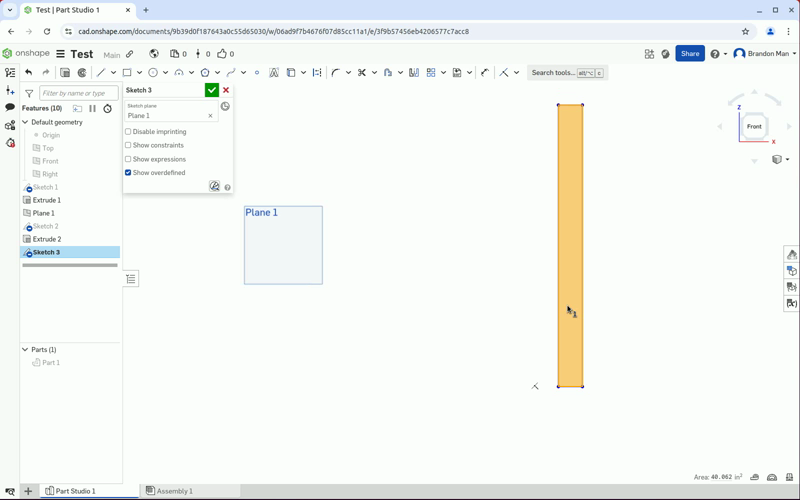
scroll(-6)
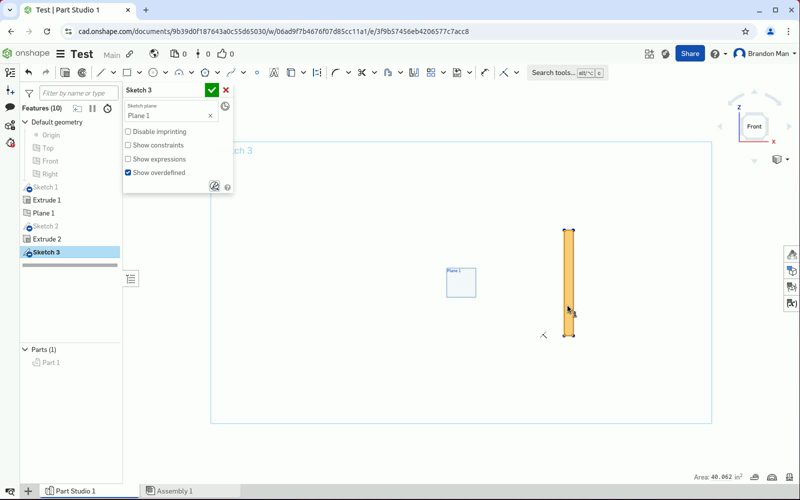
mouse_move(73, 352)
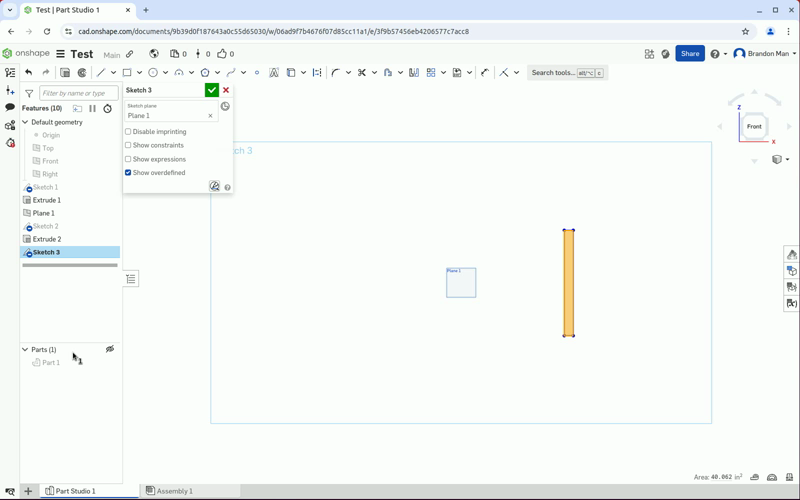
key(shift+y)
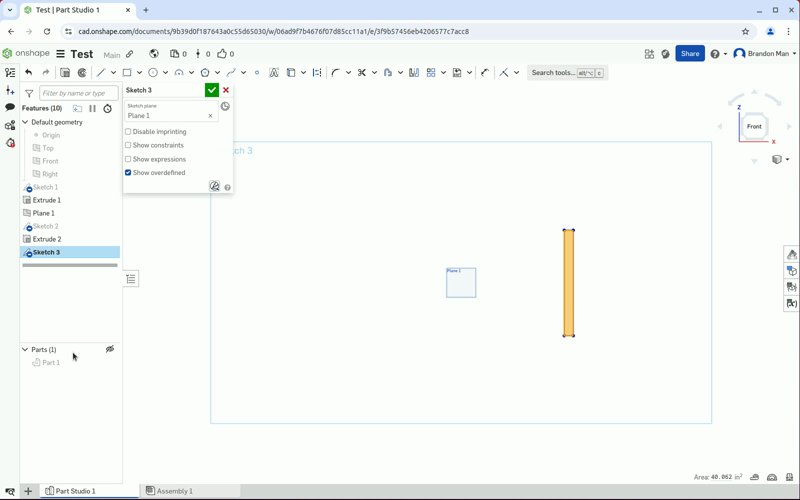
key(shift+e)
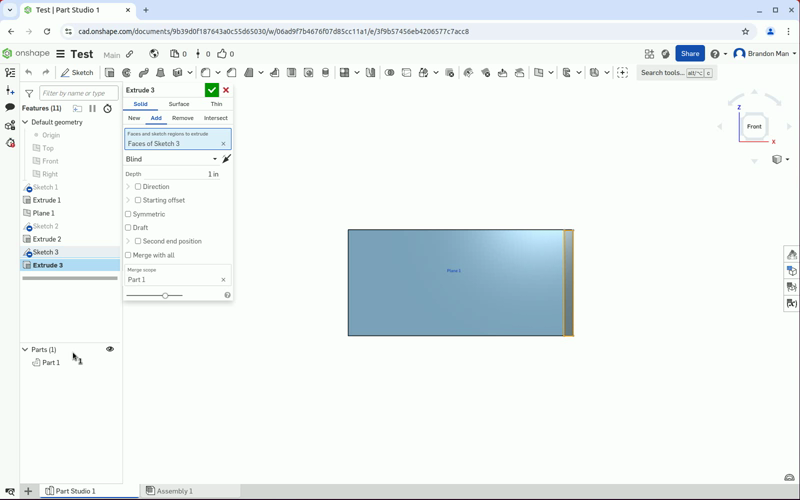
mouse_move(143, 106)
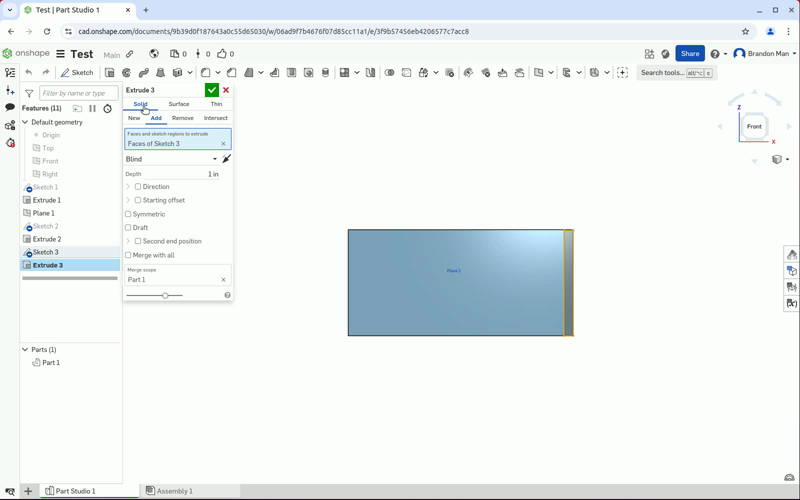
click(143, 106)
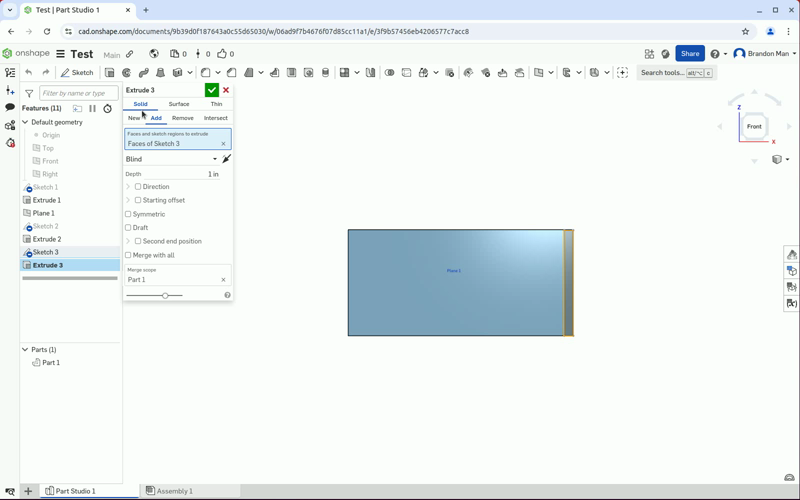
mouse_move(137, 120)
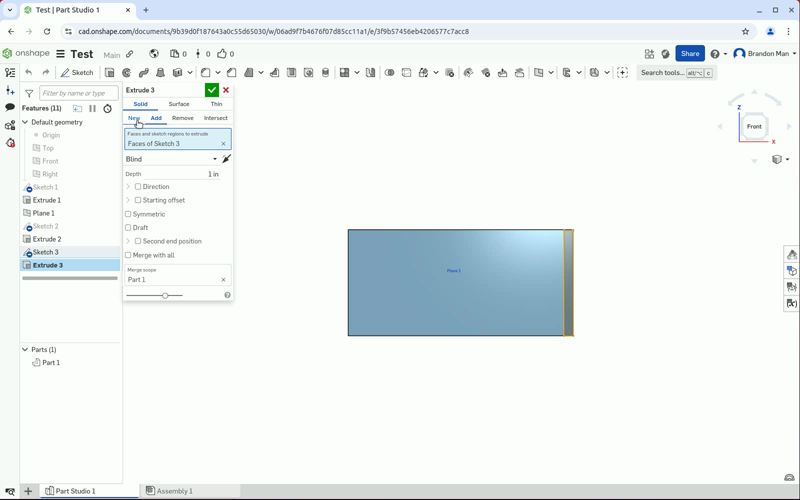
click(137, 120)
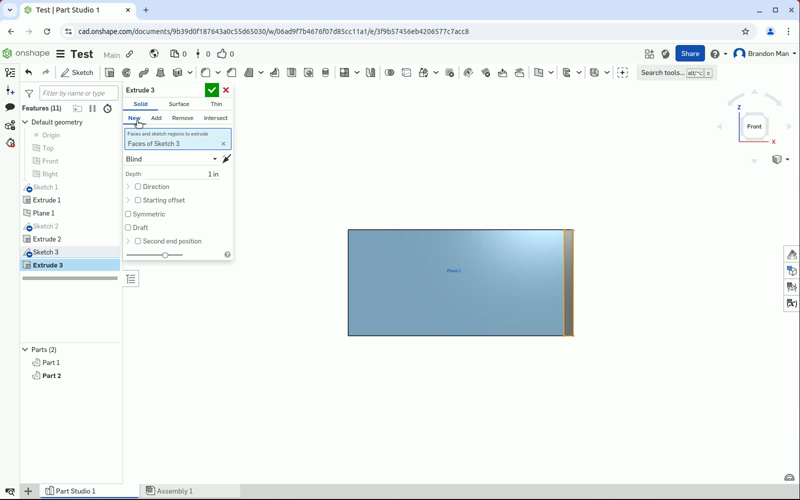
key(tab, 4)
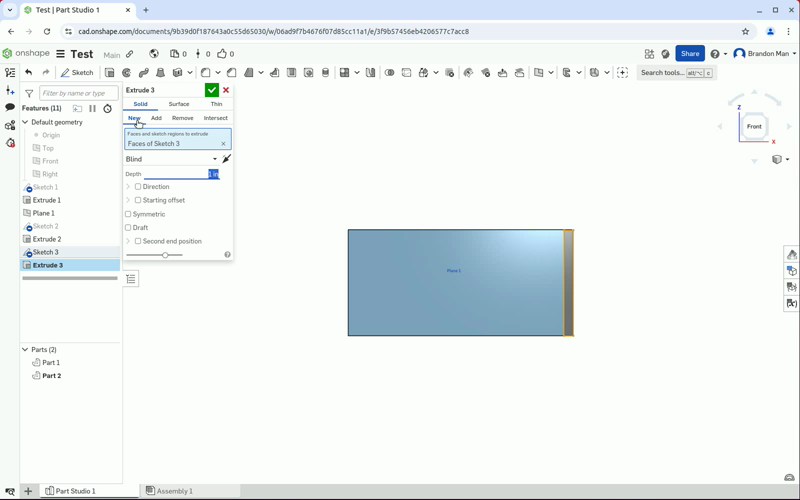
text(4.092)
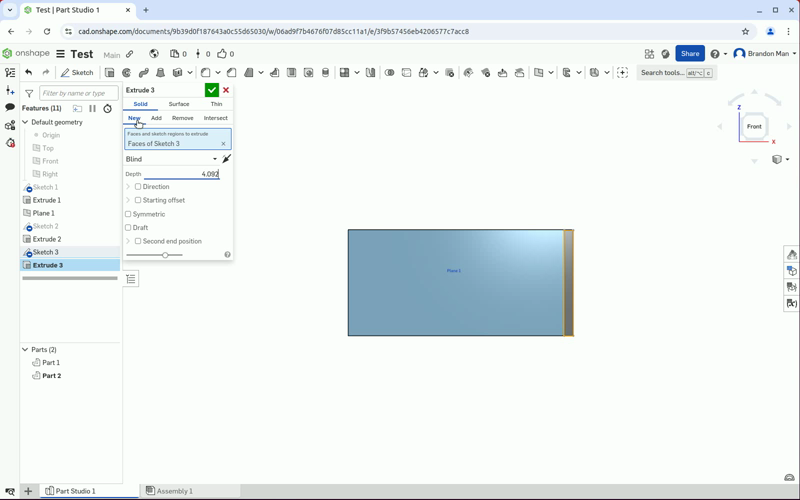
key(enter)
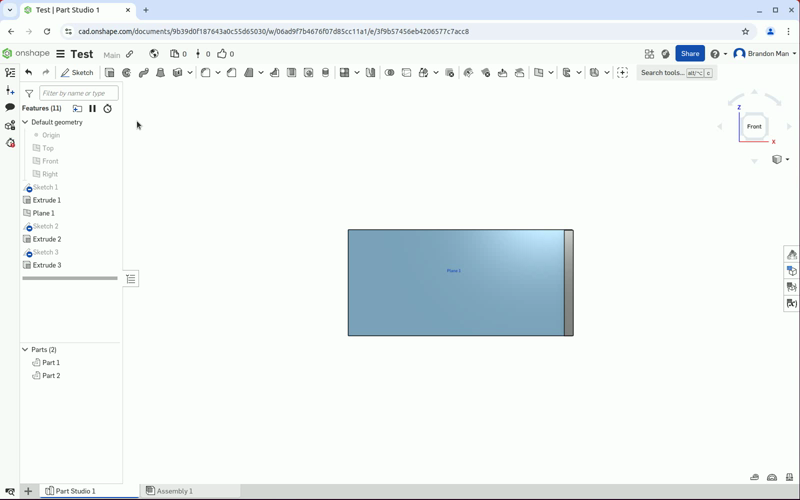
key(shift+h)
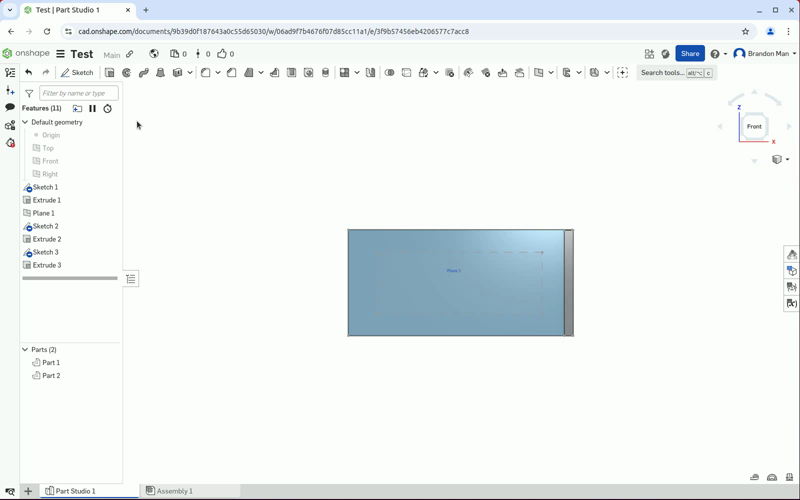
key(shift+h)
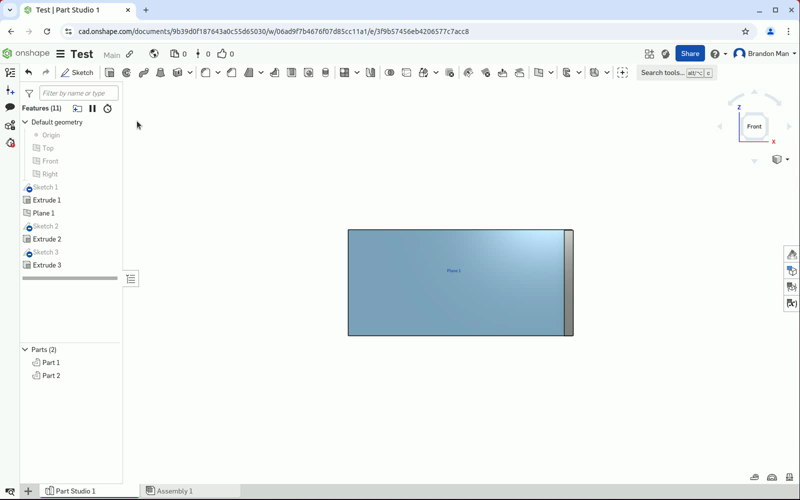
mouse_move(73, 189)
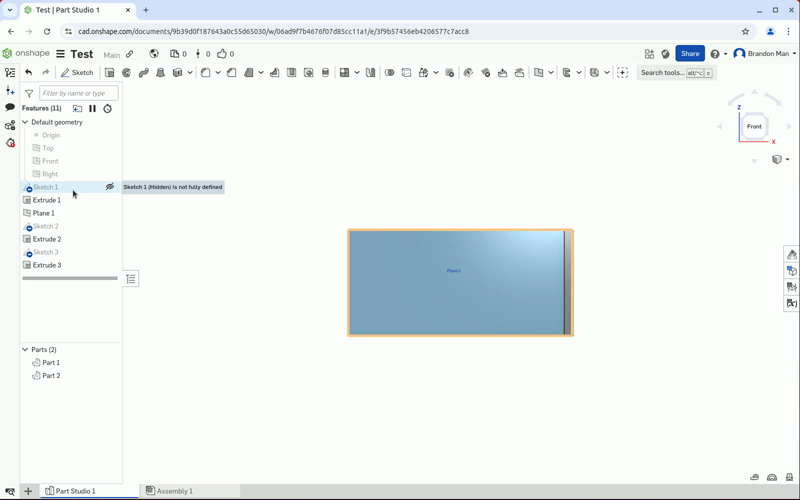
click(73, 189)
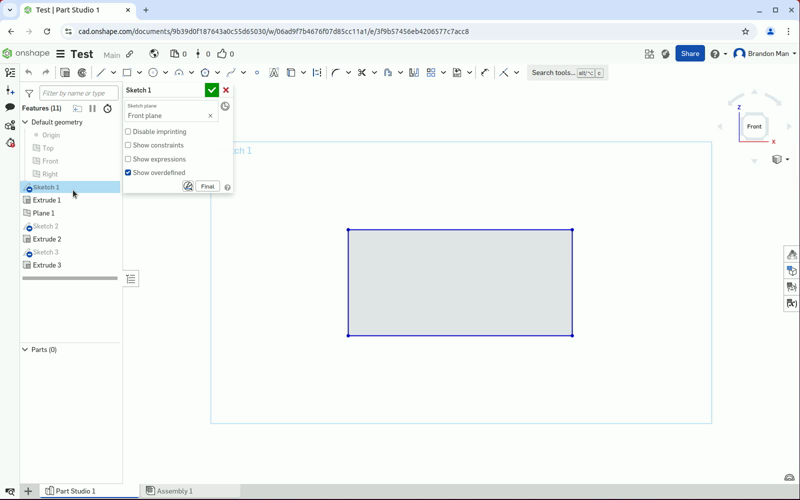
mouse_move(229, 92)
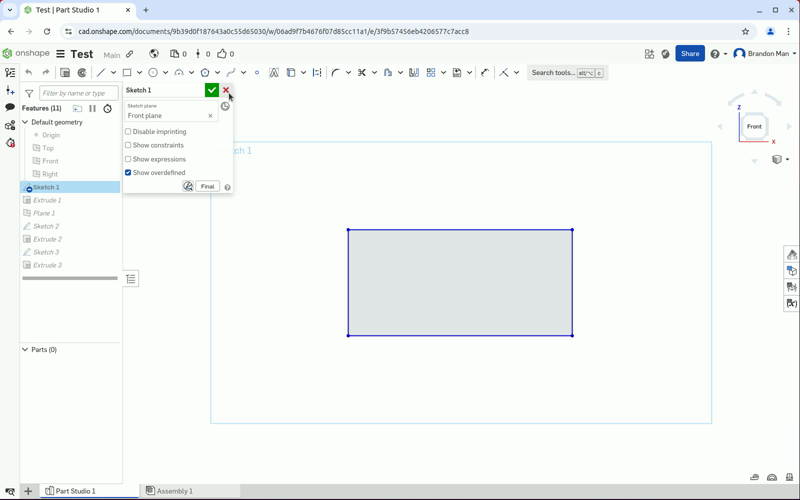
click(229, 92)
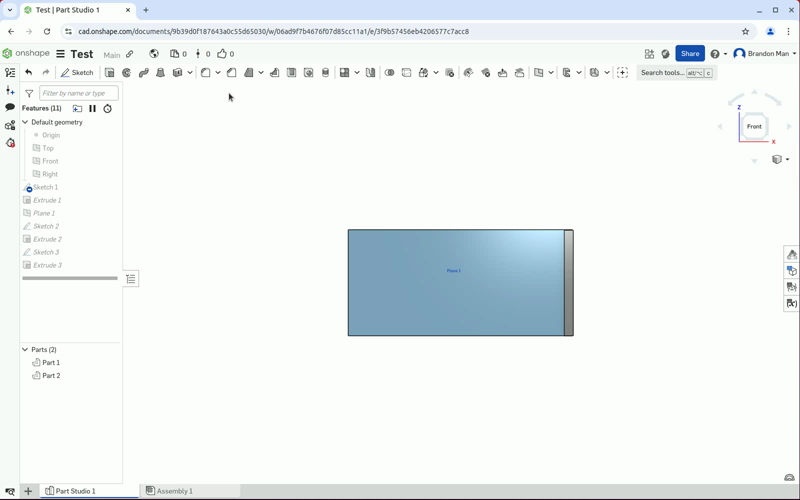
key(shift+s)
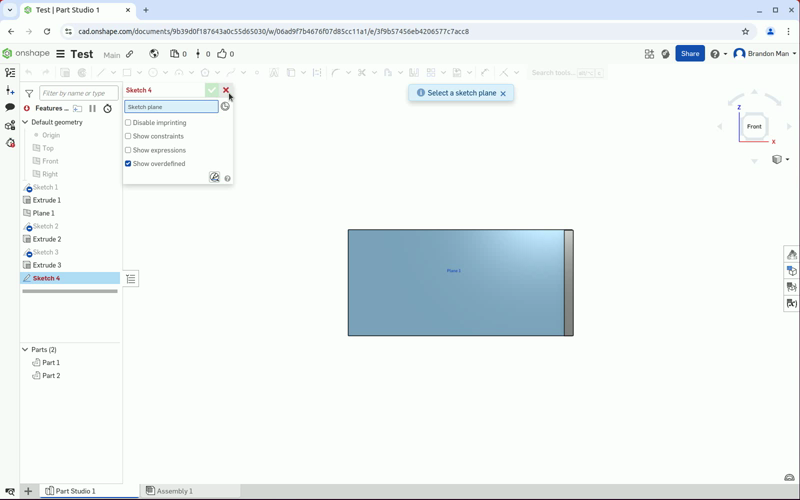
mouse_move(73, 215)
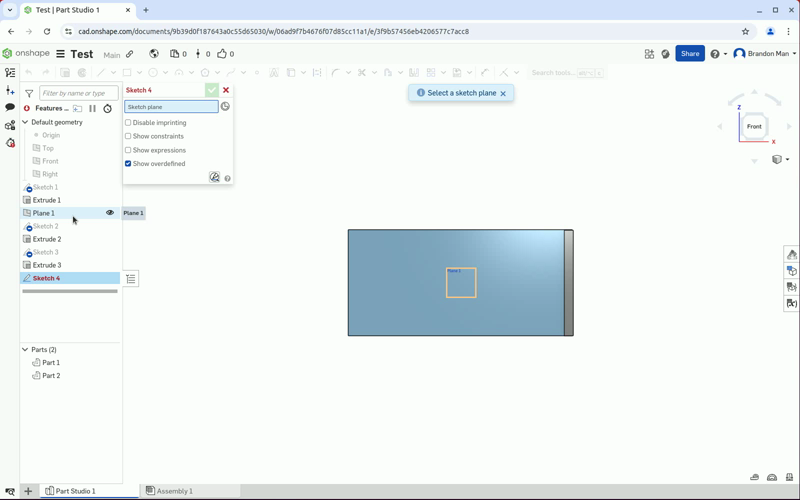
click(73, 215)
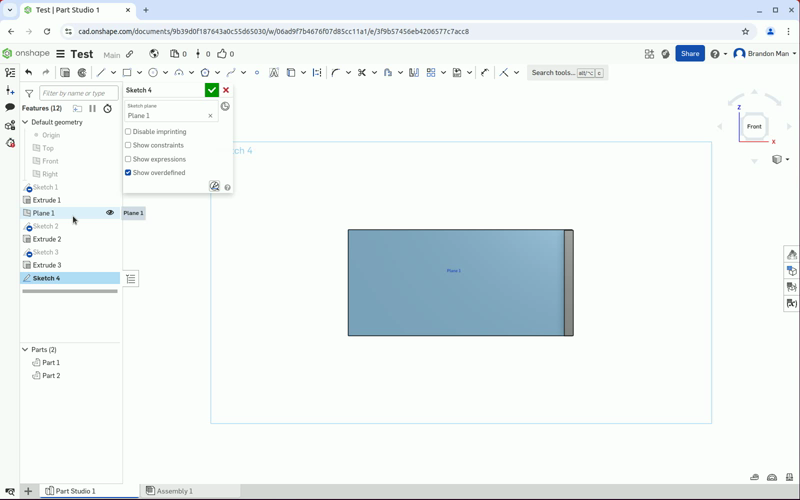
mouse_move(73, 352)
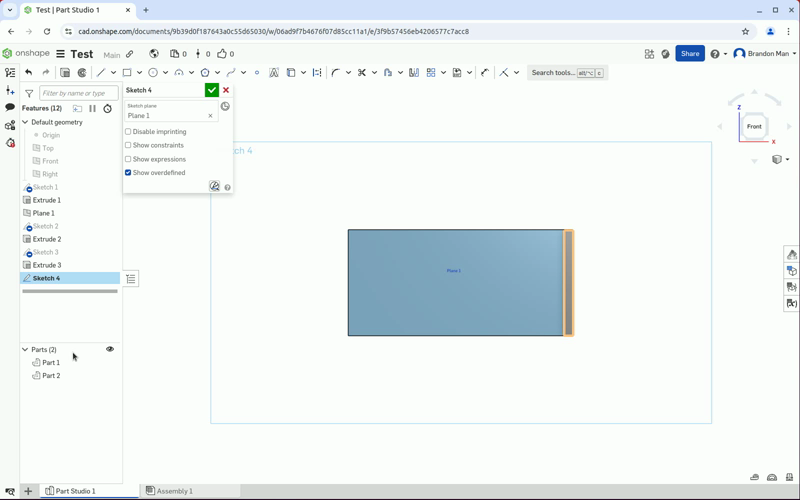
key(y)
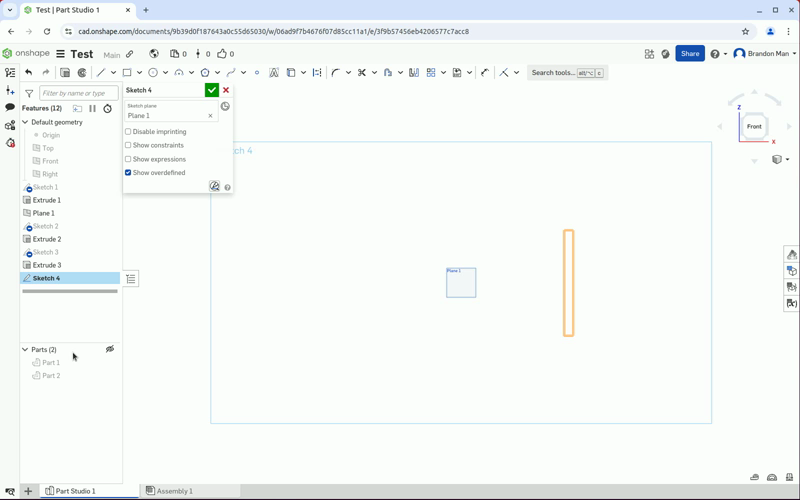
key(l)
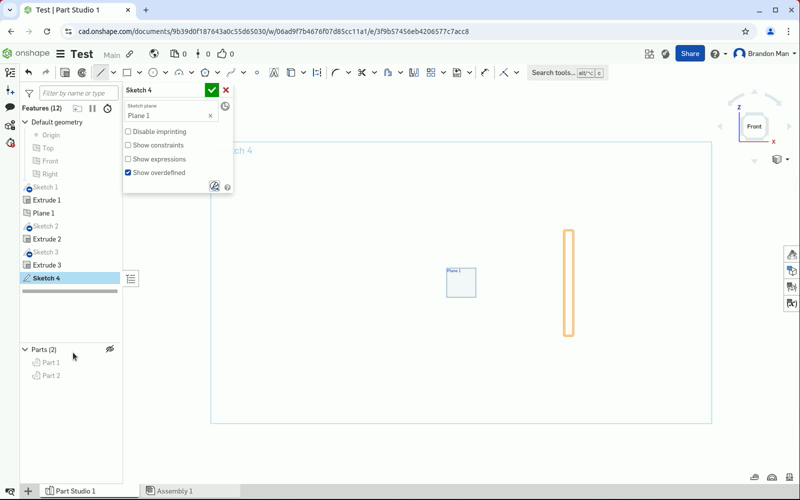
key_down(shift)
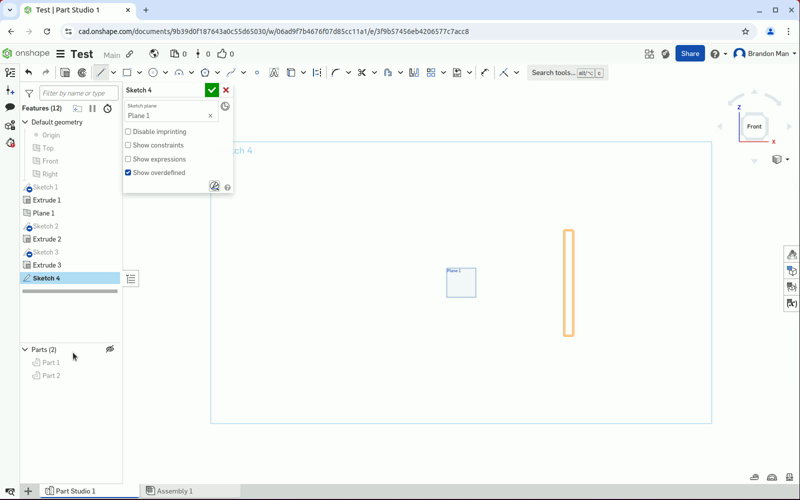
mouse_move(348, 335)
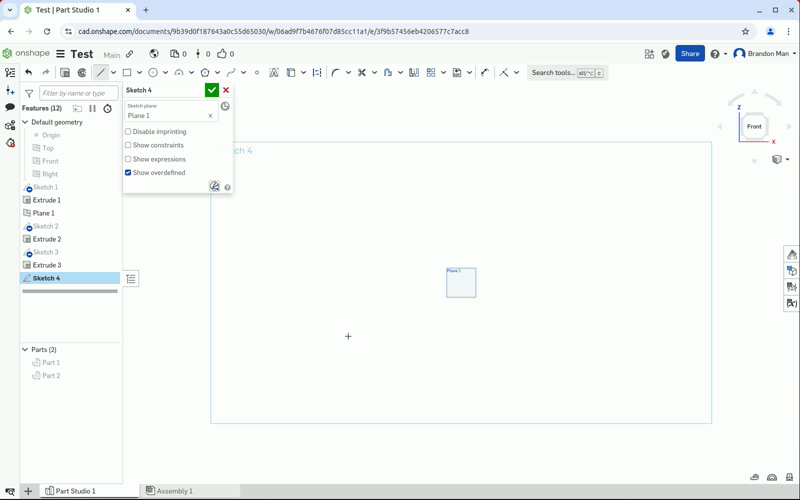
click(348, 335)
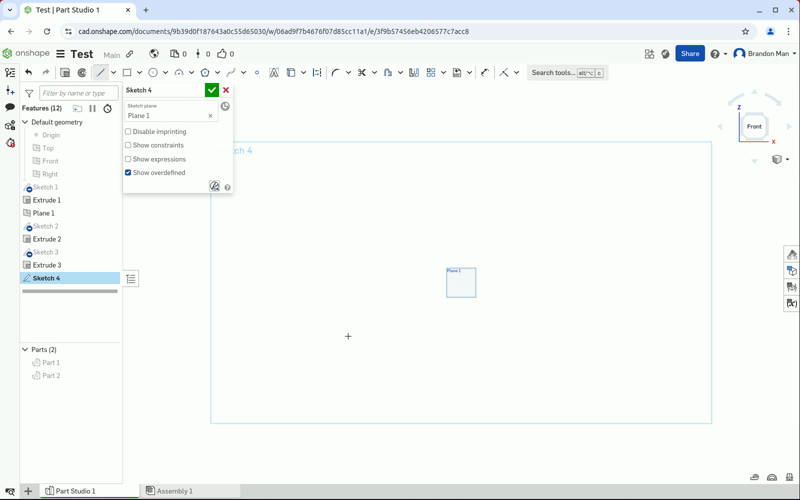
key_up(shift)
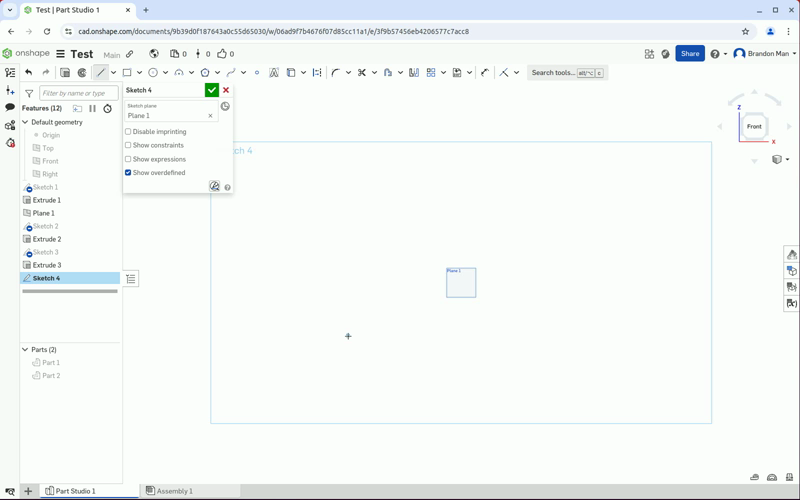
key_down(shift)
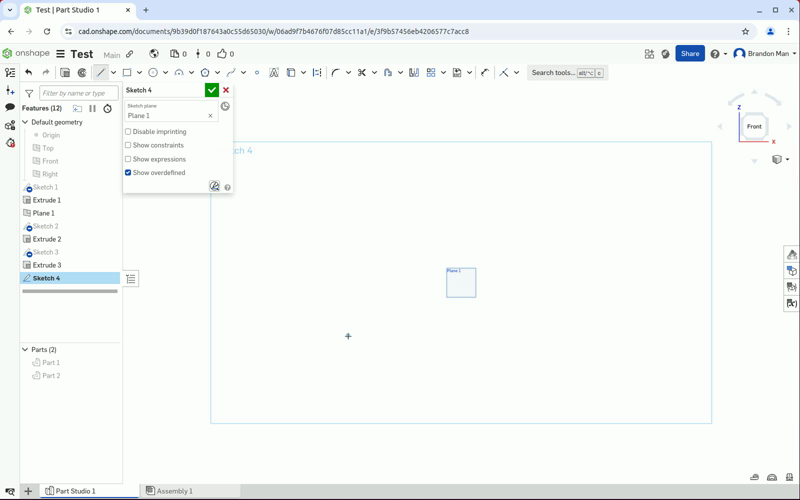
mouse_move(378, 335)
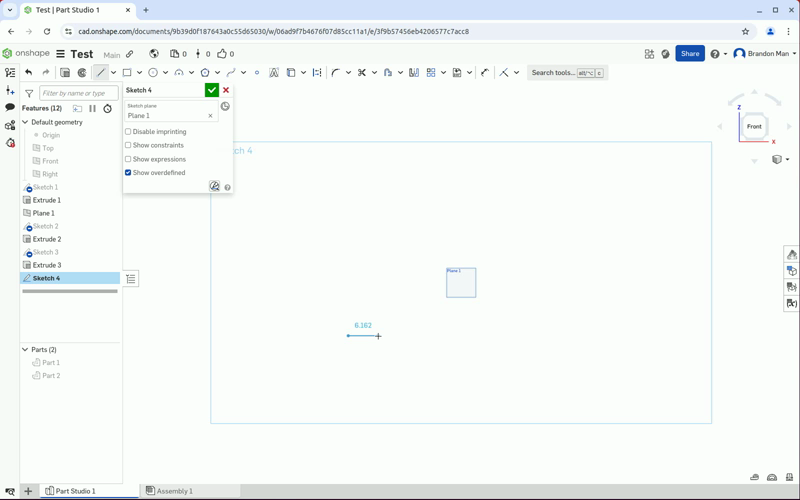
mouse_move(357, 335)
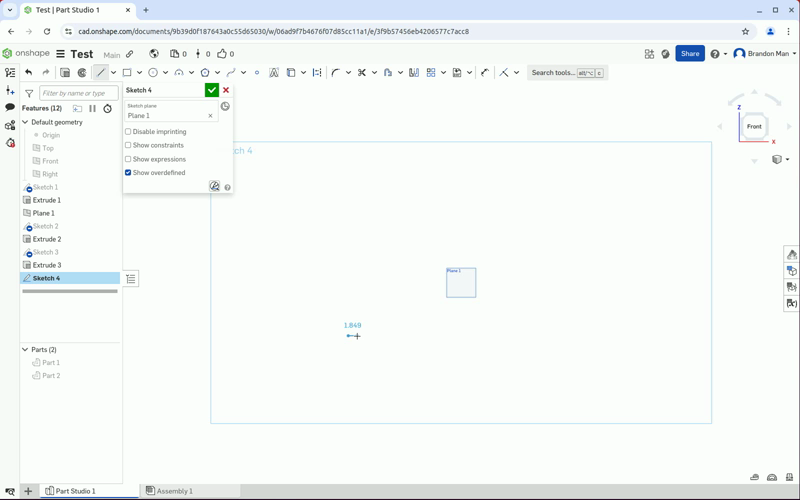
click(357, 335)
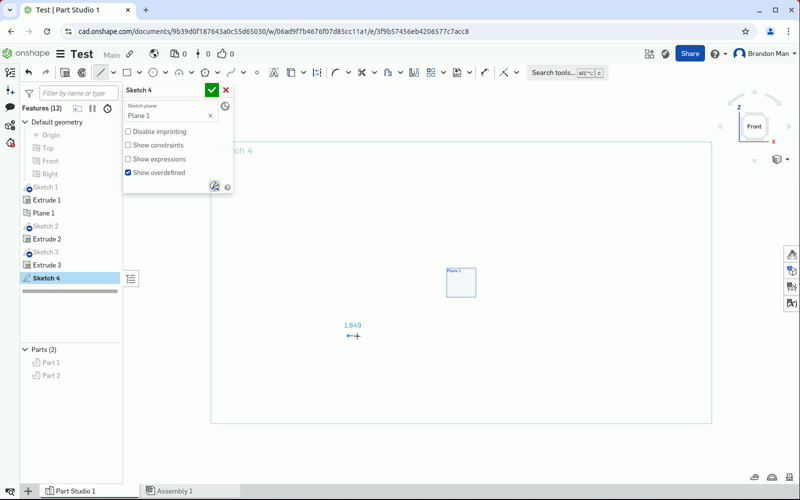
key_up(shift)
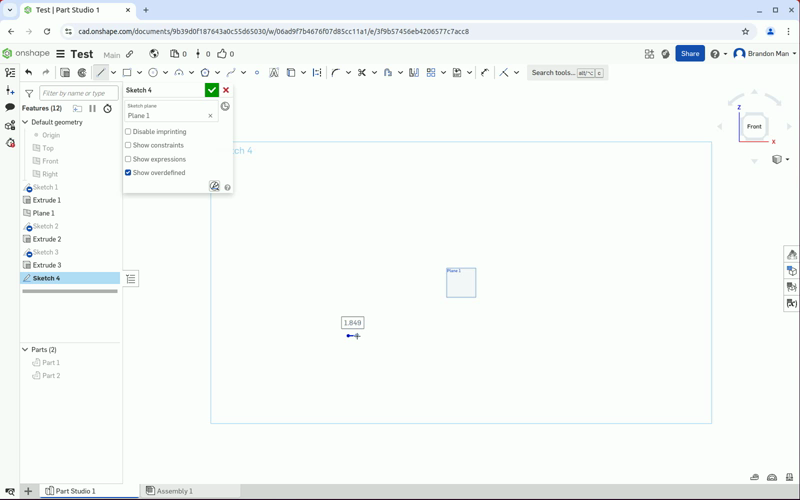
key_down(shift)
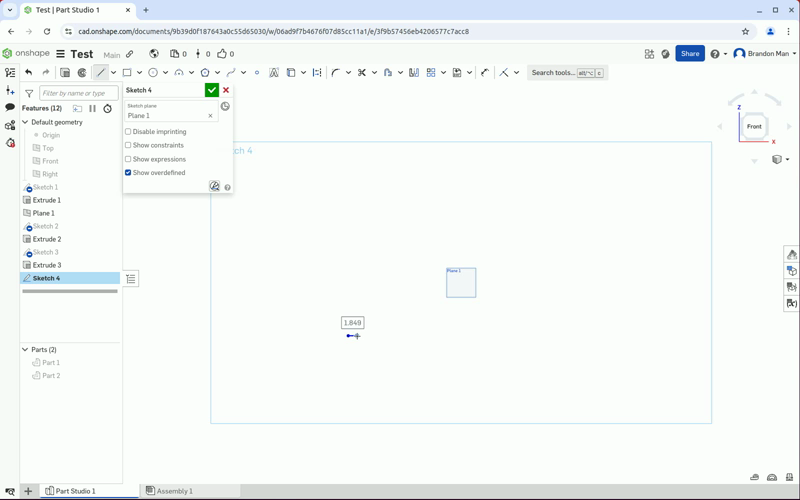
mouse_move(357, 230)
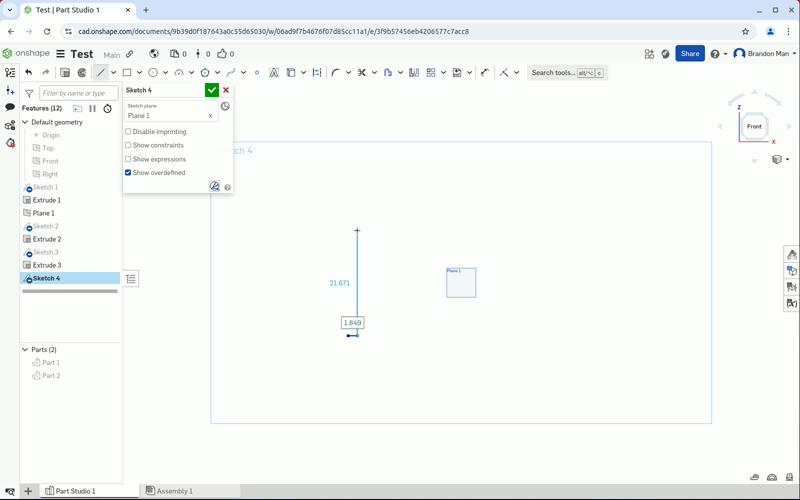
click(357, 230)
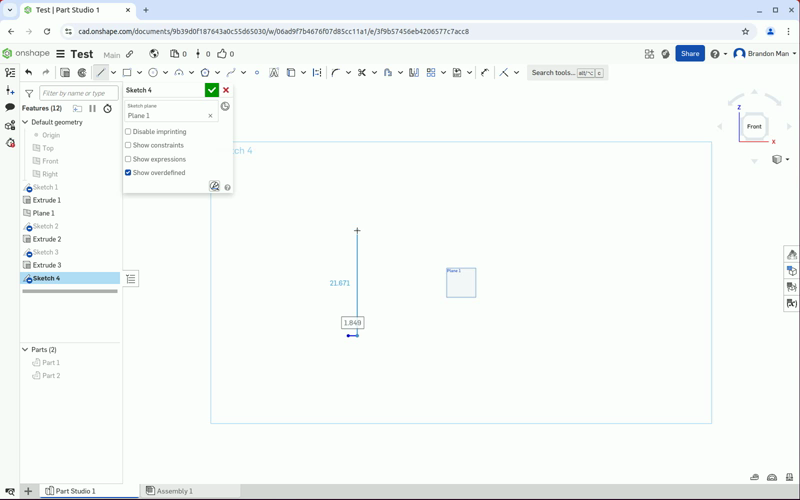
key_up(shift)
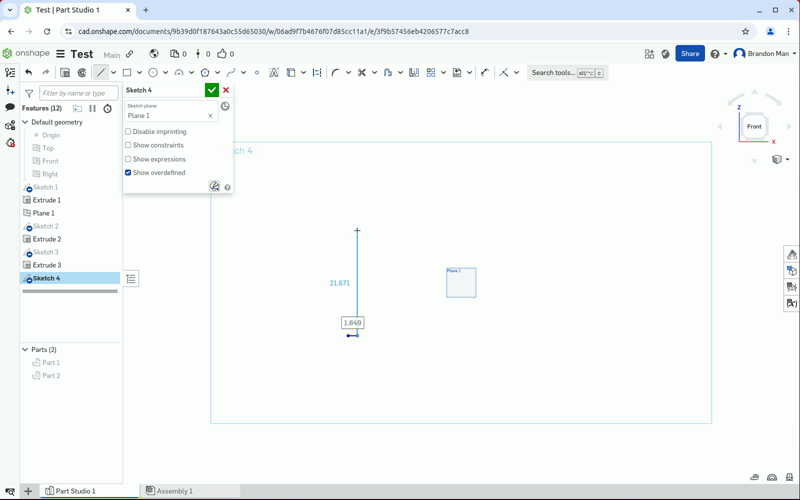
key_down(shift)
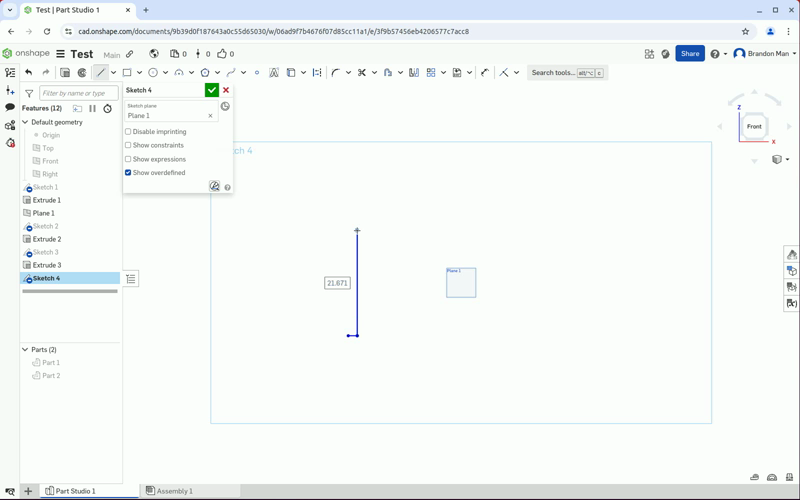
mouse_move(387, 230)
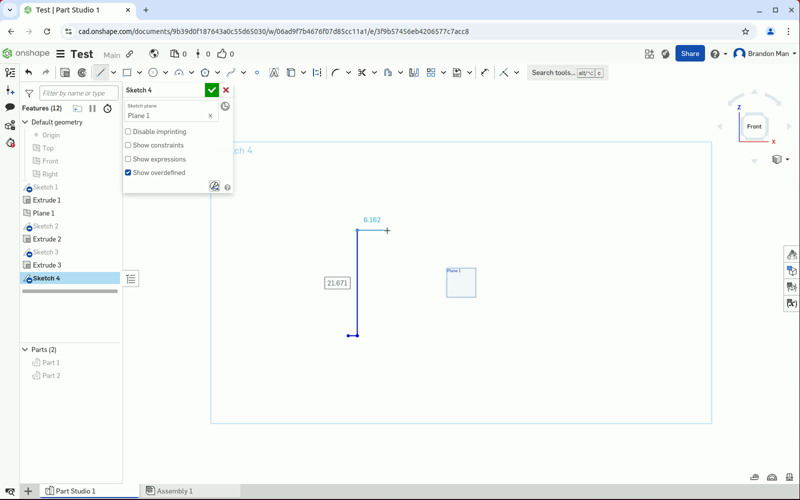
mouse_move(348, 230)
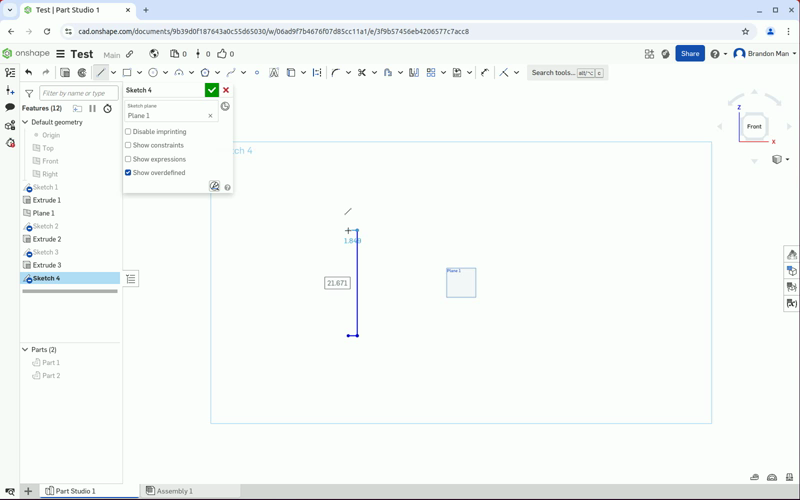
click(348, 230)
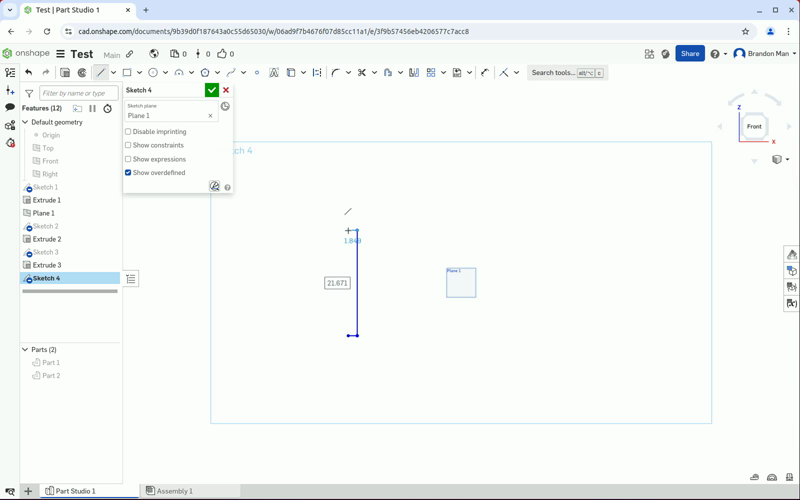
key_up(shift)
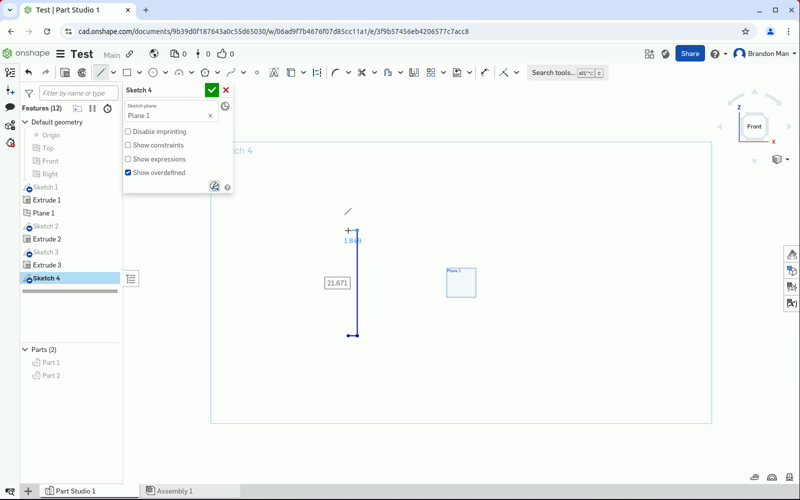
key_down(shift)
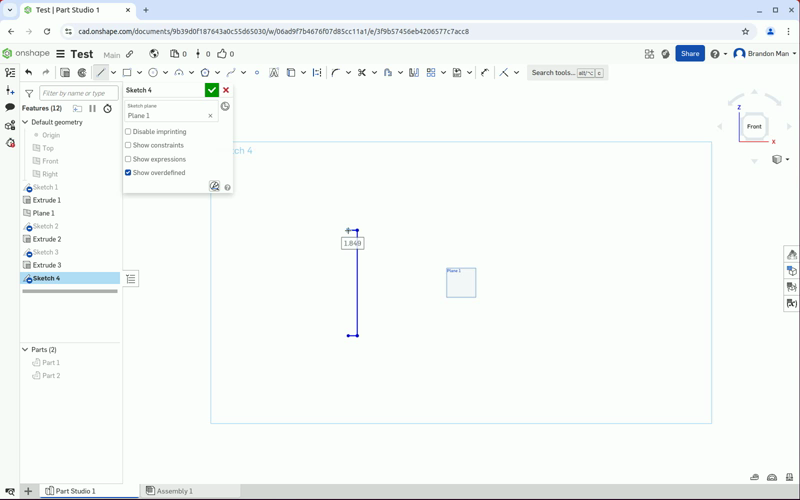
mouse_move(348, 335)
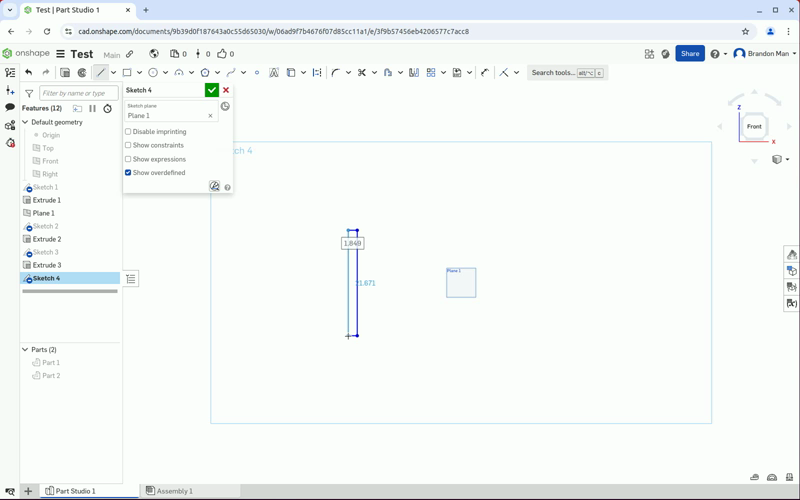
key_up(shift)
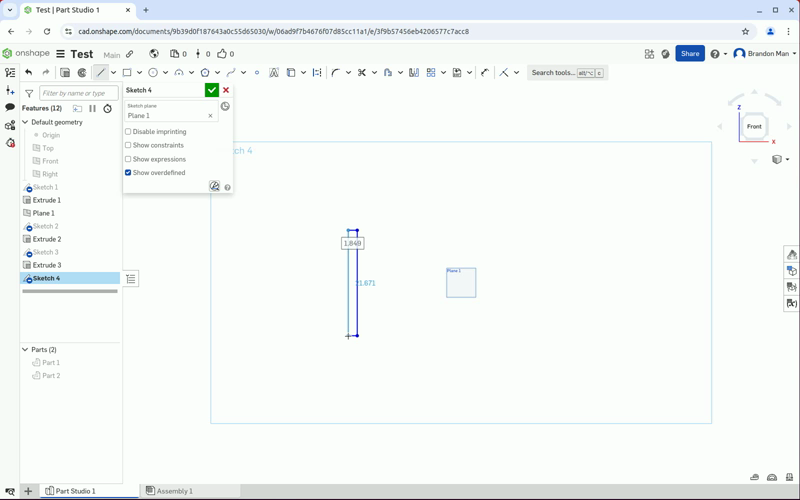
click(348, 335)
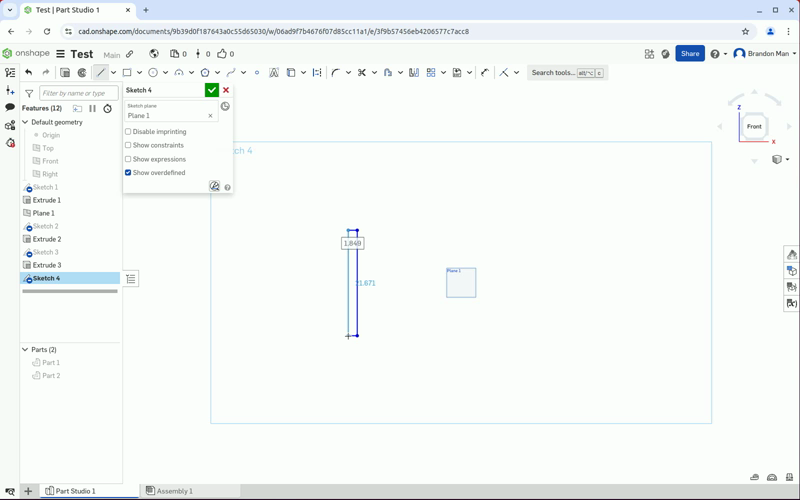
key(esc)
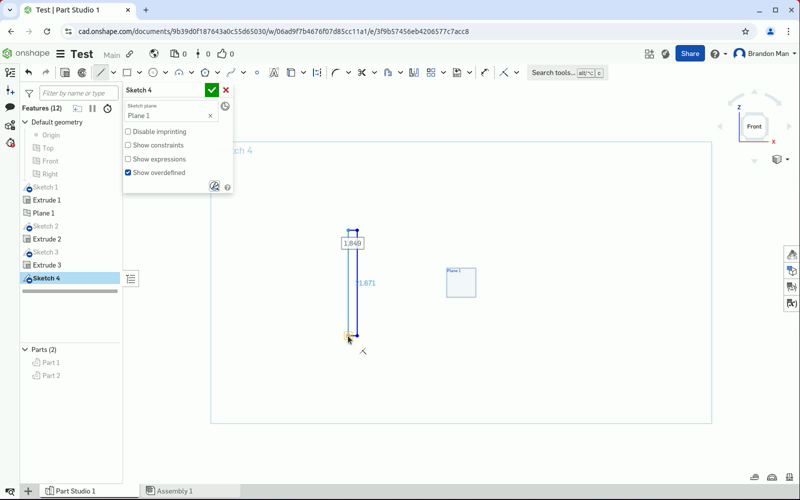
mouse_move(352, 258)
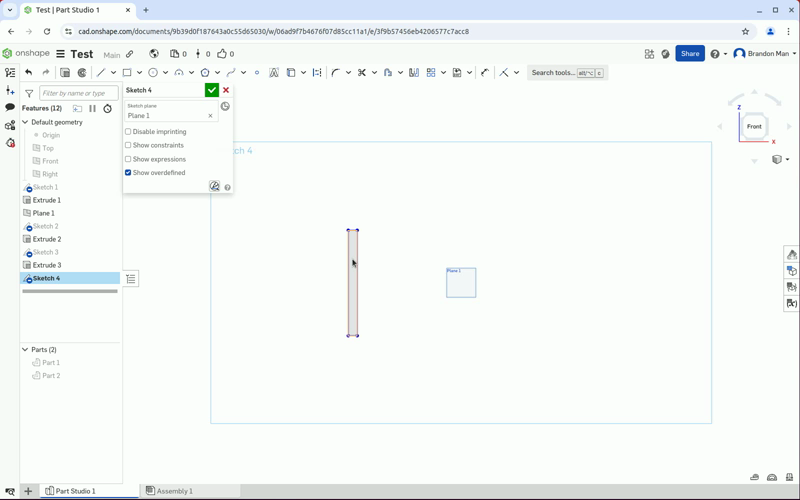
scroll(6)
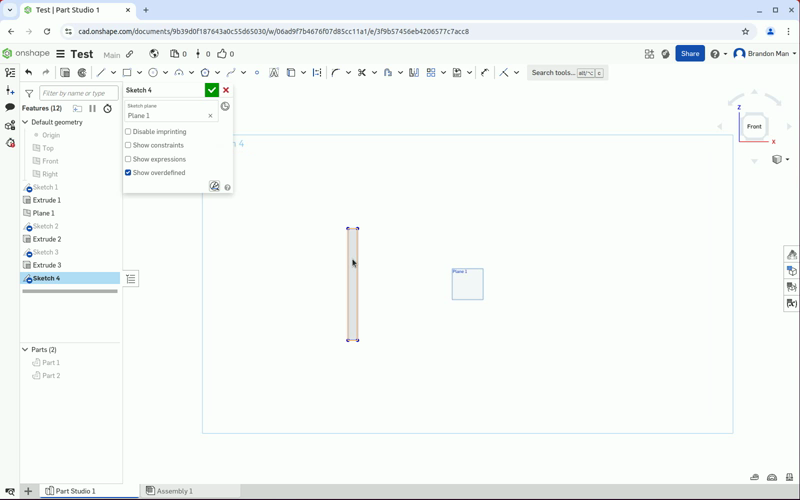
scroll(6)
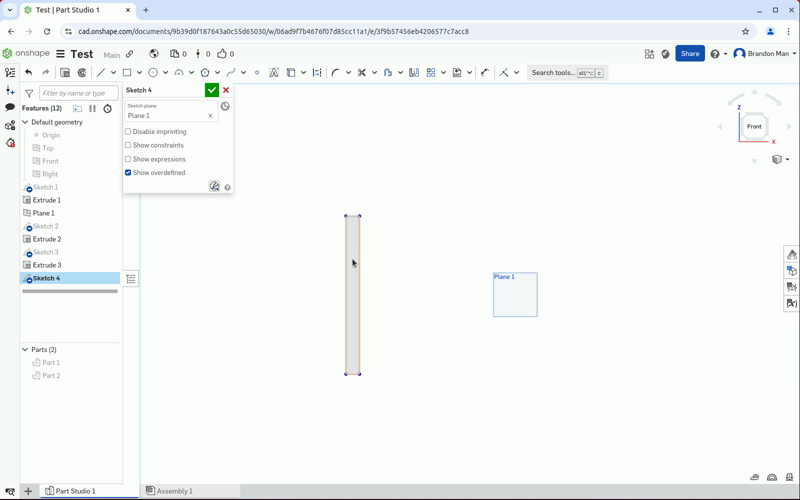
scroll(6)
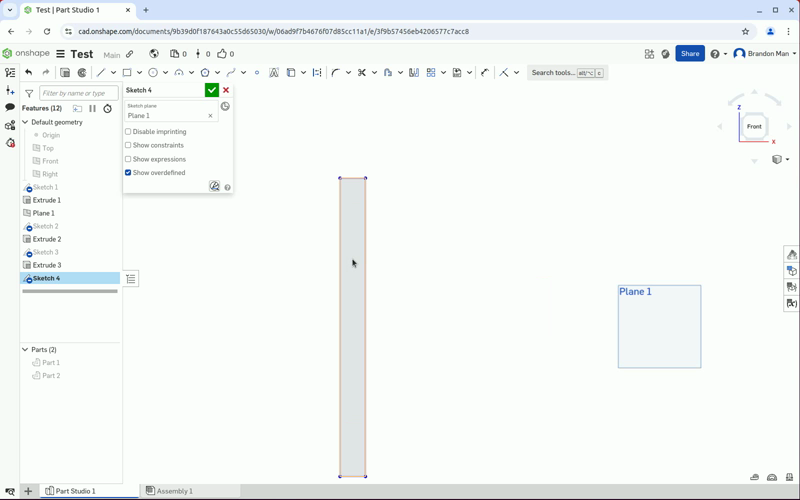
scroll(6)
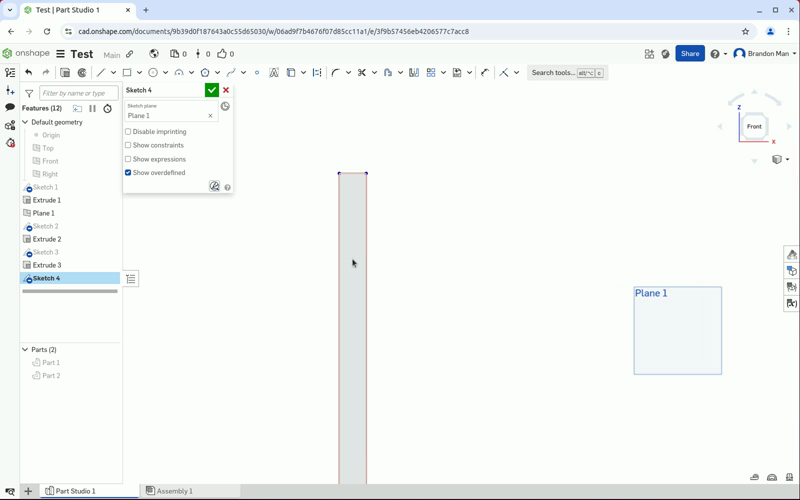
scroll(6)
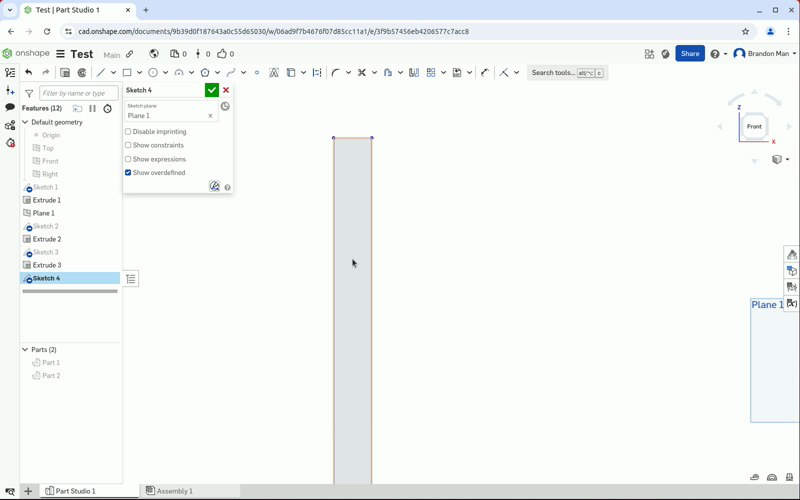
scroll(6)
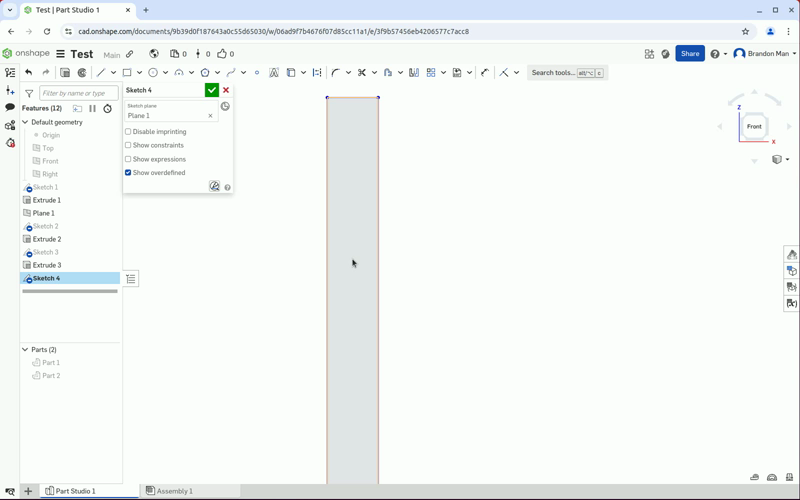
scroll(6)
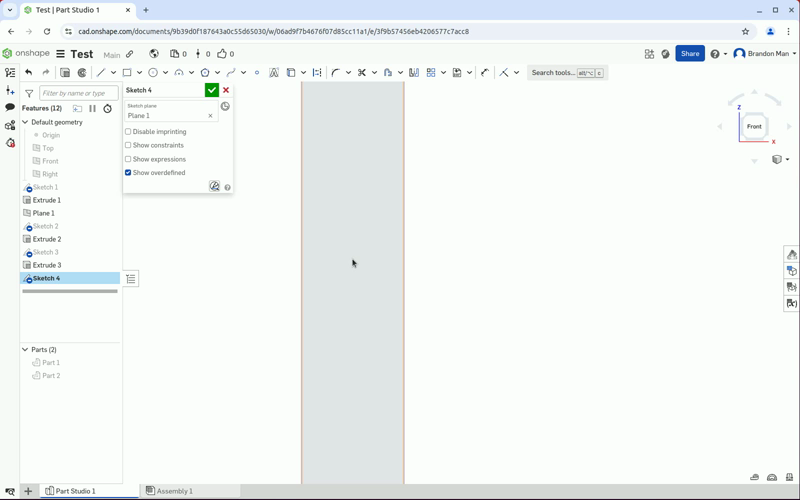
click(352, 258)
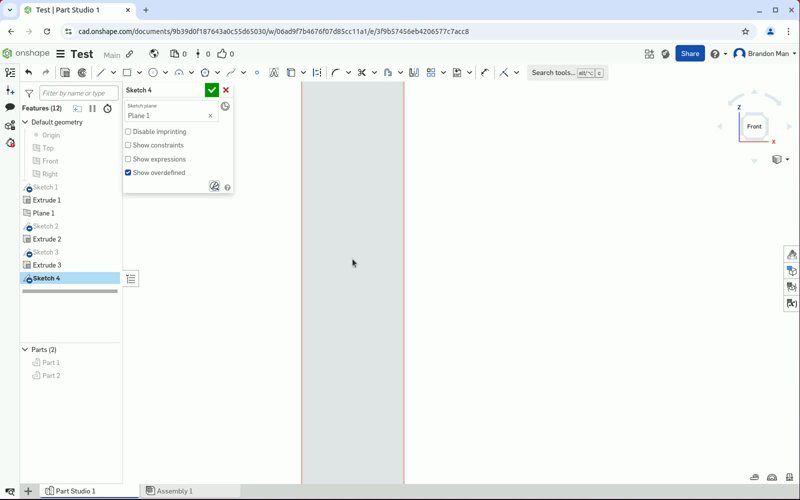
scroll(-6)
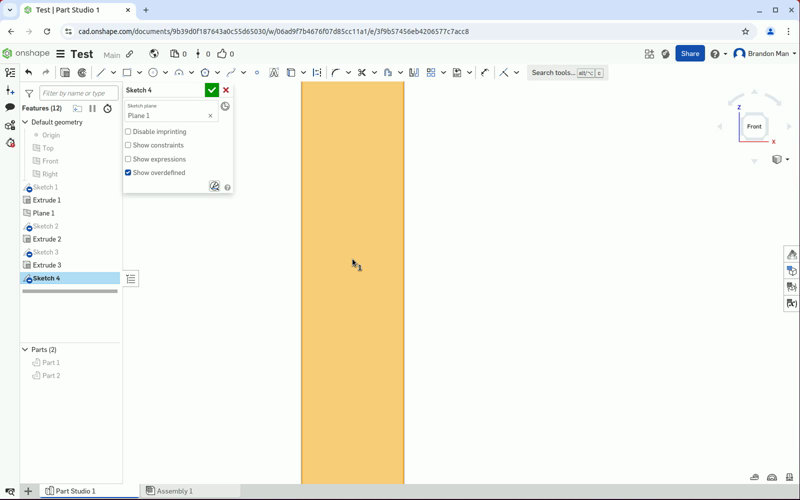
scroll(-6)
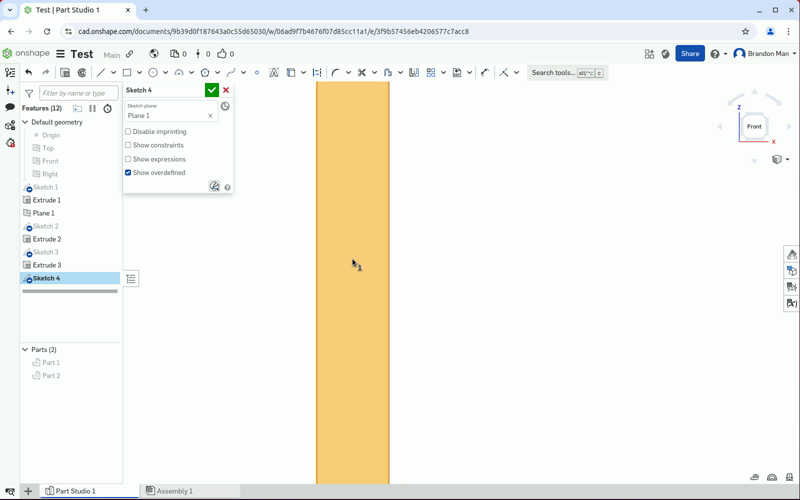
scroll(-6)
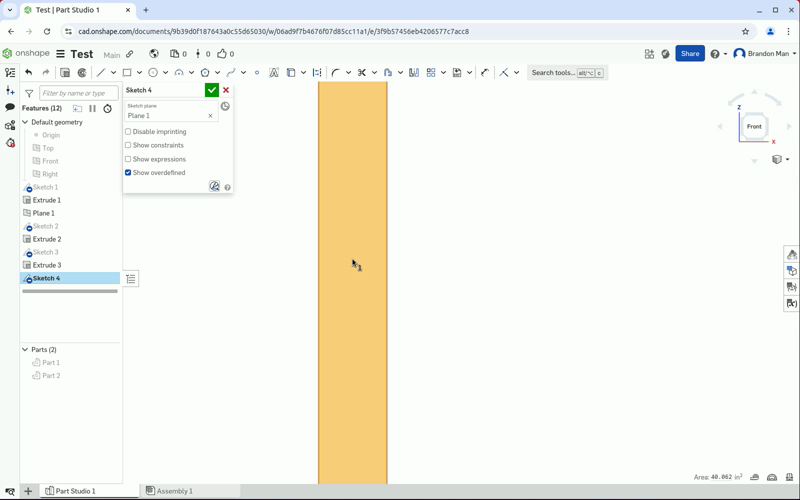
scroll(-6)
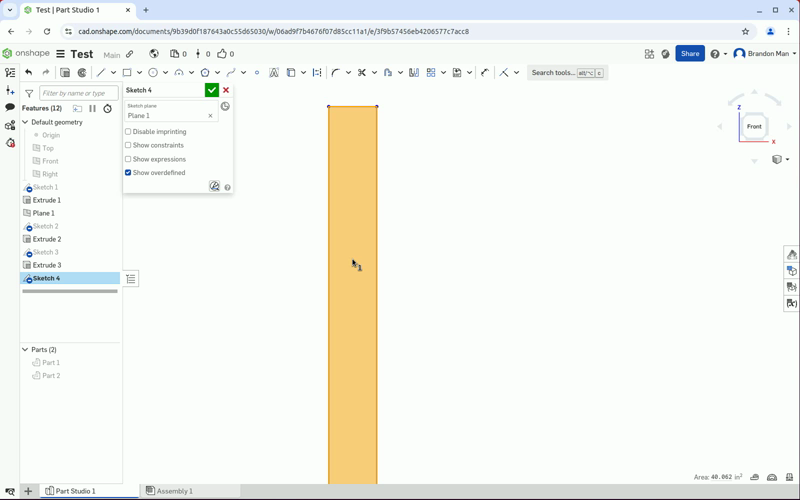
scroll(-6)
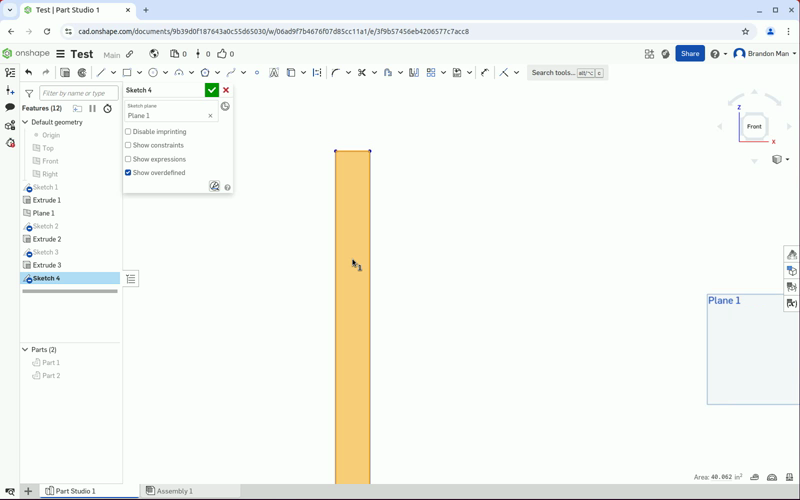
scroll(-6)
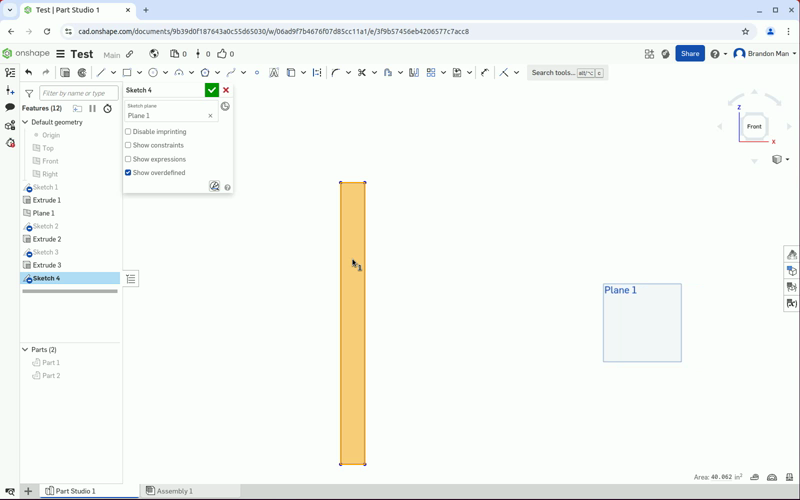
scroll(-6)
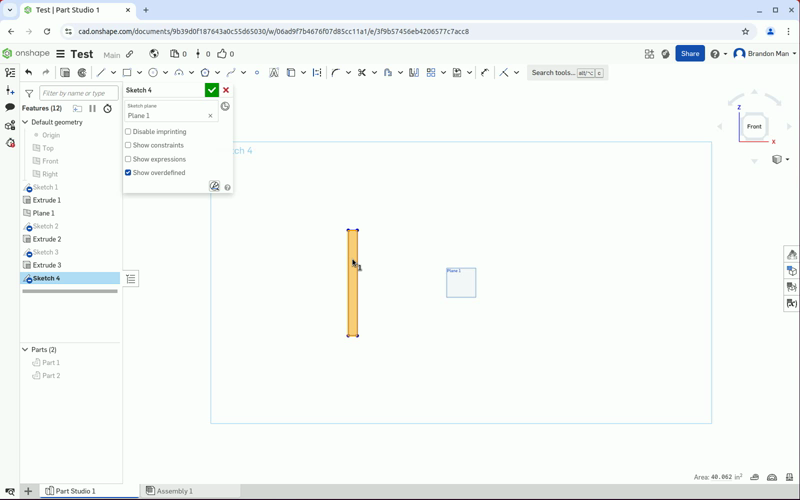
mouse_move(73, 352)
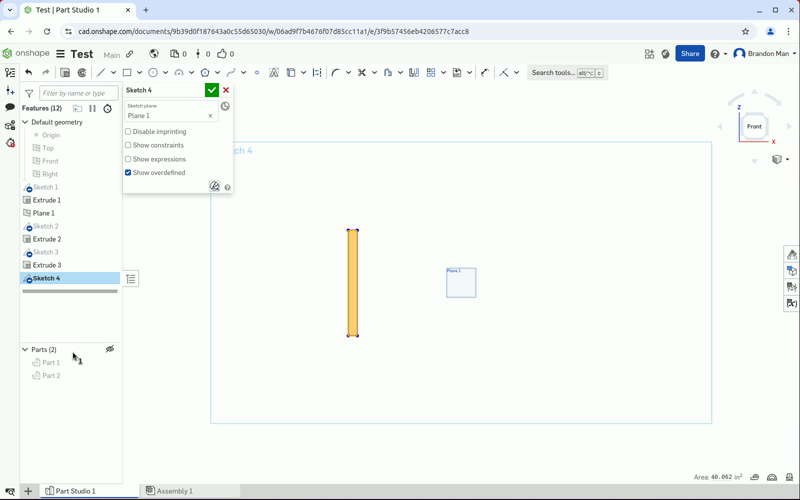
key(shift+y)
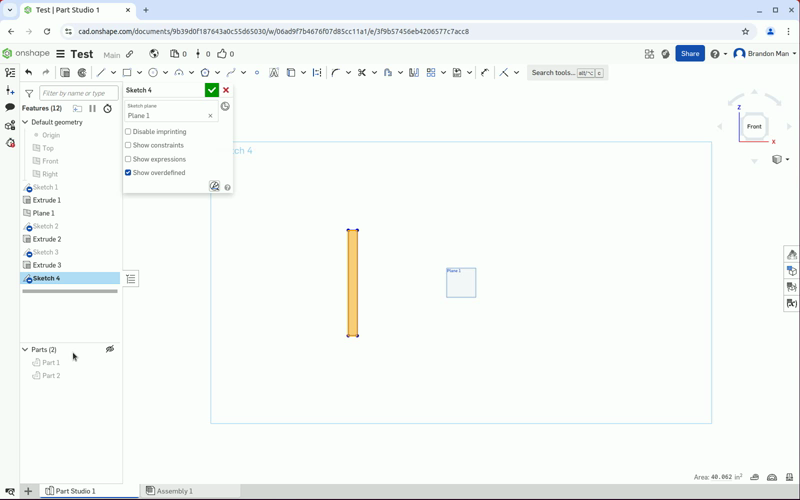
key(shift+e)
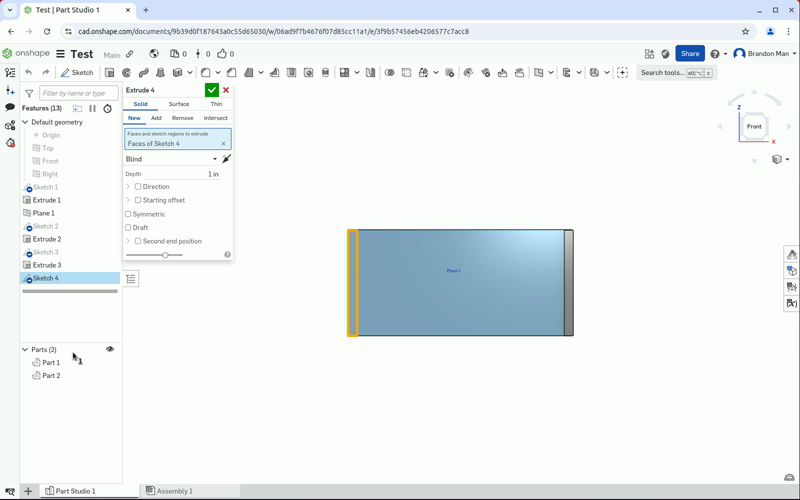
mouse_move(143, 106)
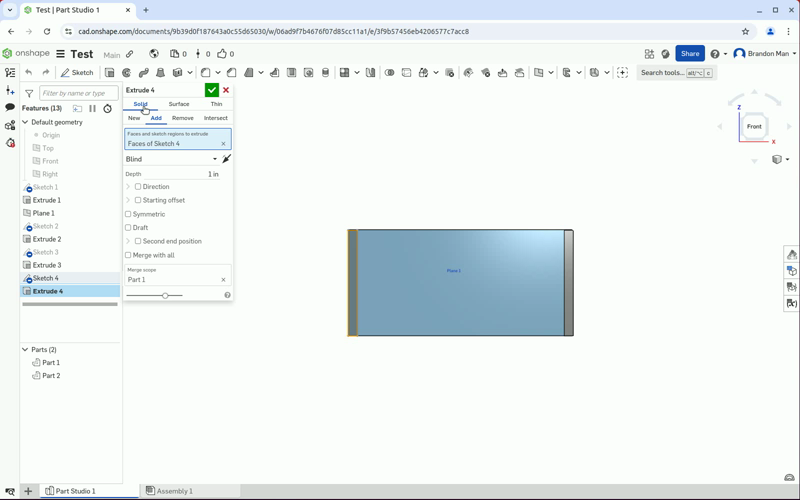
click(143, 106)
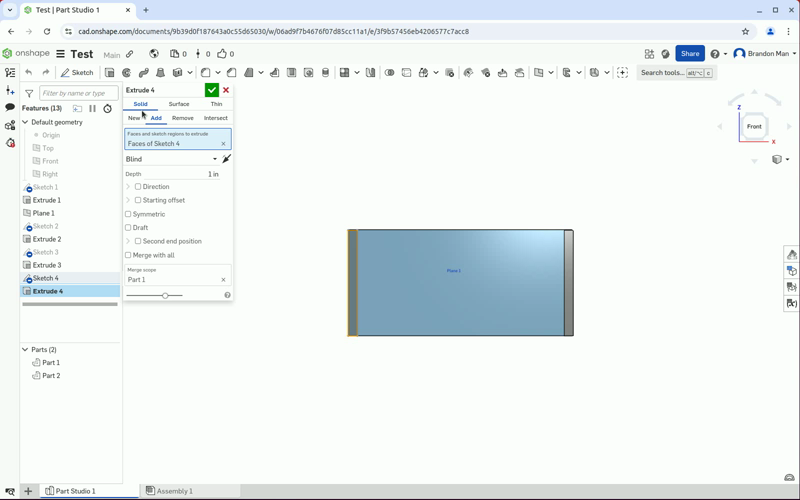
mouse_move(137, 120)
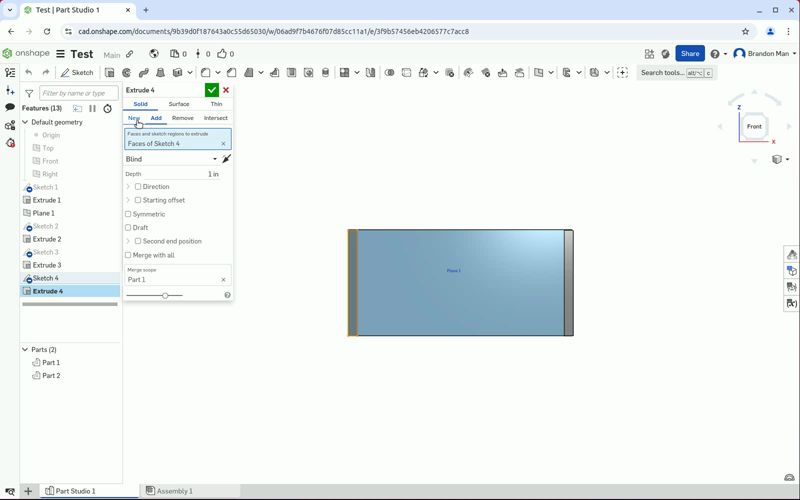
click(137, 120)
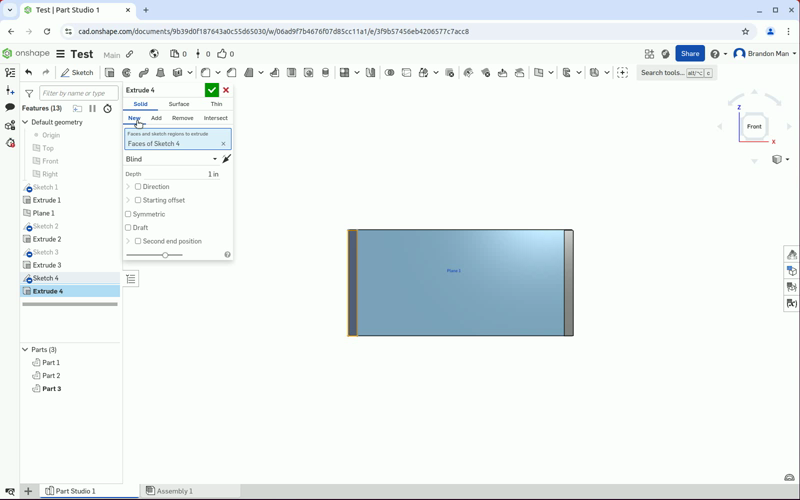
key(tab, 4)
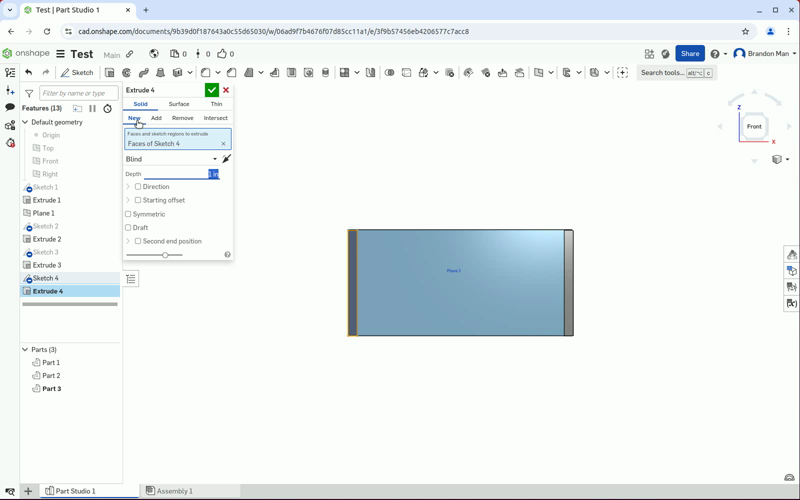
text(4.092)
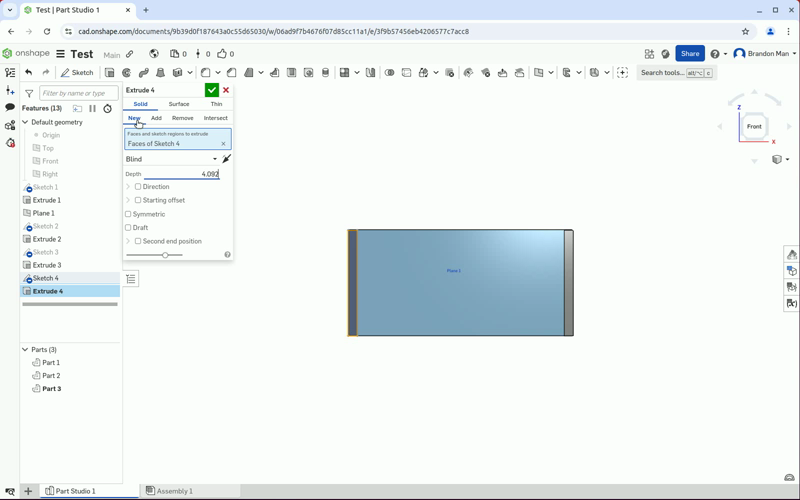
key(enter)
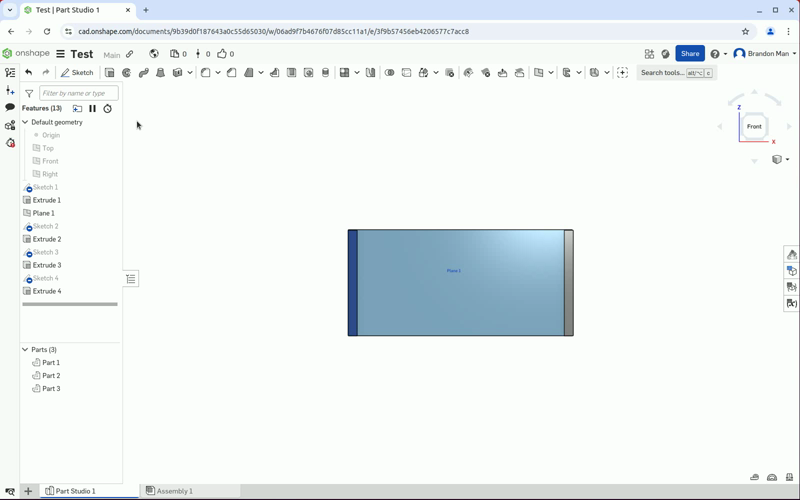
key(shift+h)
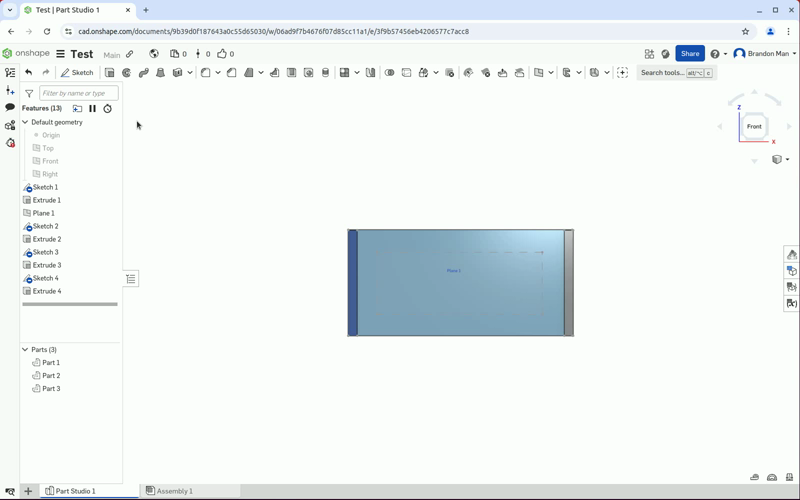
key(shift+h)
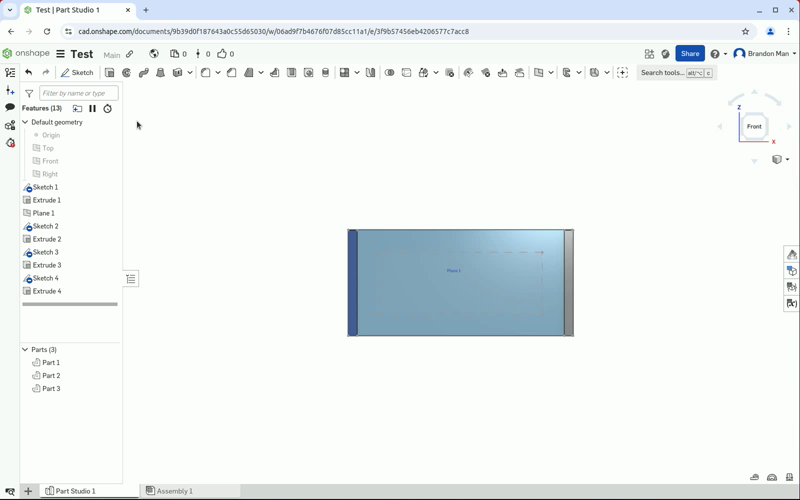
key(shift+7)
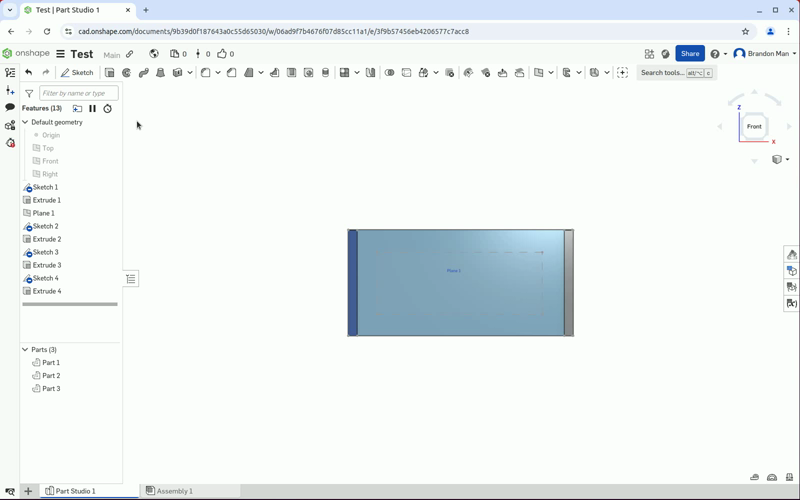
key(left, 2)
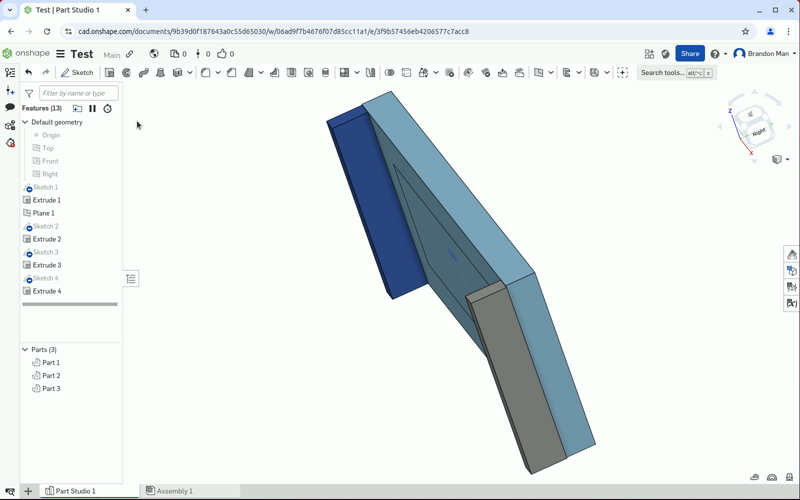
key(down, 2)
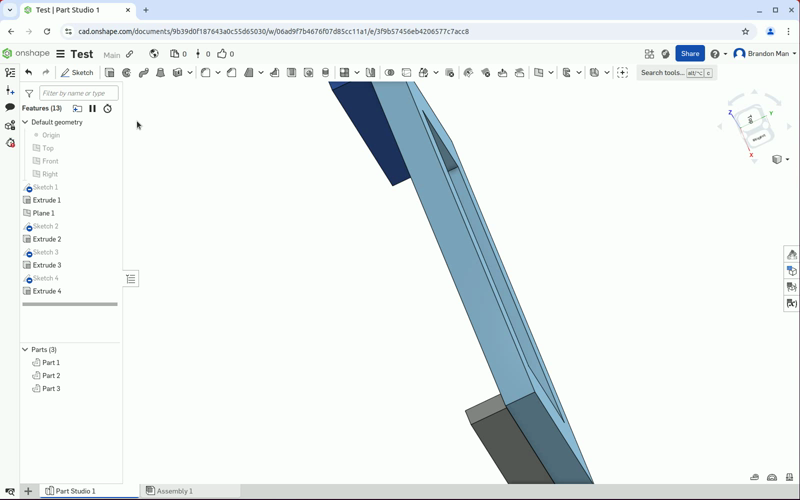
key(up, 2)
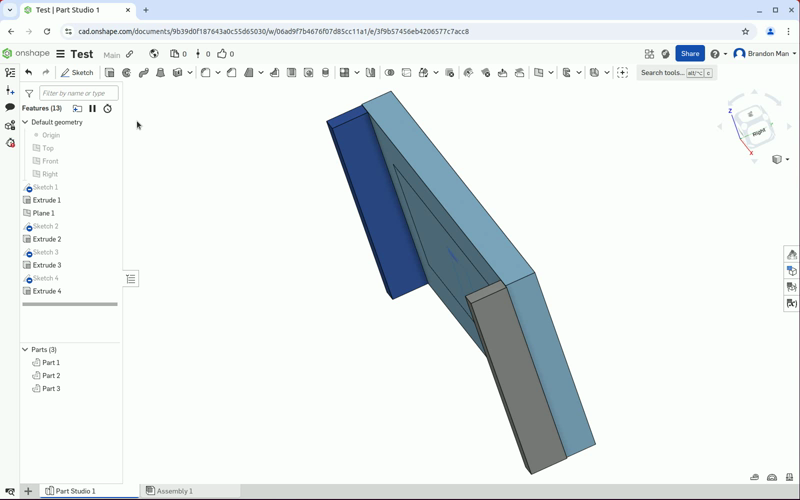
key(right, 2)
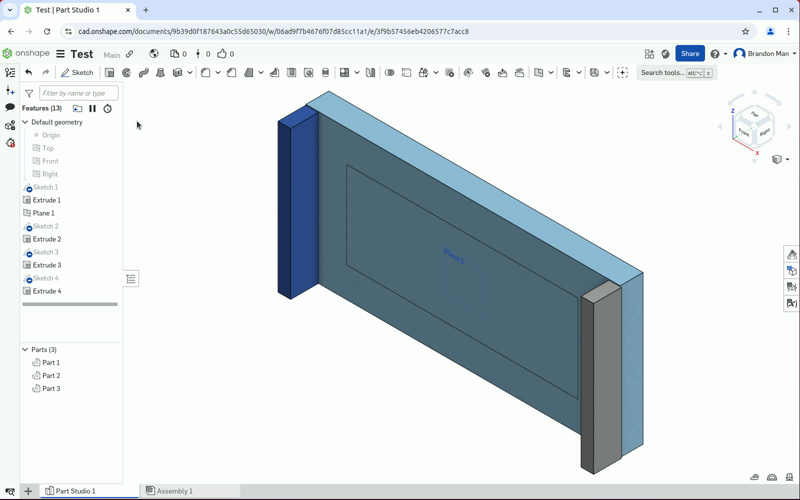
mouse_move(73, 189)
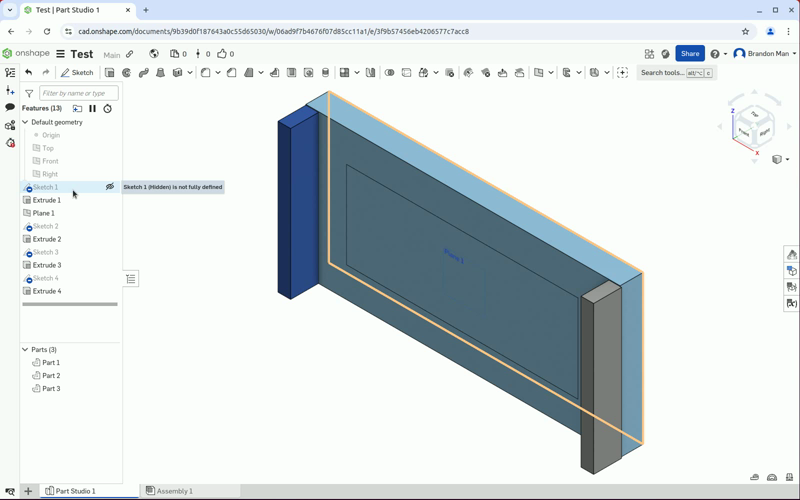
click(73, 189)